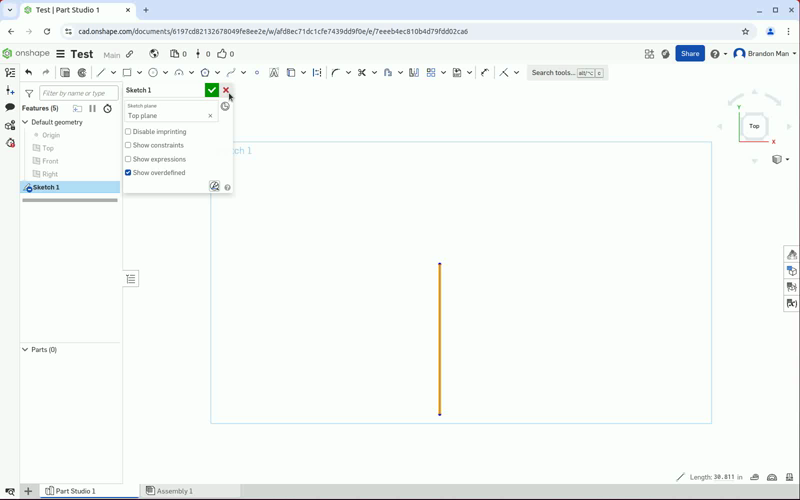
key(shift+h)
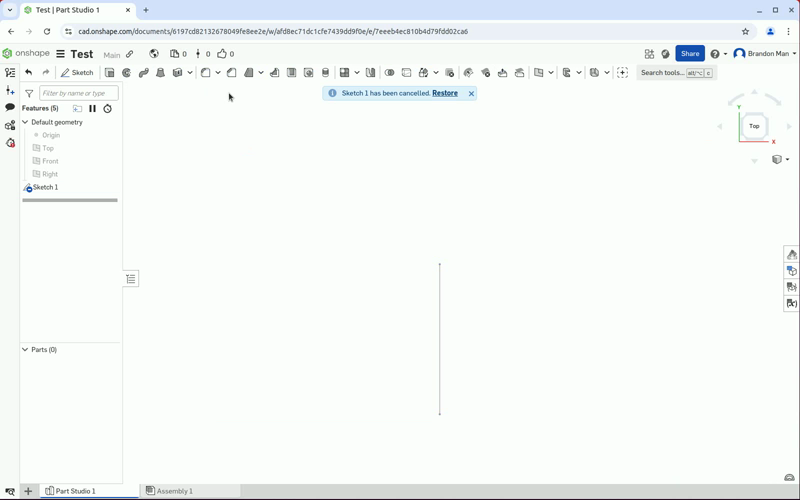
key(shift+s)
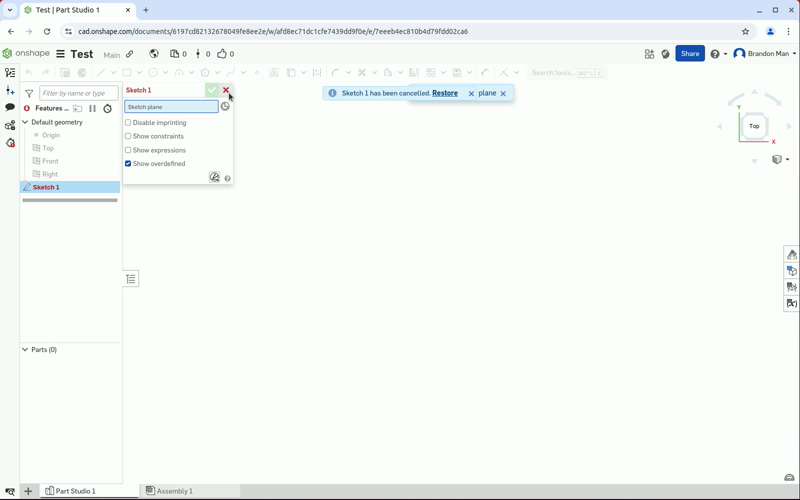
mouse_move(73, 150)
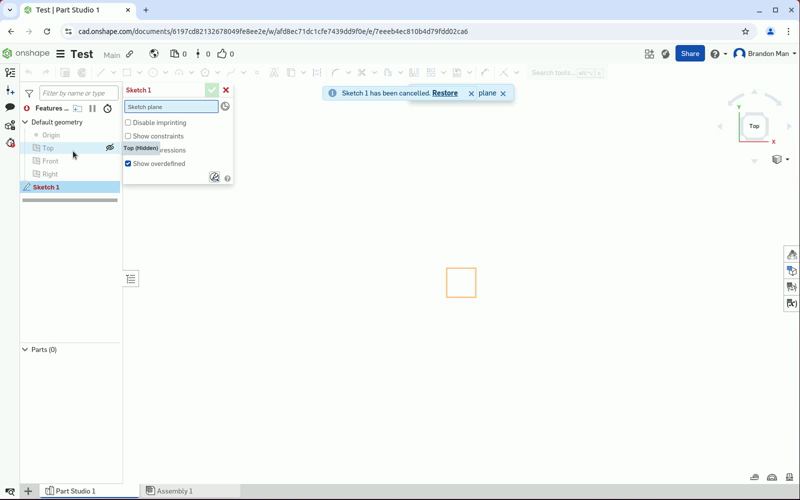
click(73, 150)
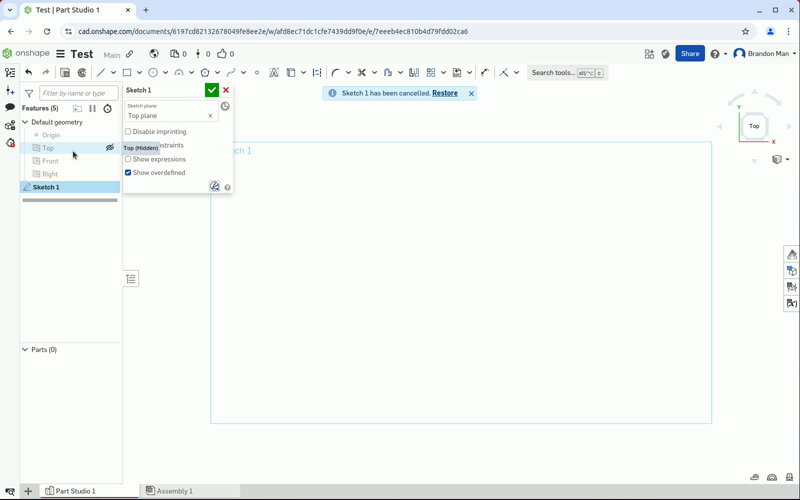
mouse_move(73, 352)
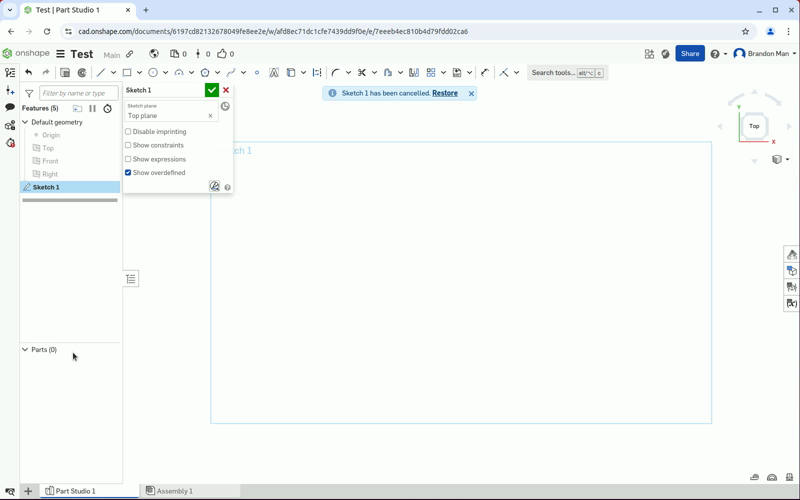
key(y)
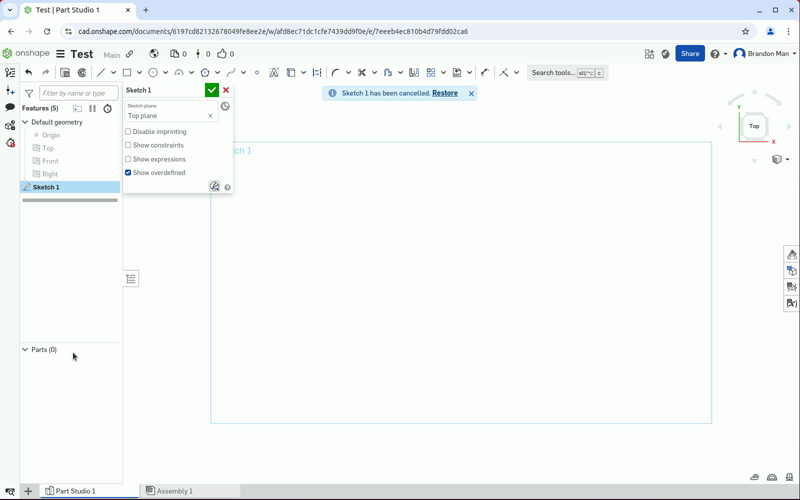
key(l)
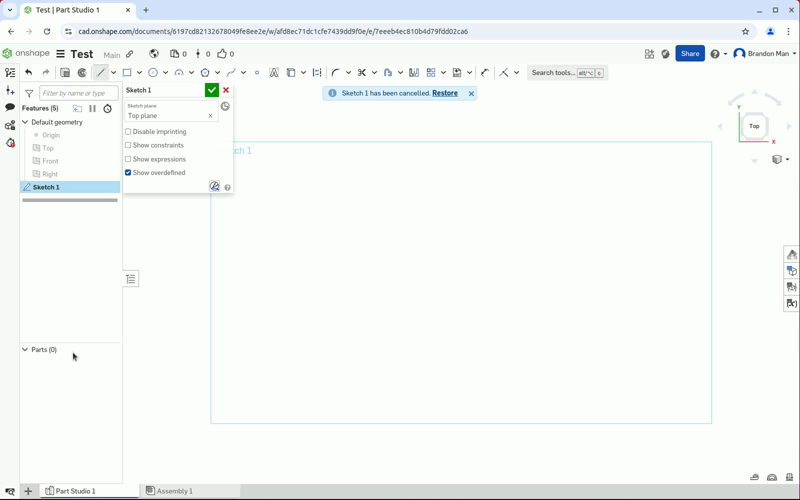
key_down(shift)
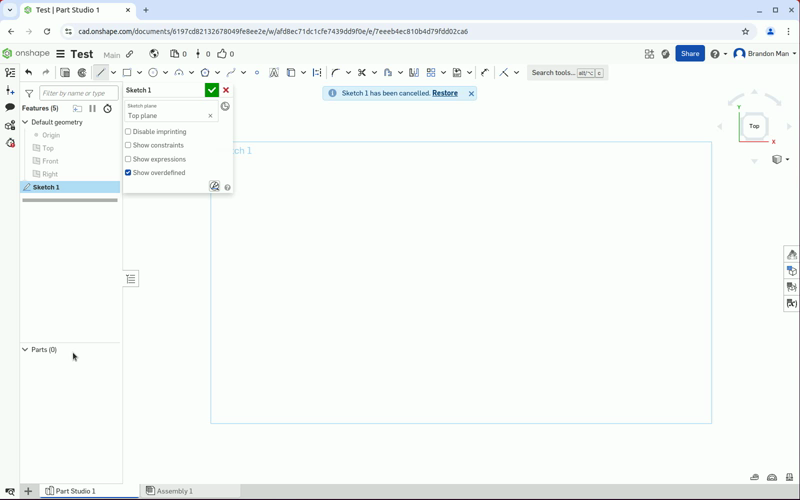
mouse_move(460, 282)
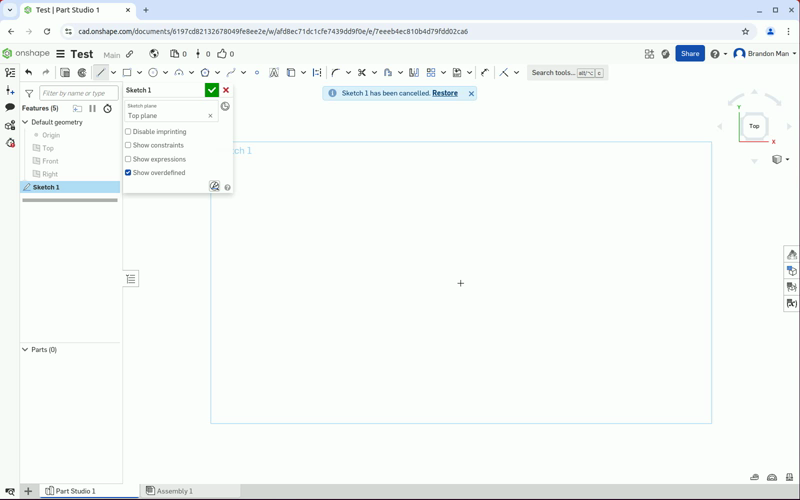
click(460, 282)
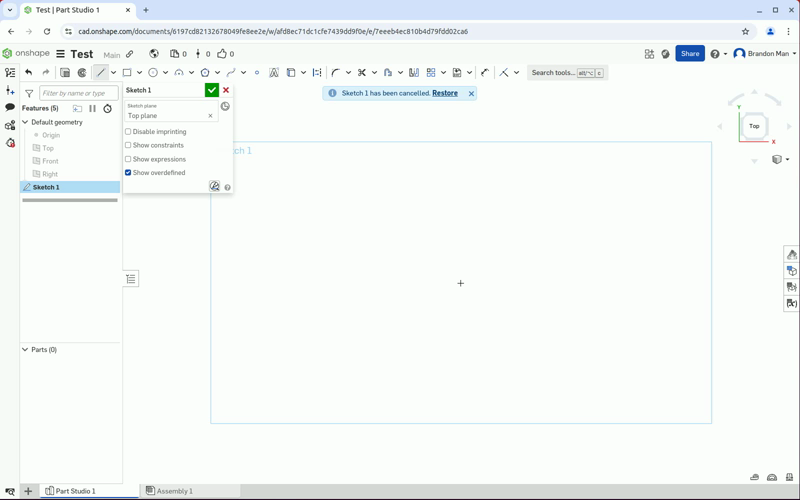
key_up(shift)
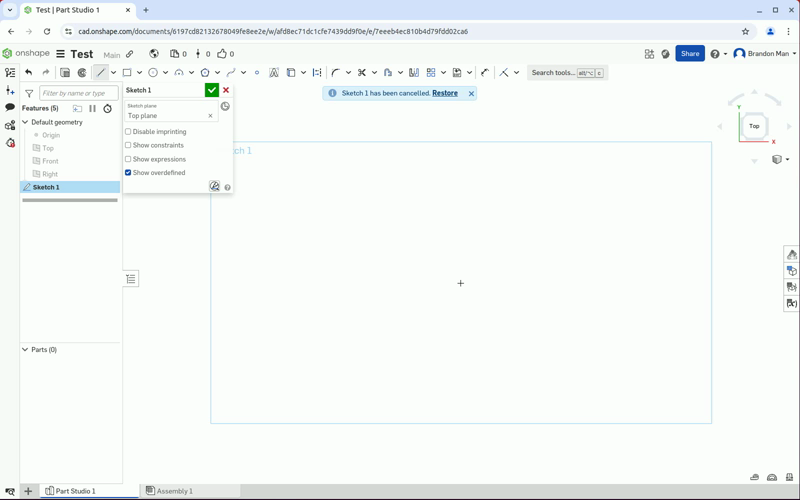
key_down(shift)
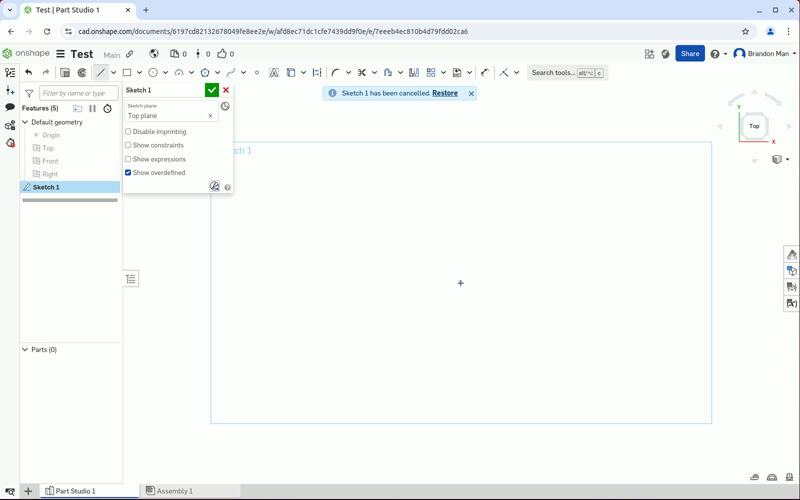
mouse_move(490, 282)
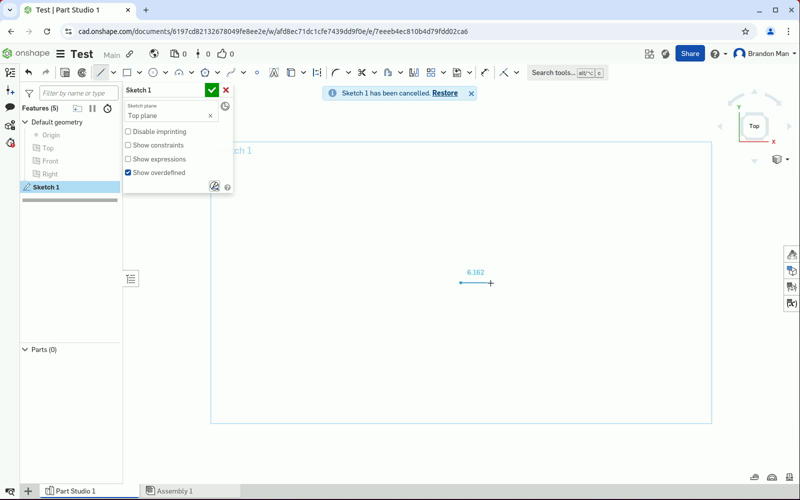
mouse_move(480, 282)
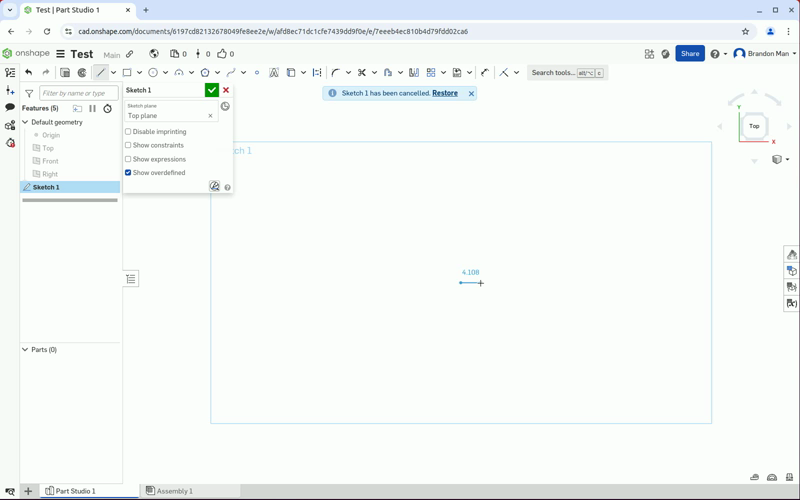
click(480, 282)
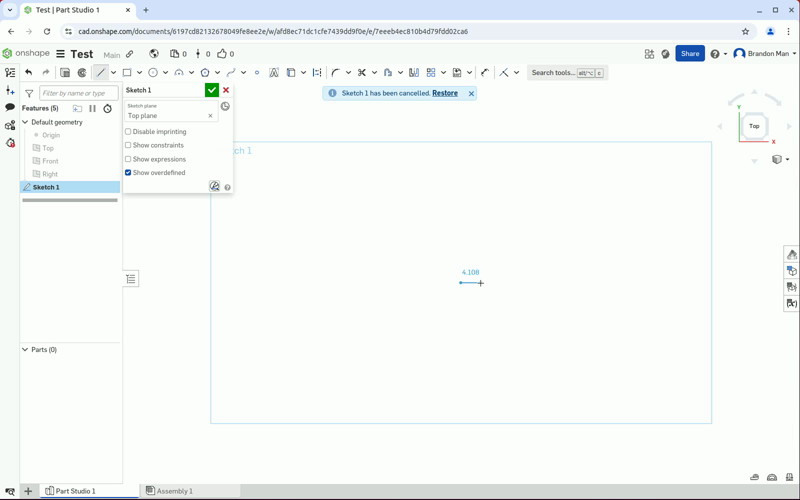
key_up(shift)
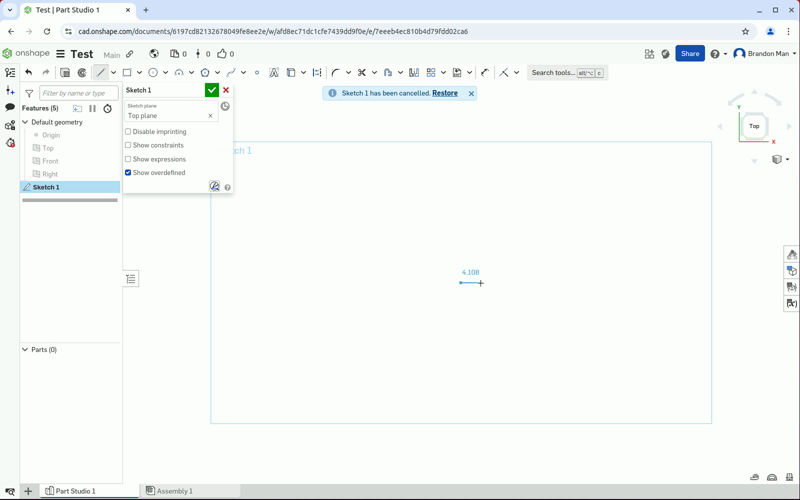
key_down(shift)
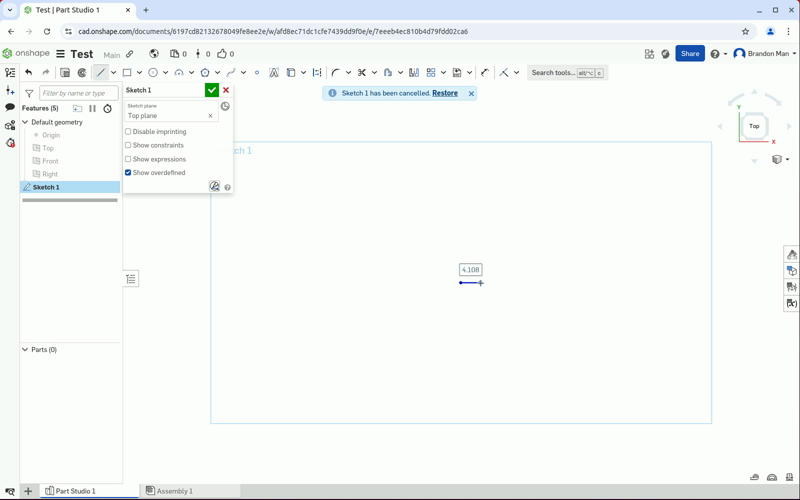
mouse_move(480, 170)
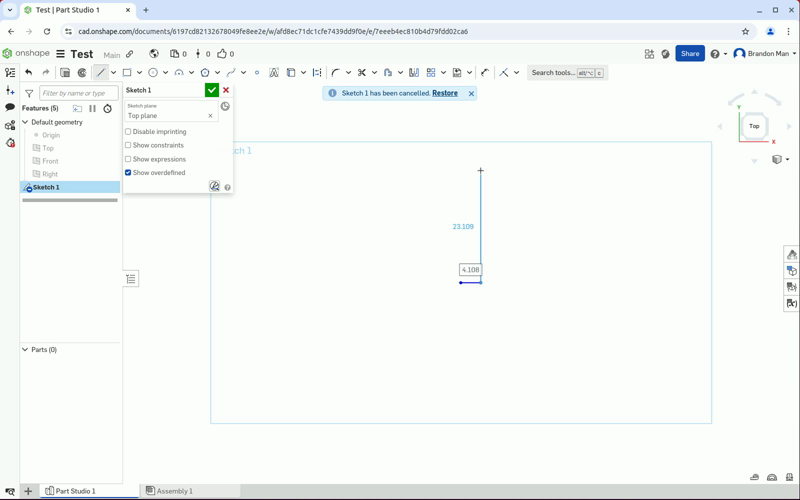
click(480, 170)
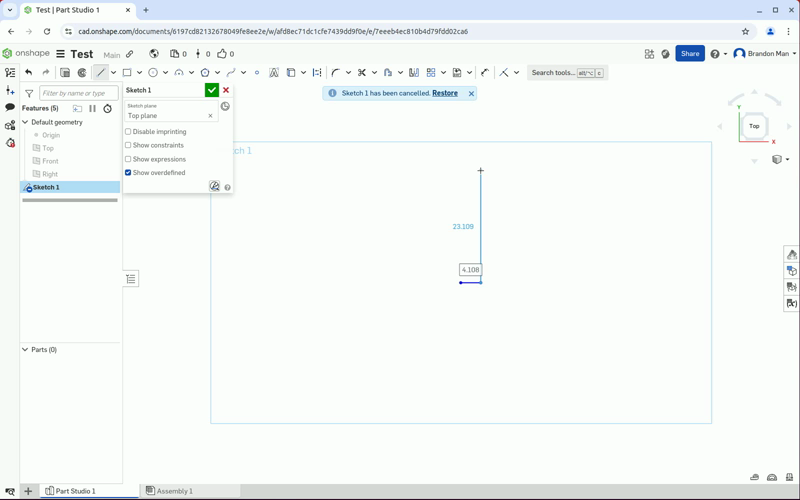
key_up(shift)
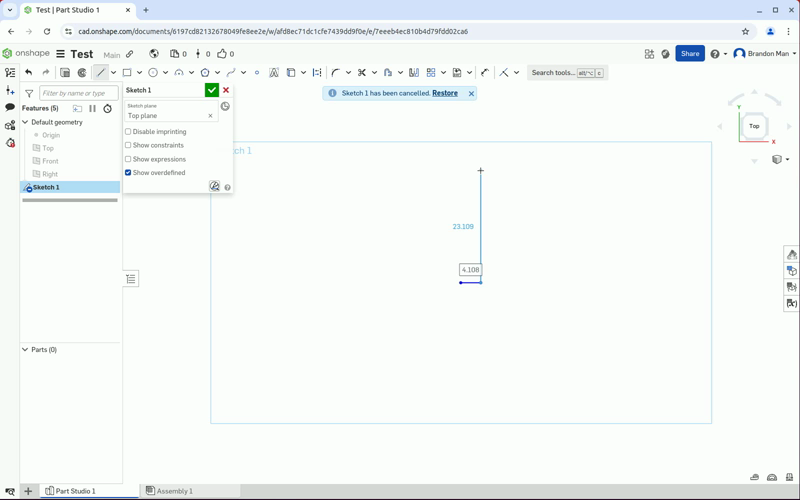
key_down(shift)
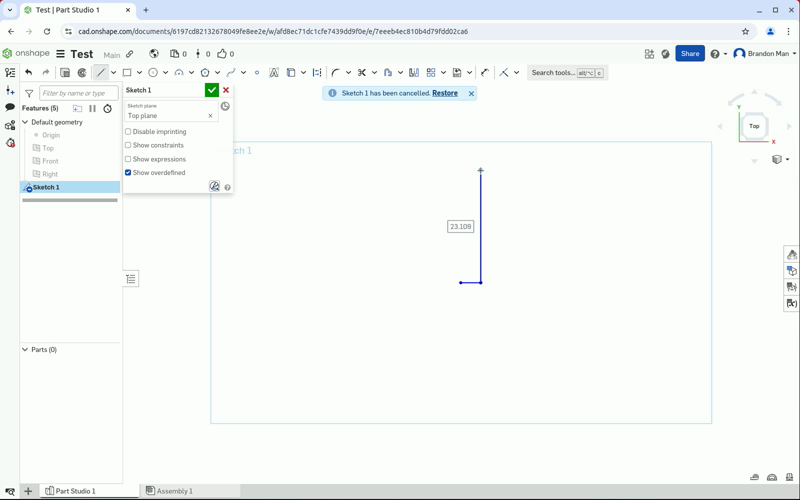
mouse_move(510, 170)
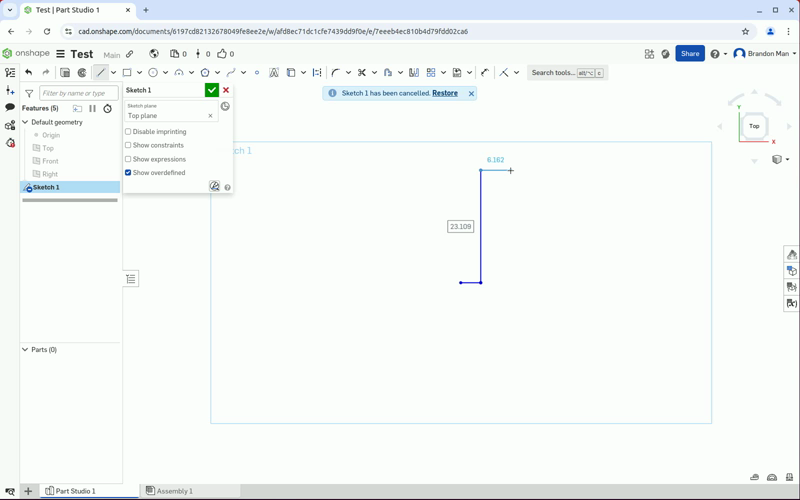
mouse_move(460, 170)
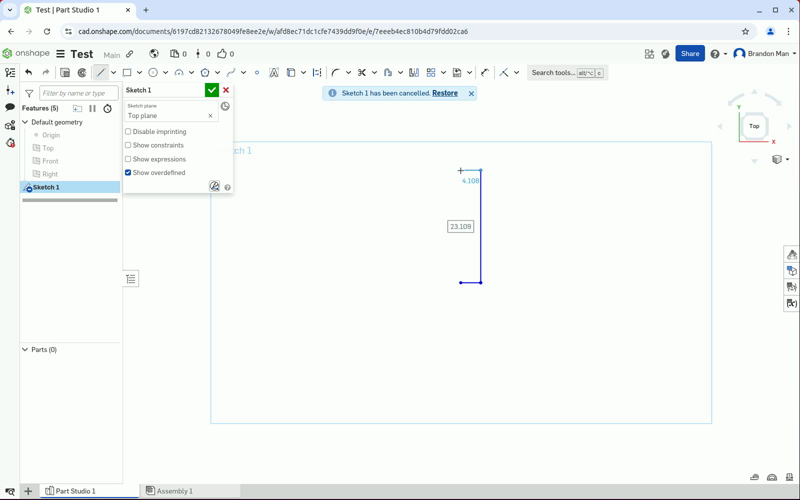
click(460, 170)
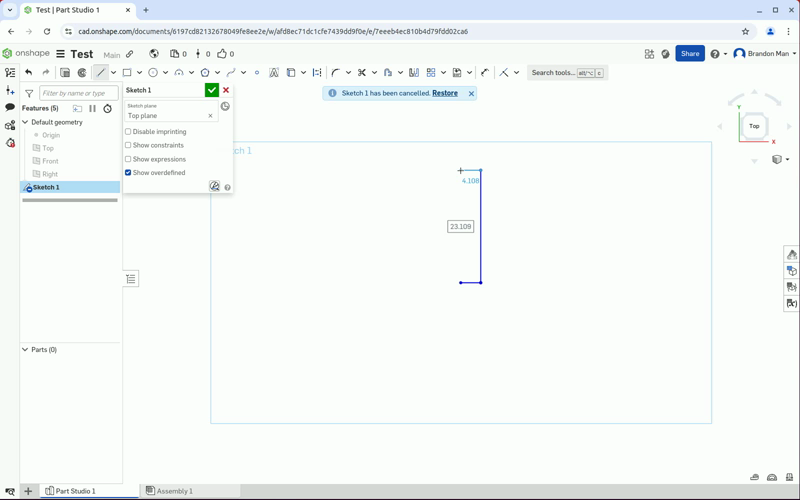
key_up(shift)
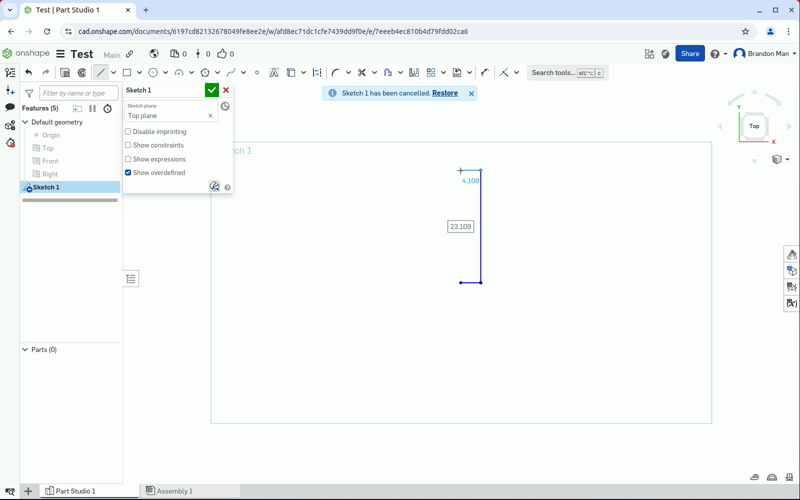
key_down(shift)
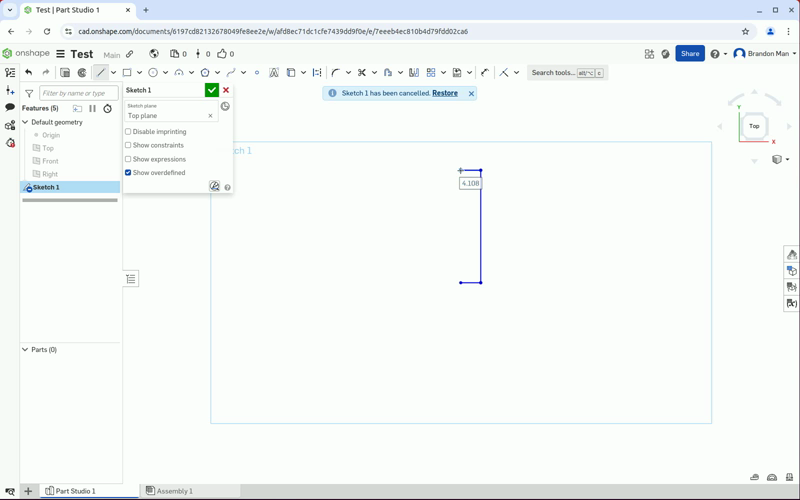
mouse_move(460, 282)
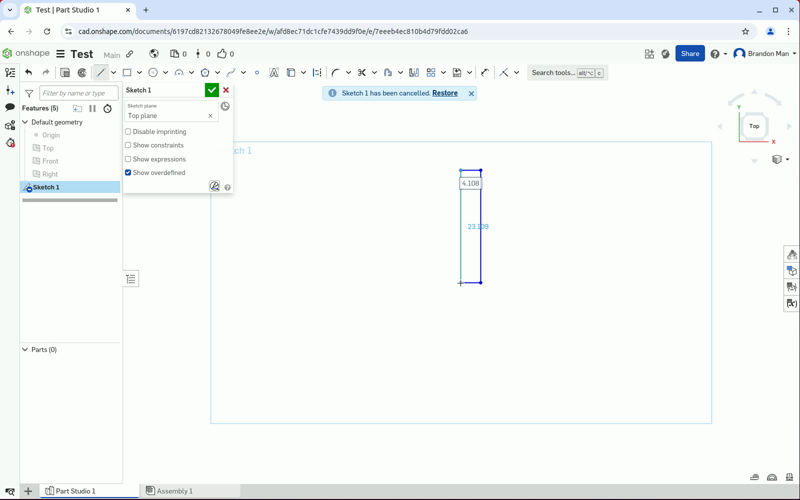
key_up(shift)
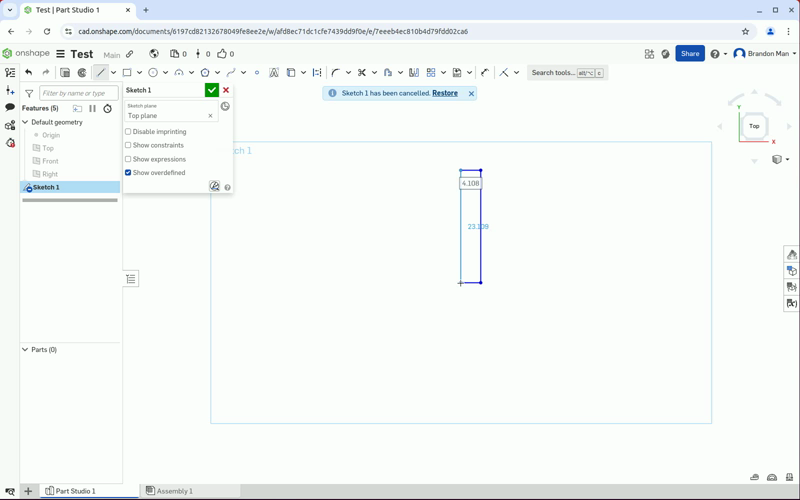
click(460, 282)
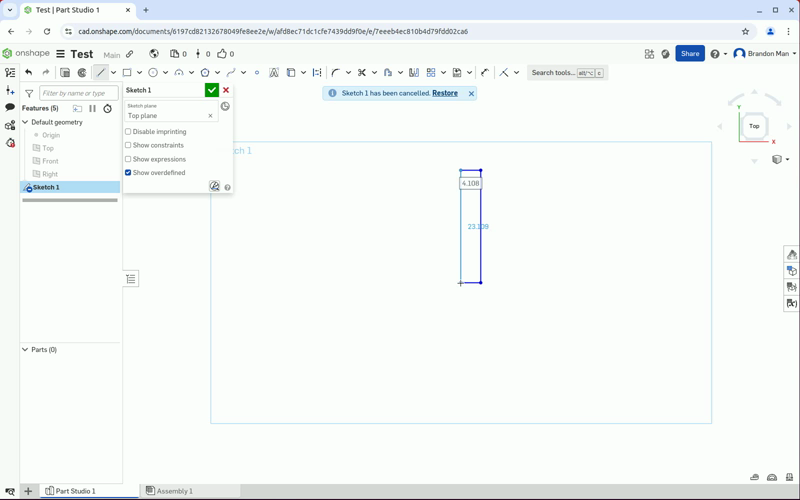
key(esc)
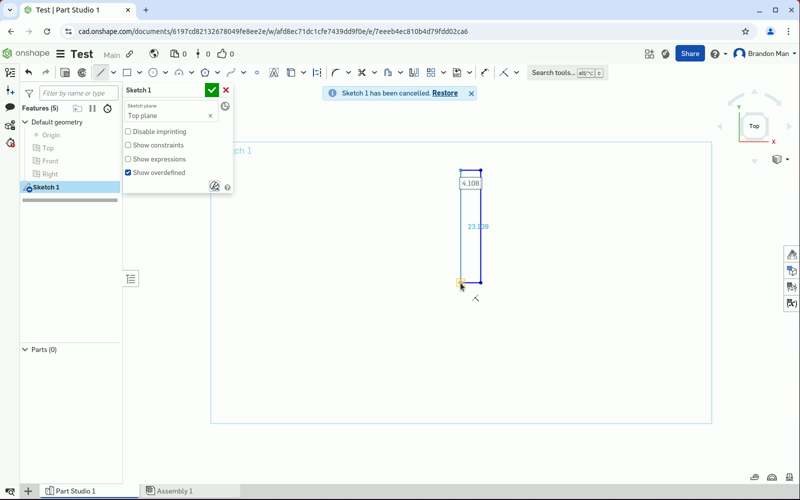
mouse_move(474, 195)
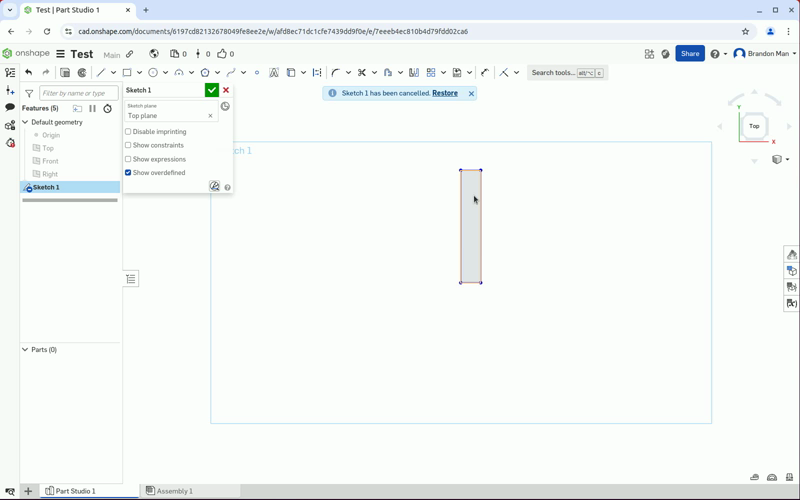
click(474, 195)
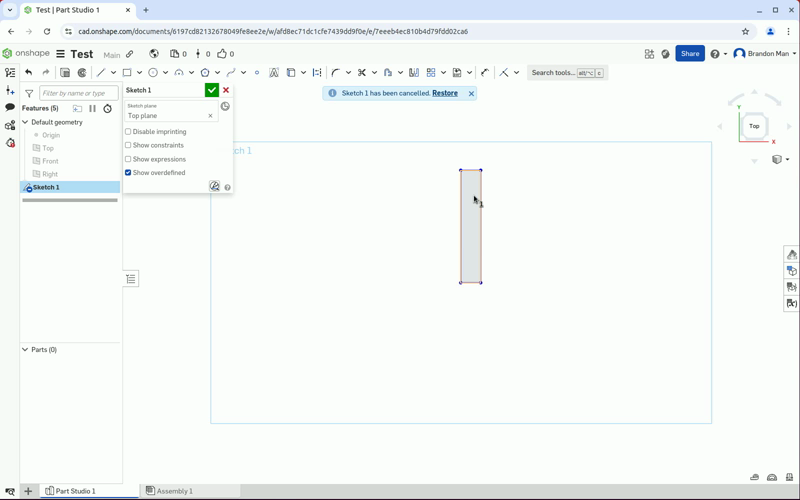
mouse_move(73, 352)
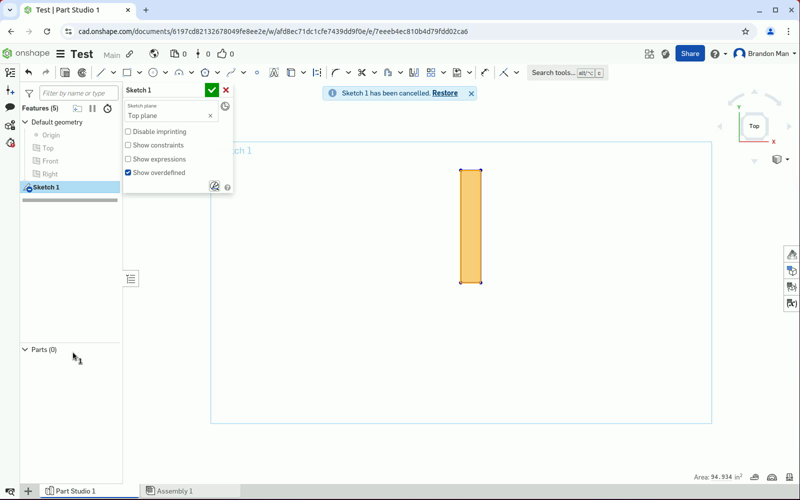
key(shift+y)
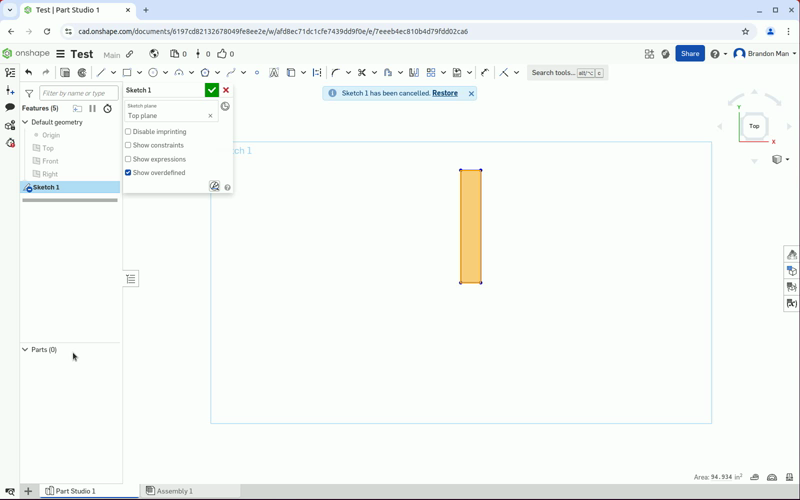
key(shift+e)
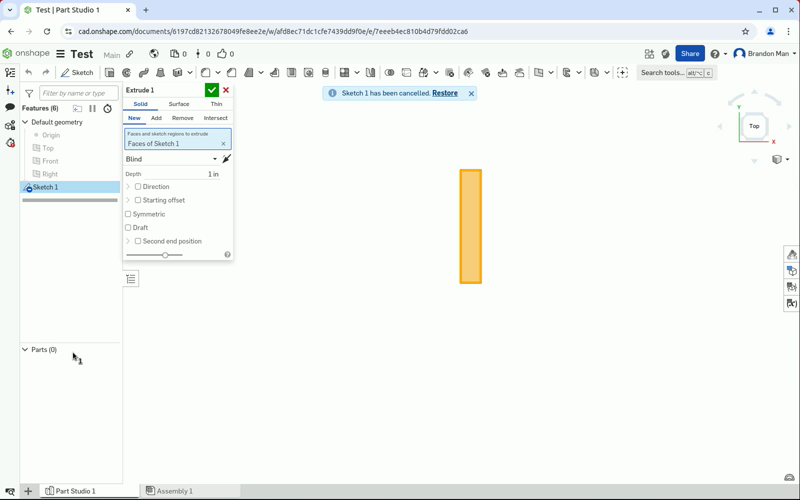
mouse_move(143, 106)
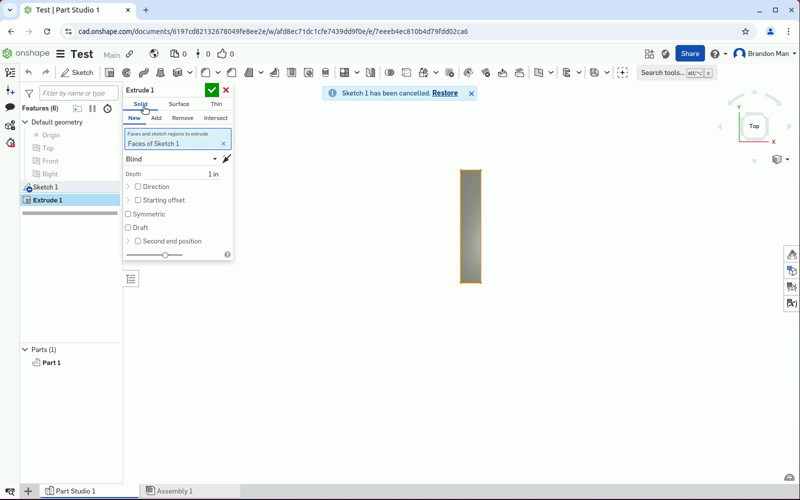
click(143, 106)
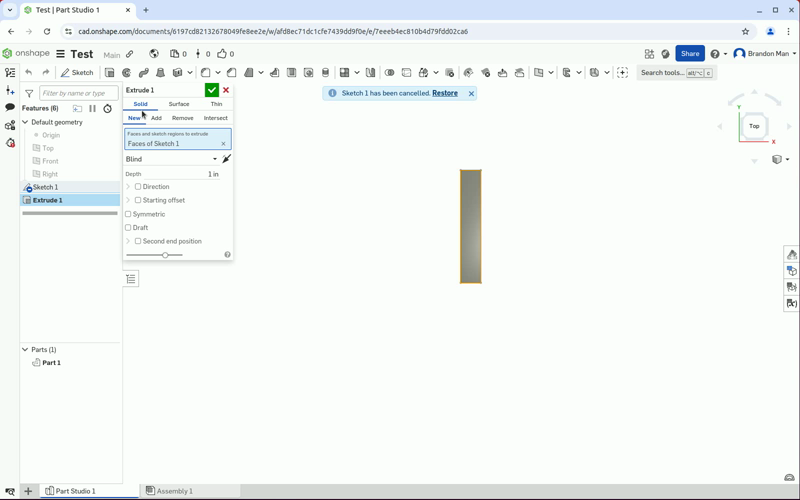
mouse_move(137, 120)
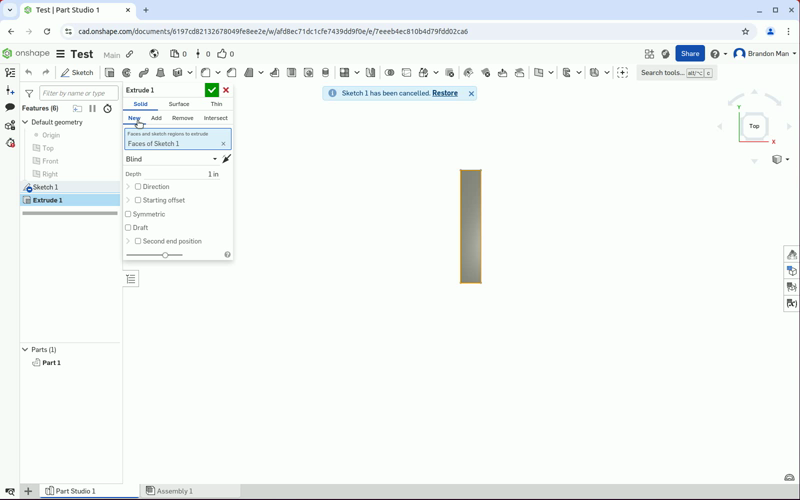
click(137, 120)
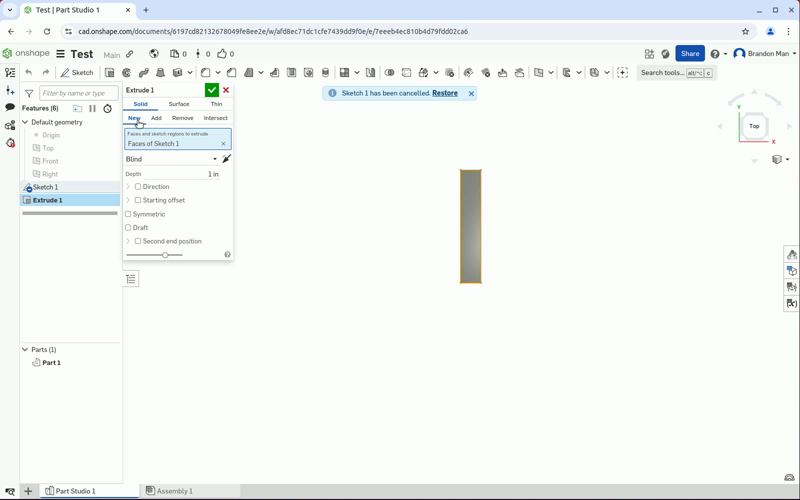
key(tab, 4)
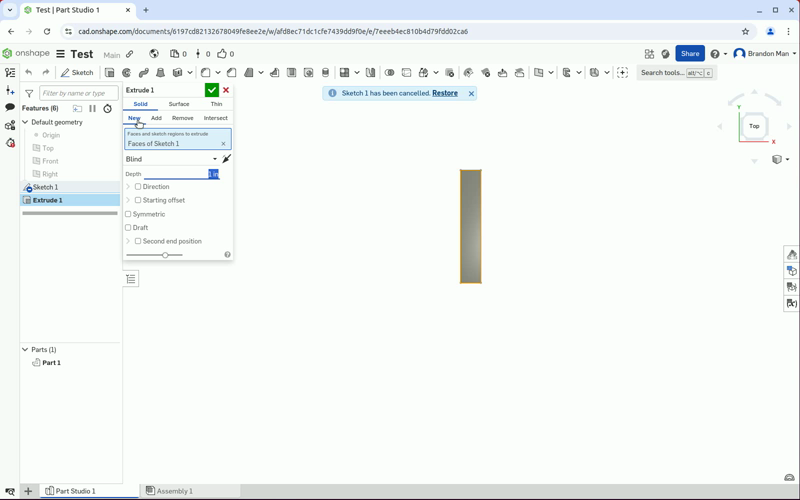
text(0.722)
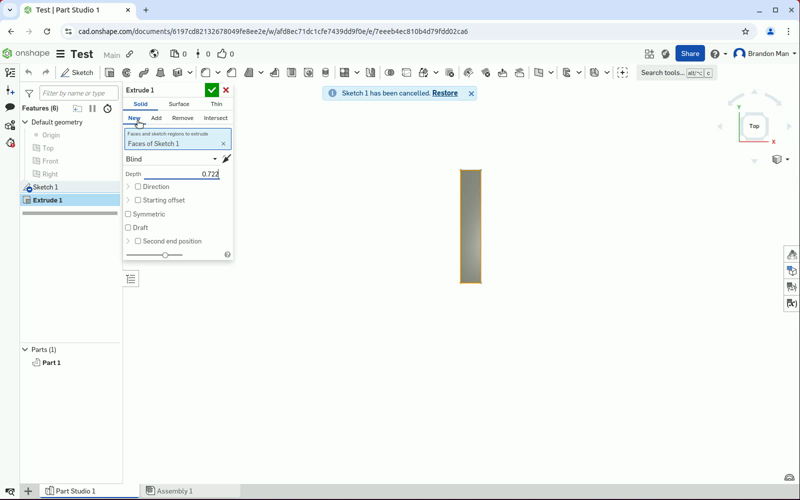
key(enter)
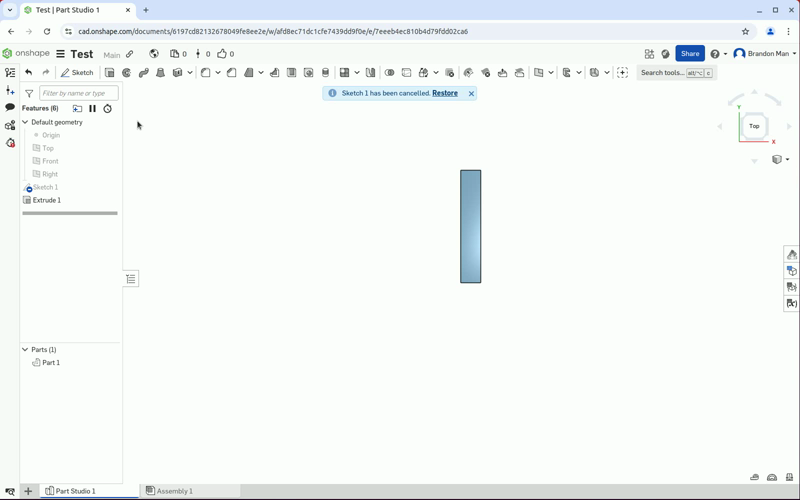
key(shift+h)
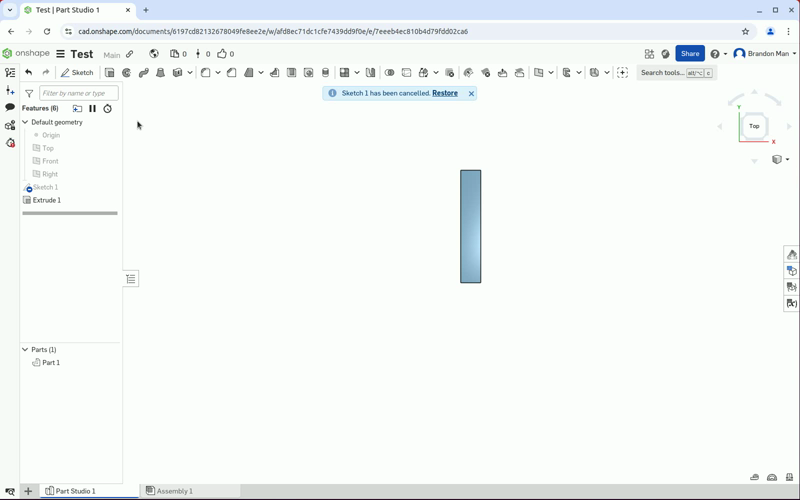
key(shift+h)
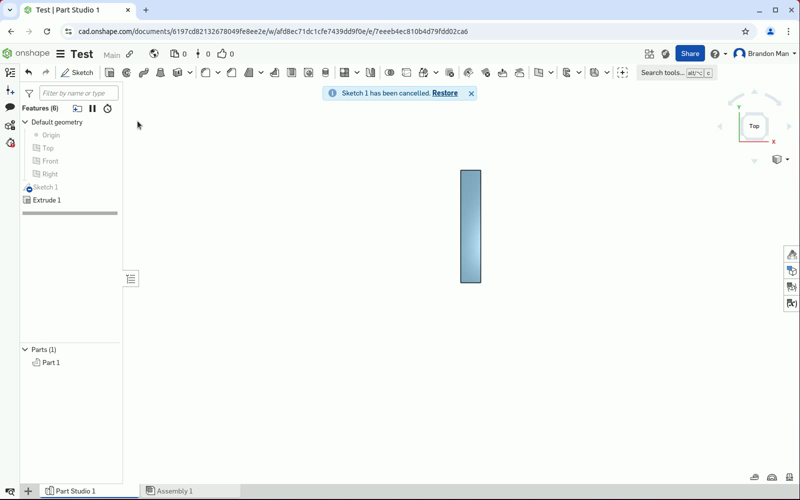
mouse_move(73, 189)
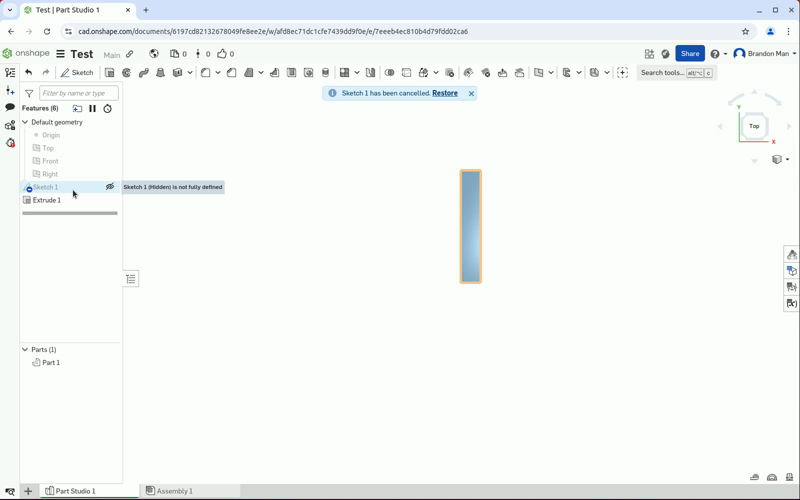
click(73, 189)
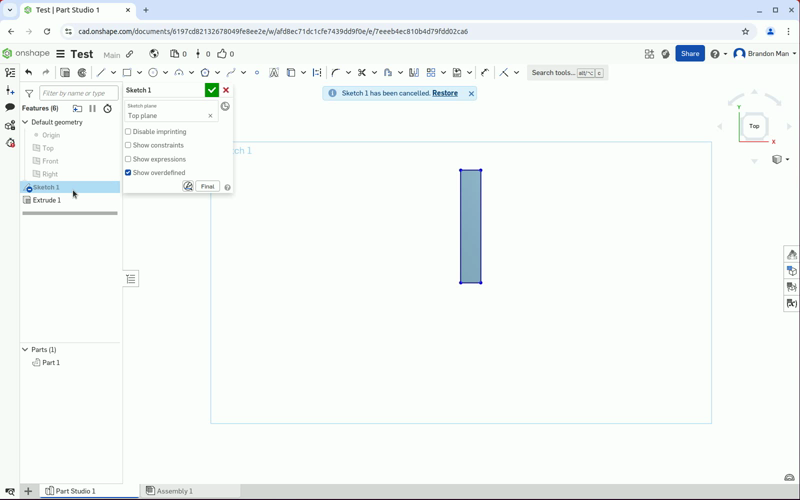
mouse_move(229, 92)
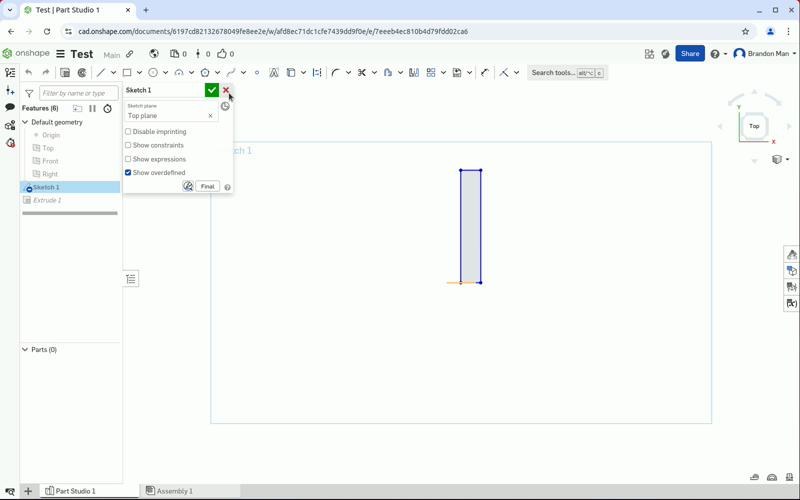
click(229, 92)
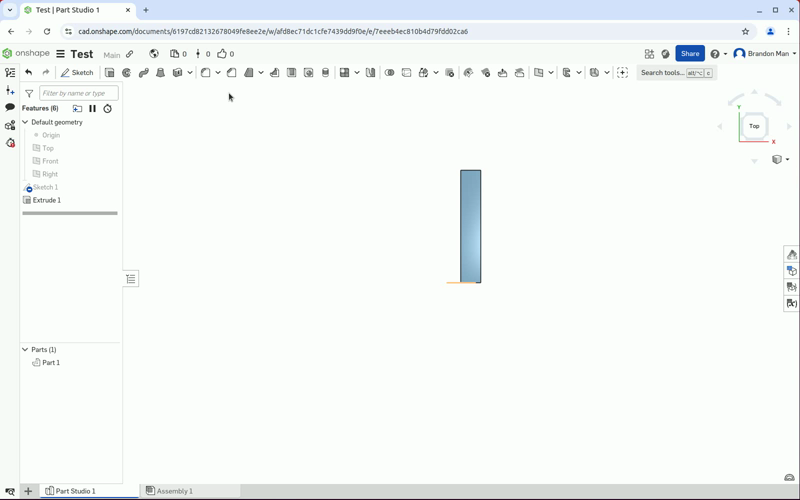
mouse_move(541, 75)
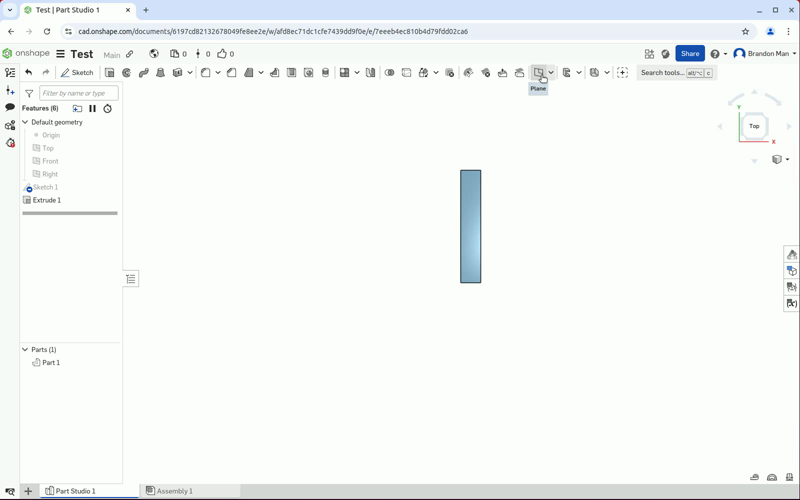
click(541, 75)
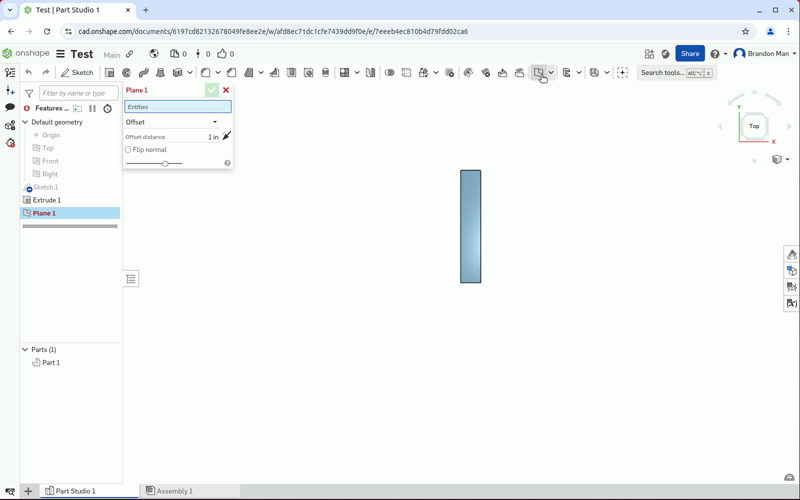
mouse_move(73, 150)
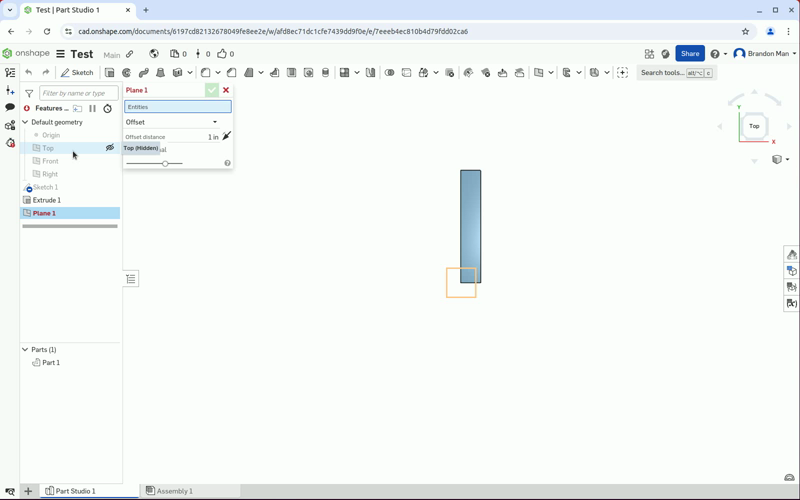
click(73, 150)
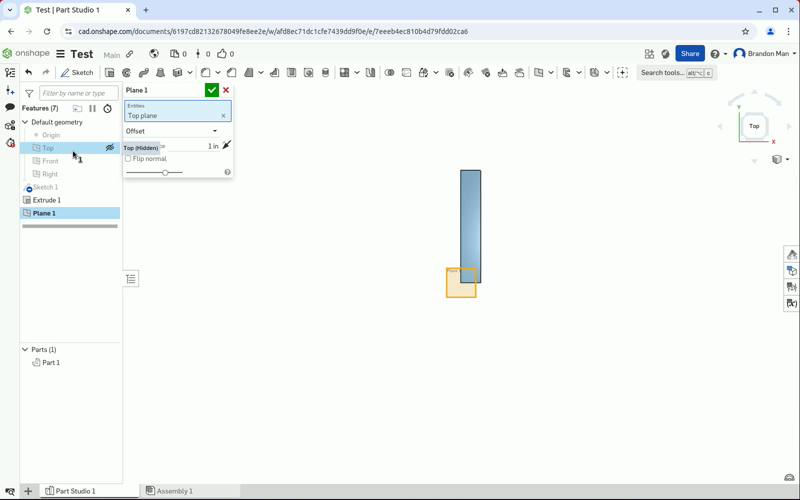
key(tab, 2)
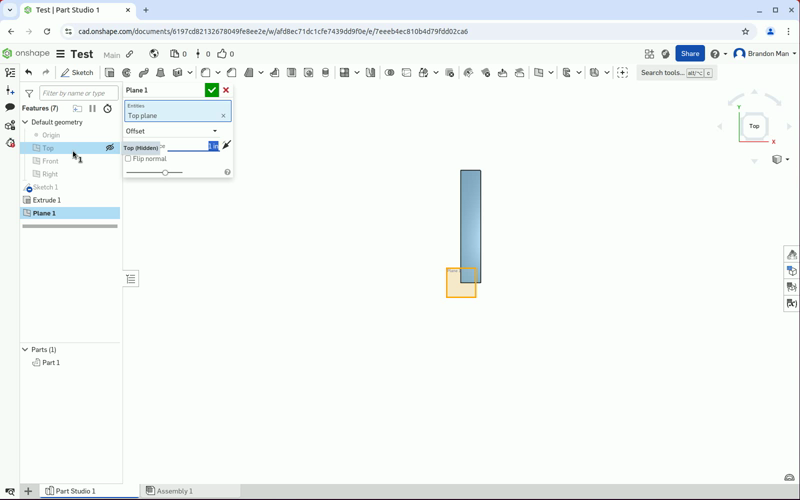
text(0.709)
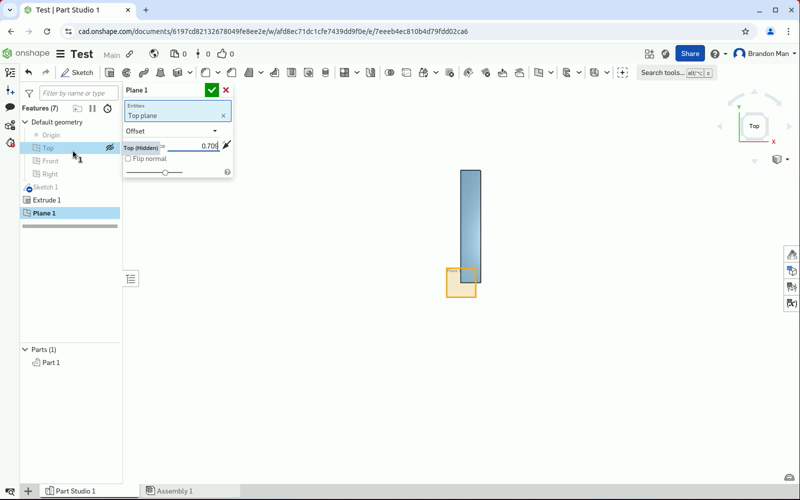
key(enter, 2)
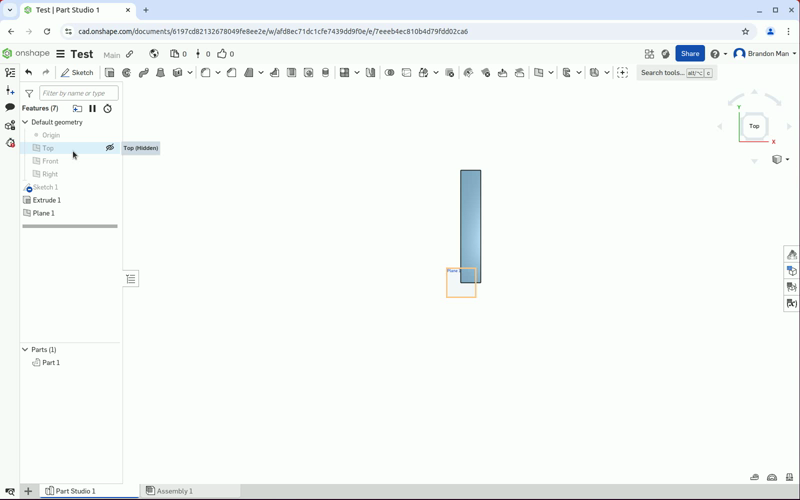
key(shift+s)
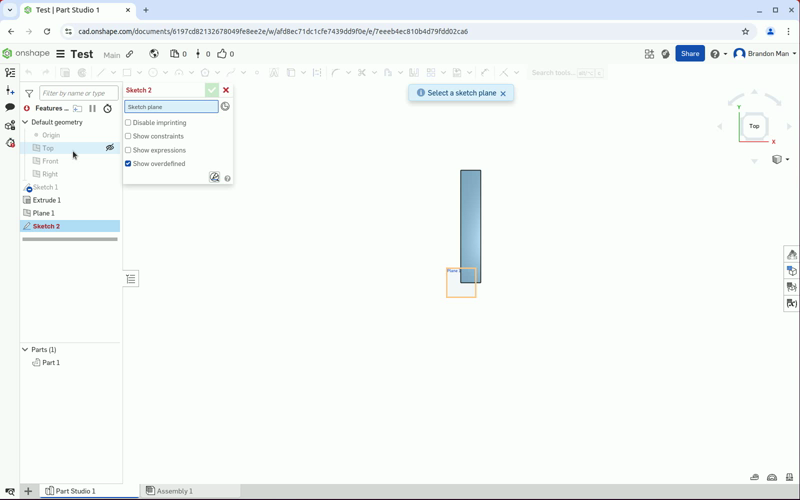
mouse_move(73, 215)
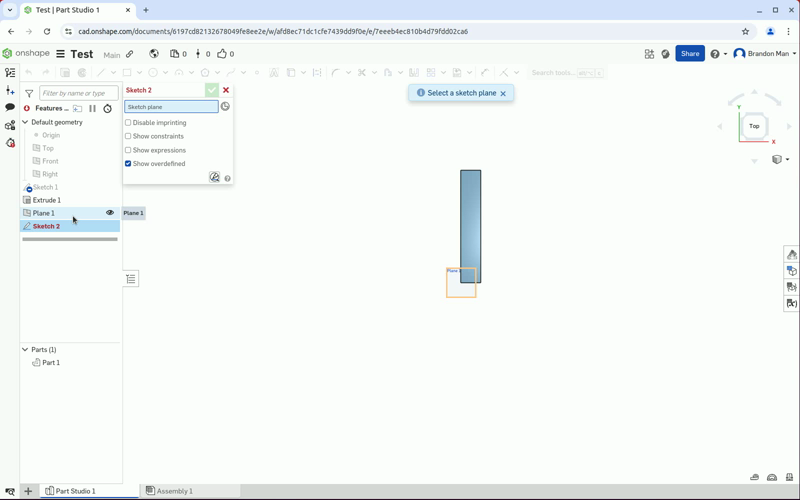
click(73, 215)
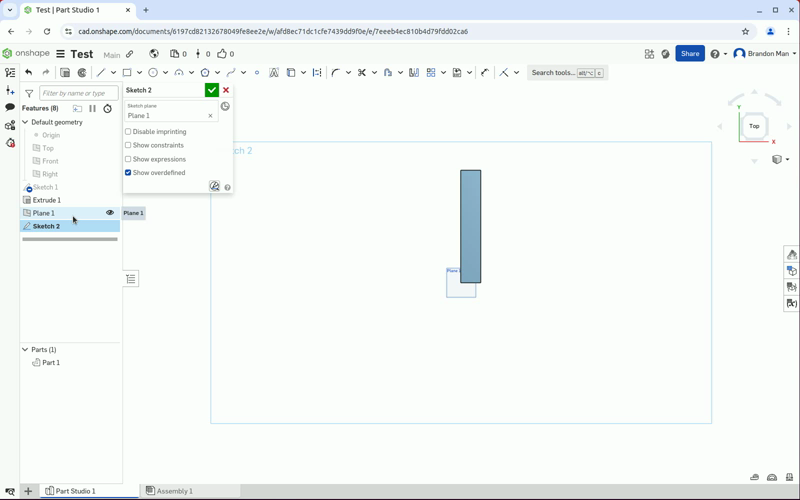
mouse_move(73, 352)
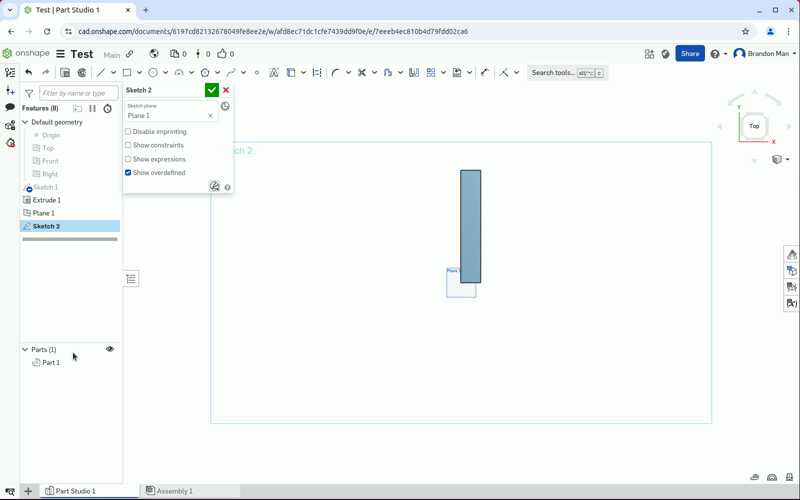
key(y)
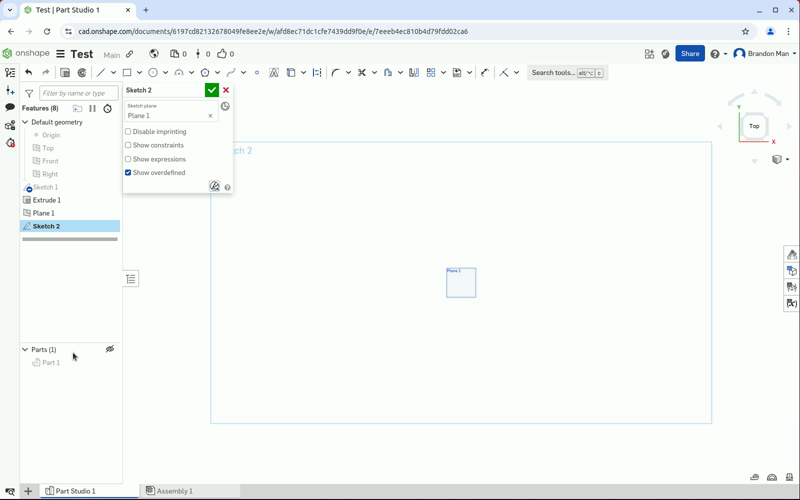
key(c)
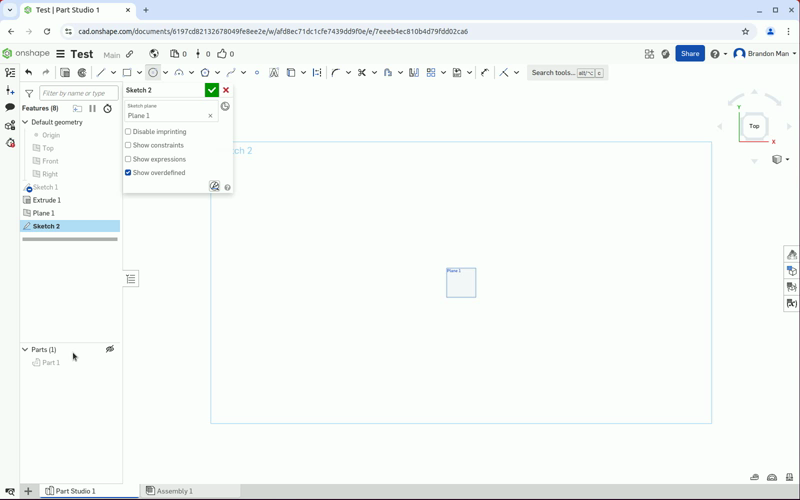
key_down(shift)
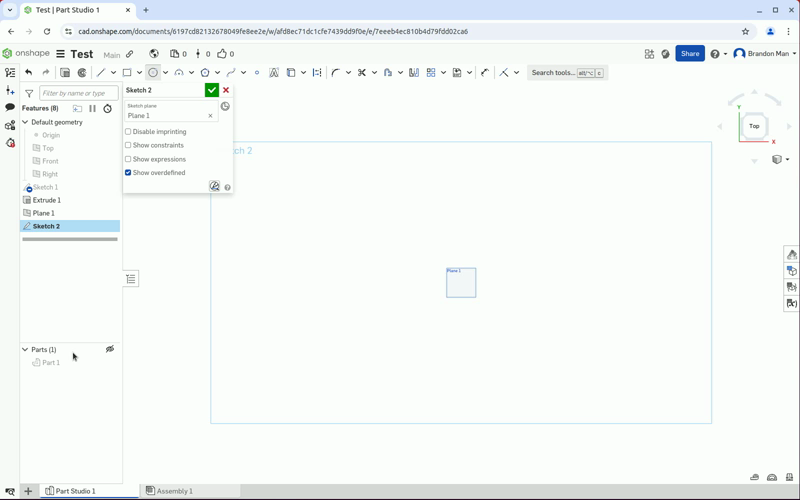
mouse_move(471, 279)
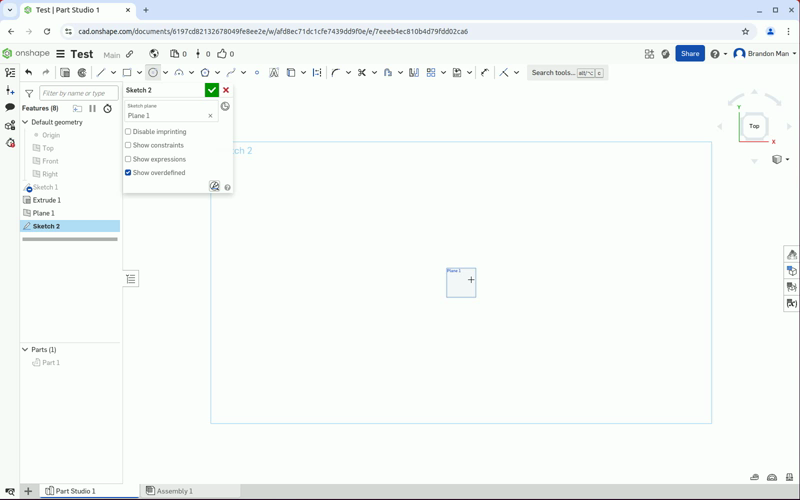
click(471, 279)
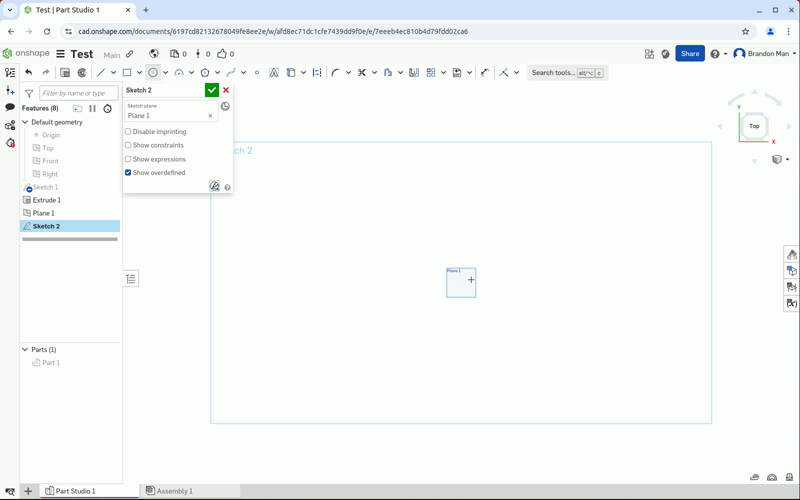
key_up(shift)
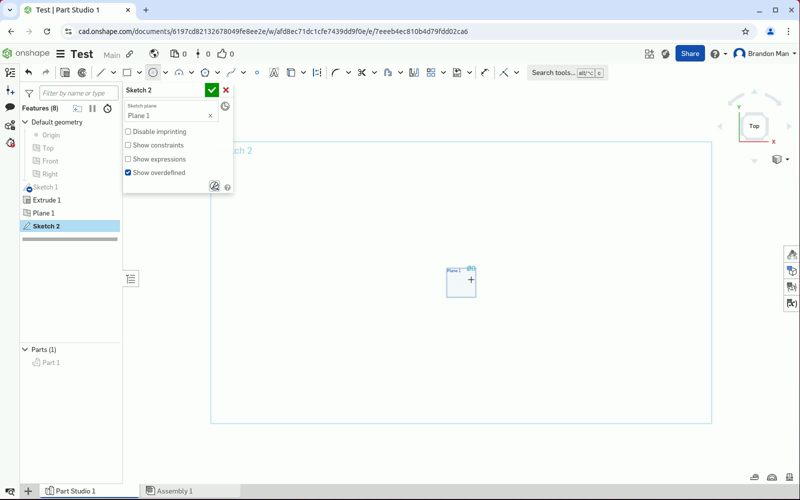
mouse_move(472, 279)
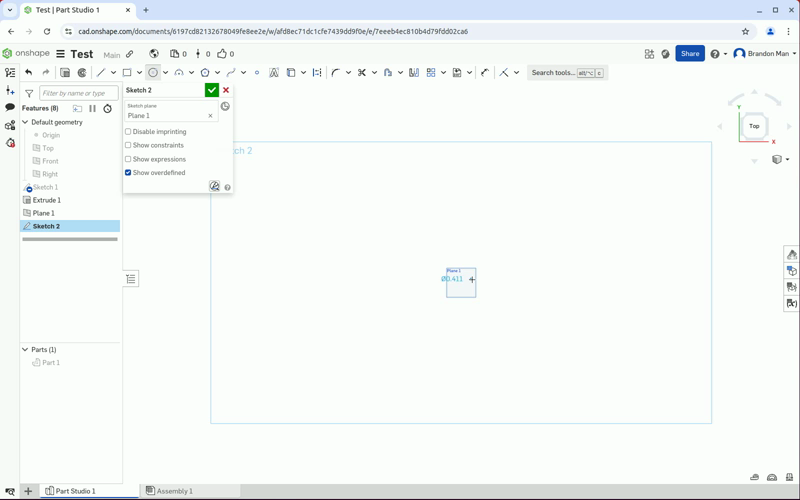
scroll(6)
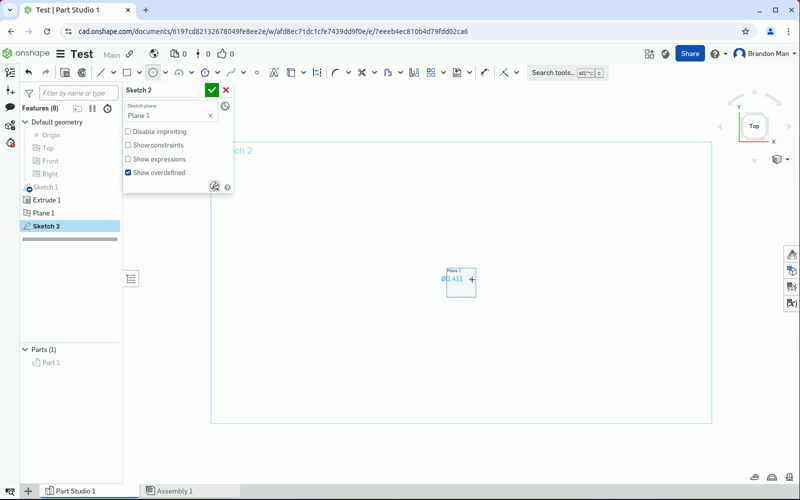
scroll(6)
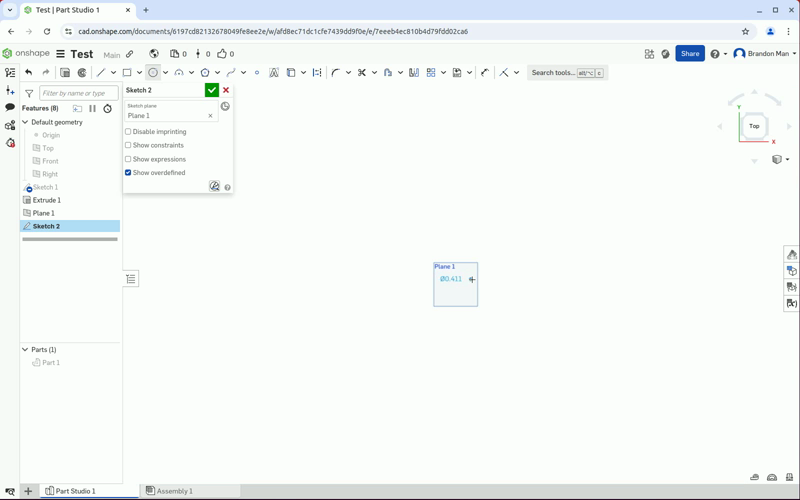
scroll(6)
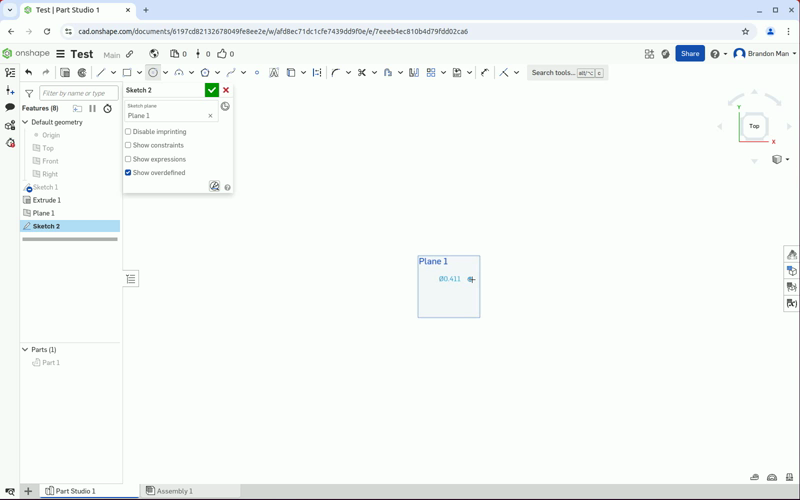
scroll(6)
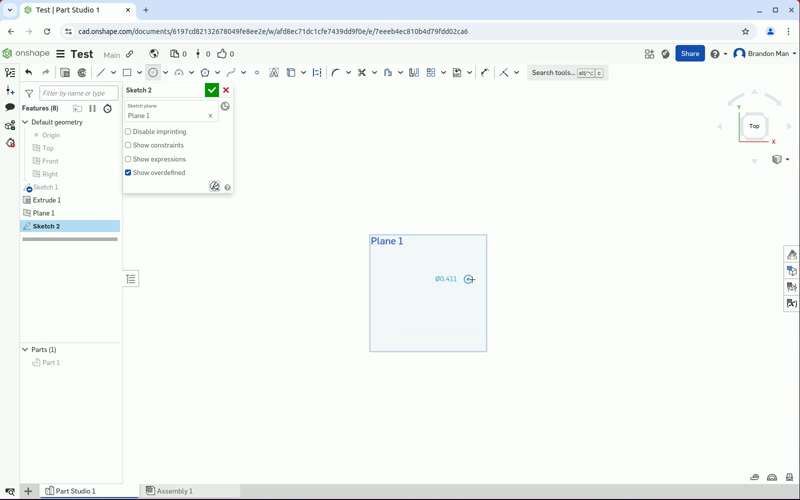
scroll(6)
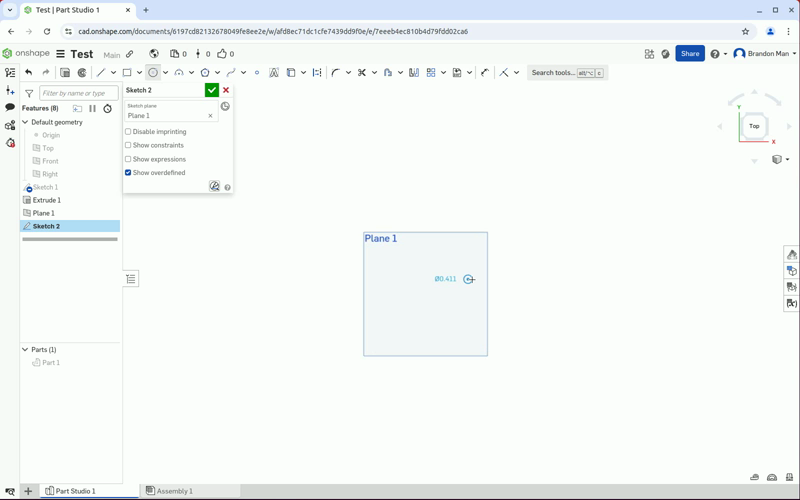
scroll(6)
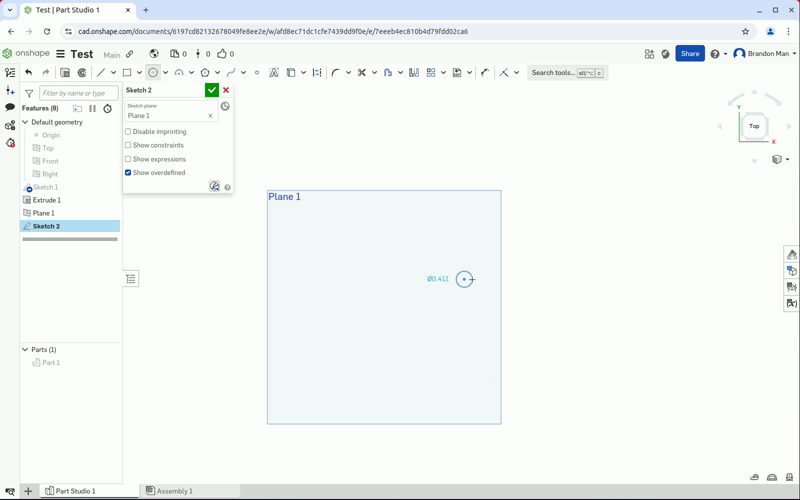
scroll(6)
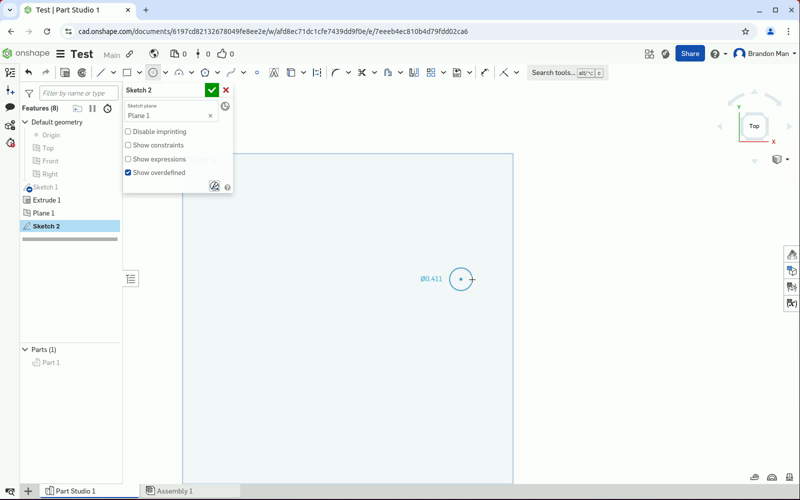
click(472, 279)
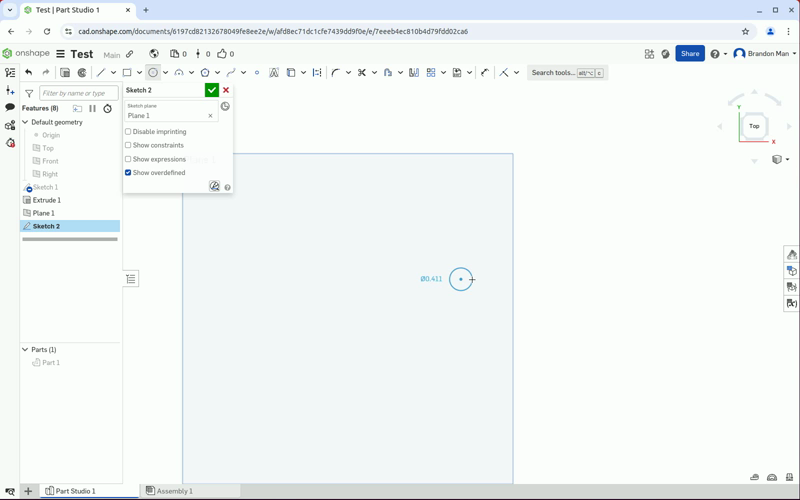
scroll(-6)
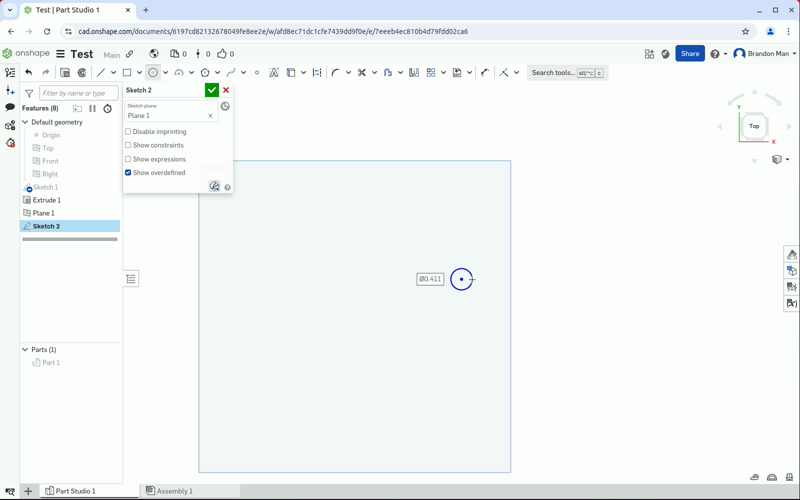
scroll(-6)
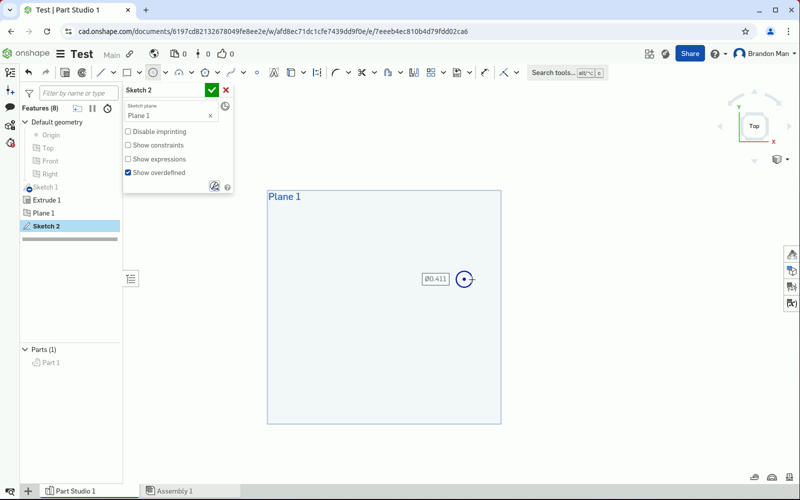
scroll(-6)
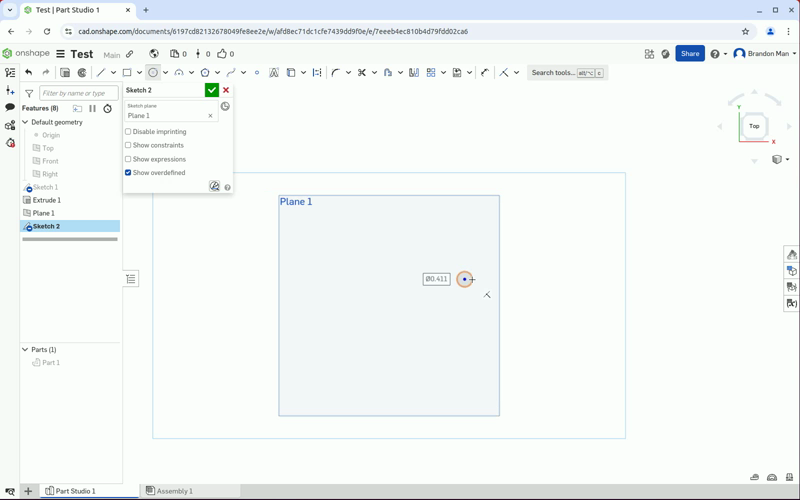
scroll(-6)
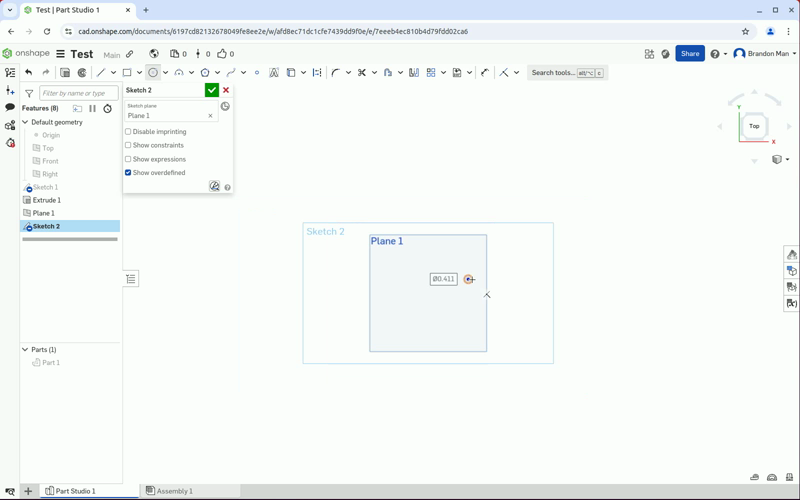
scroll(-6)
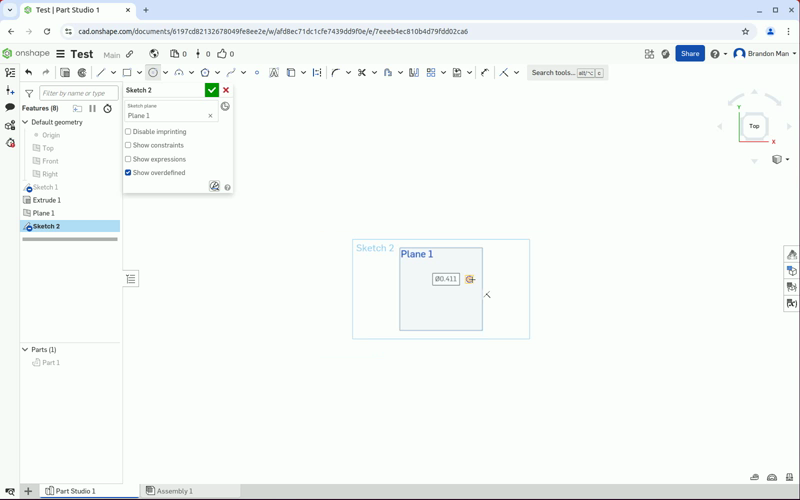
scroll(-6)
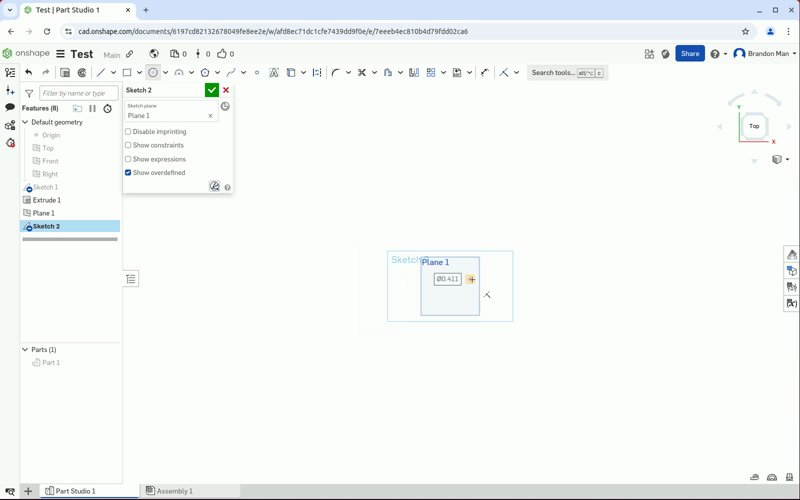
scroll(-6)
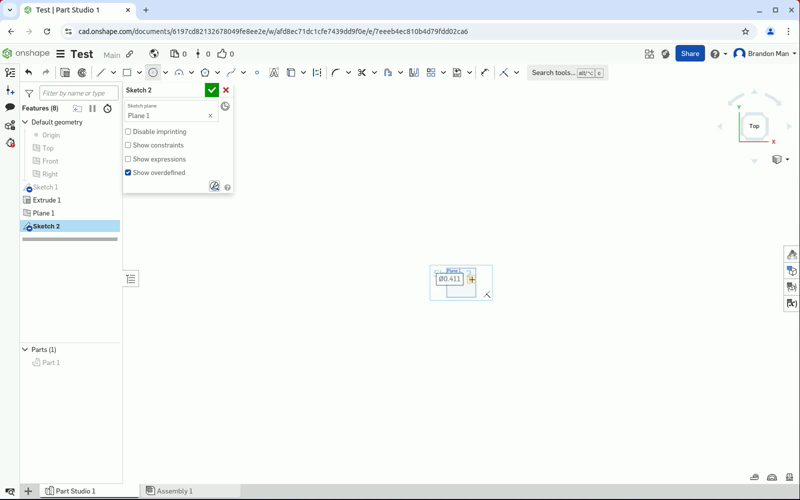
key(esc)
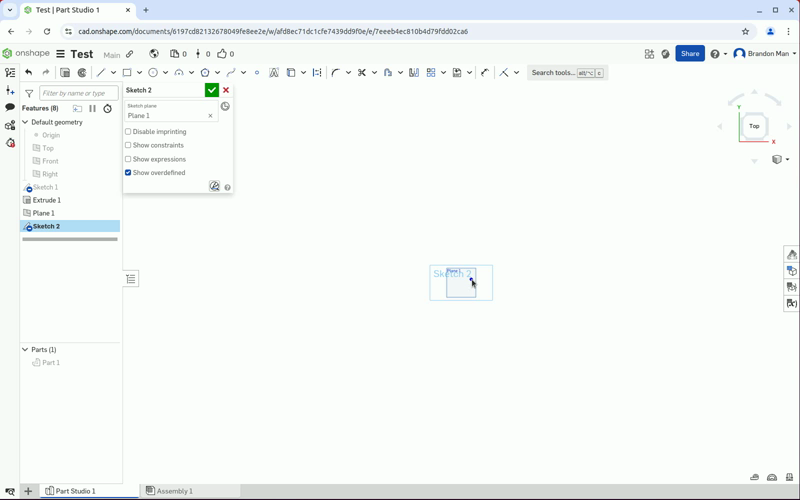
mouse_move(471, 280)
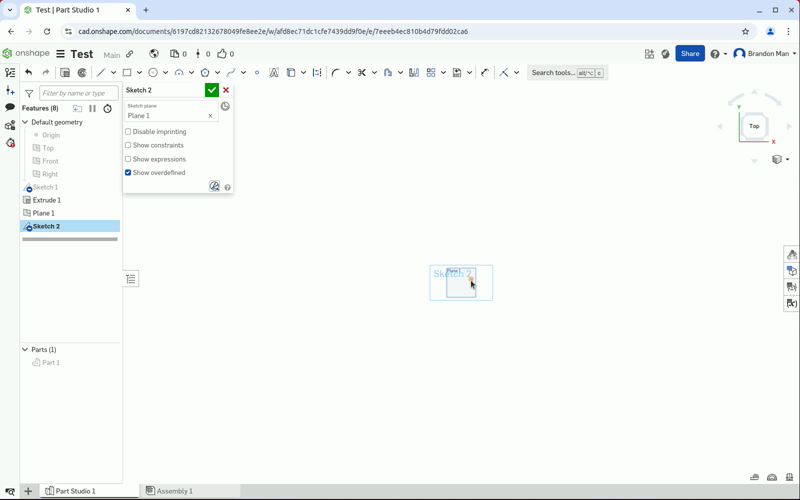
scroll(6)
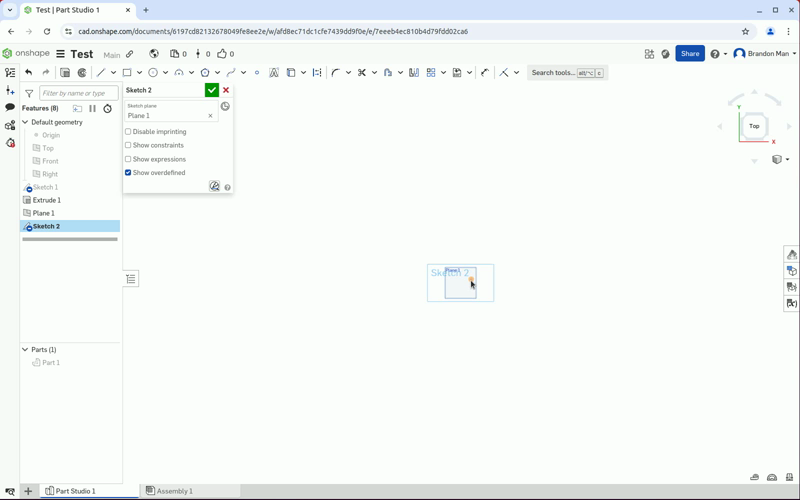
scroll(6)
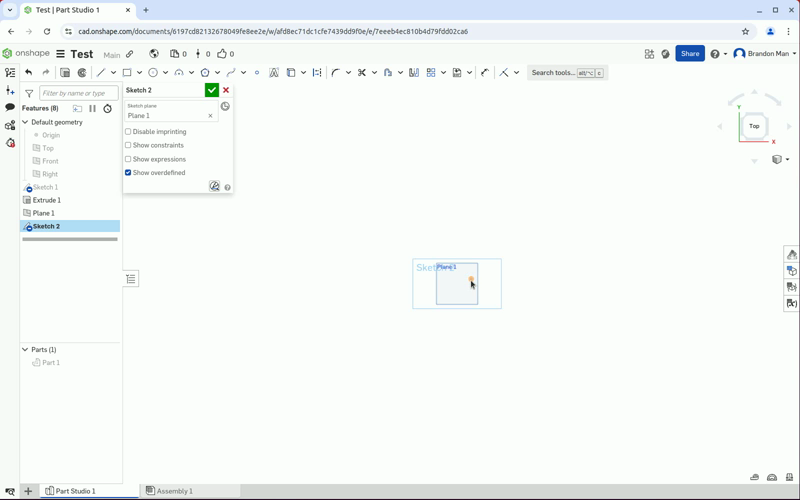
scroll(6)
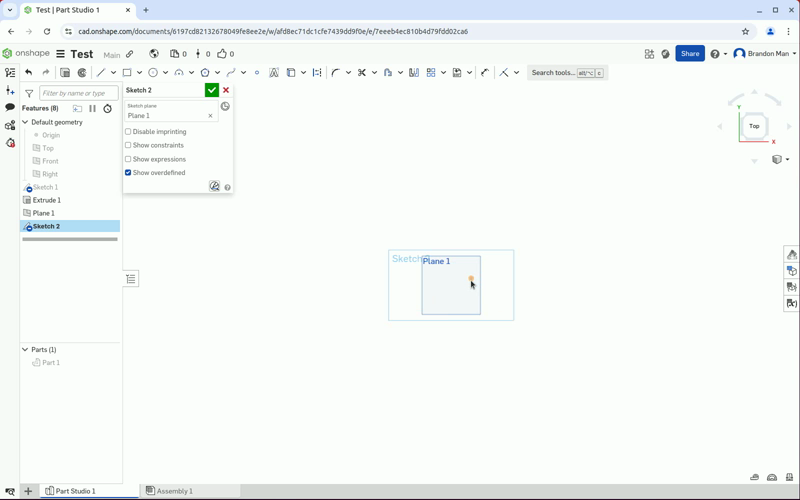
scroll(6)
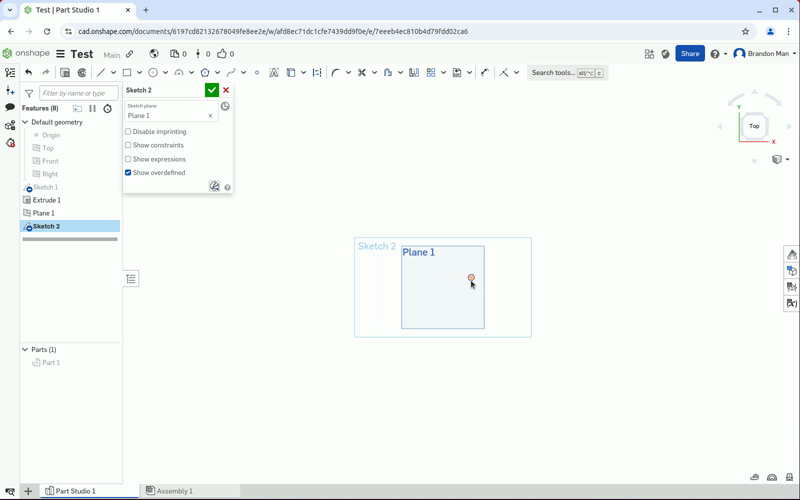
scroll(6)
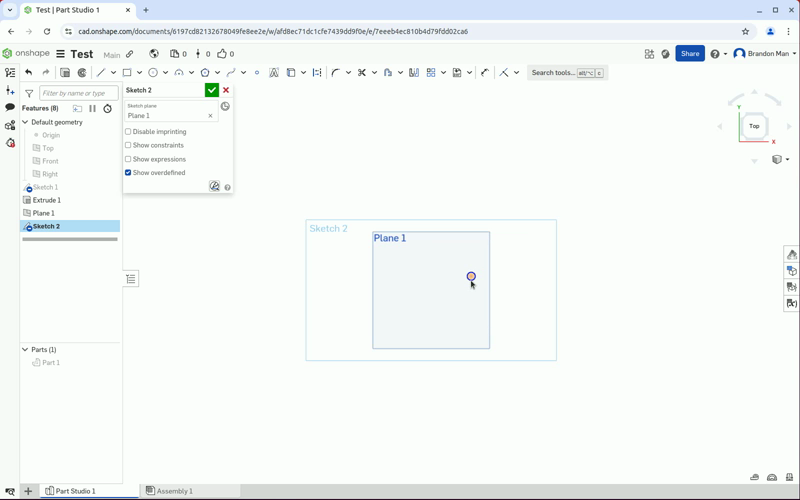
scroll(6)
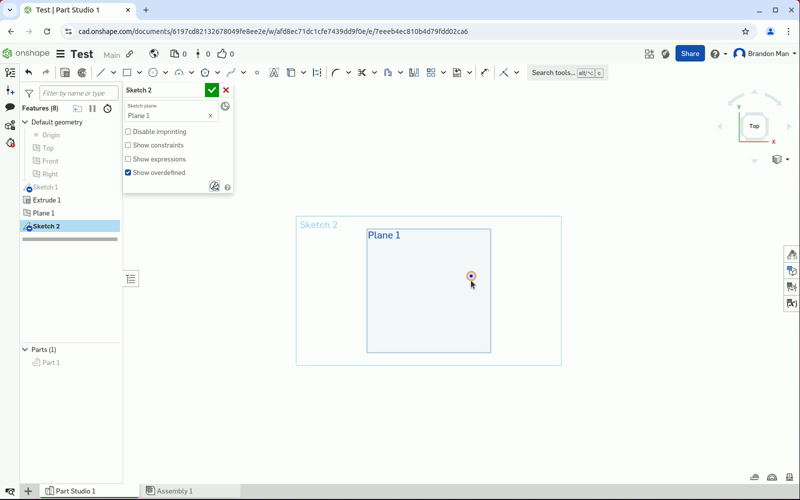
scroll(6)
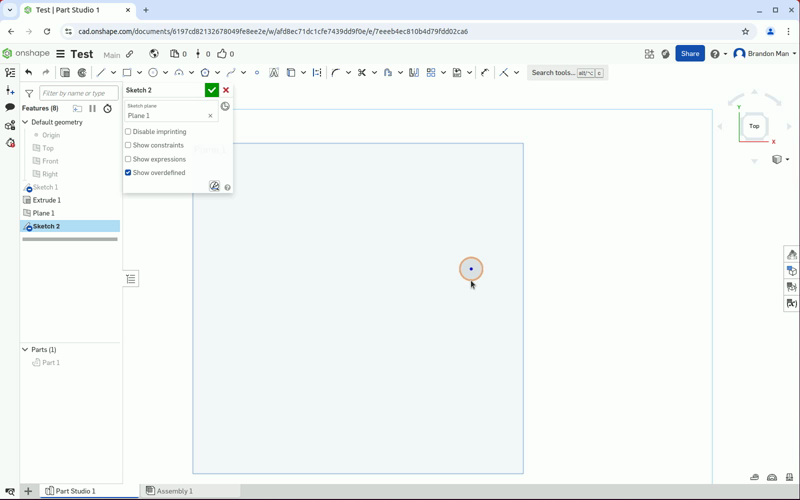
click(471, 280)
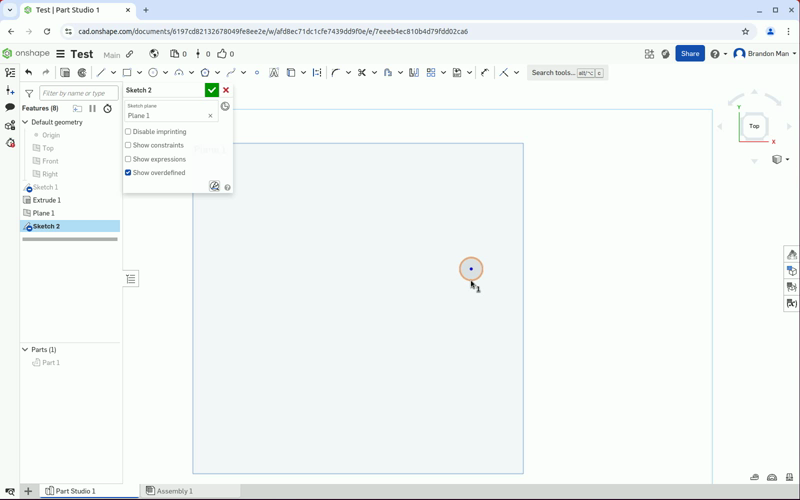
scroll(-6)
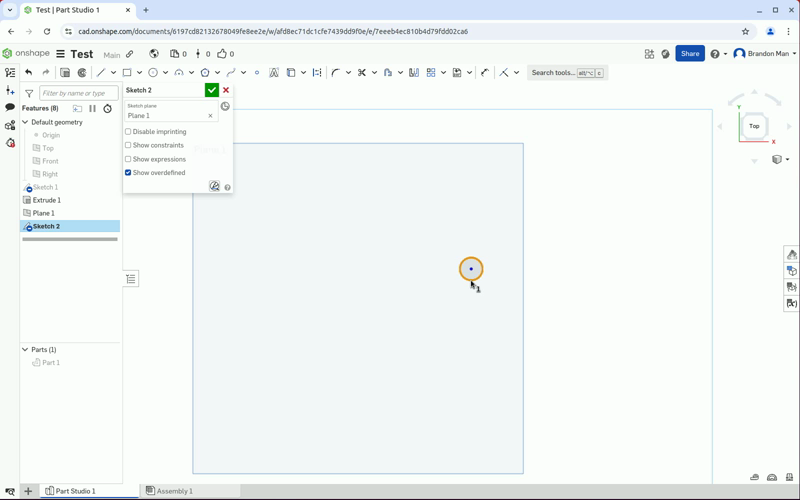
scroll(-6)
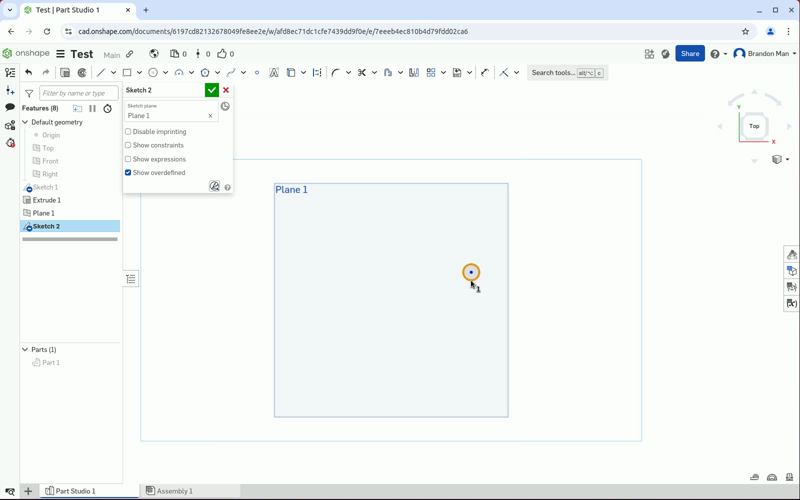
scroll(-6)
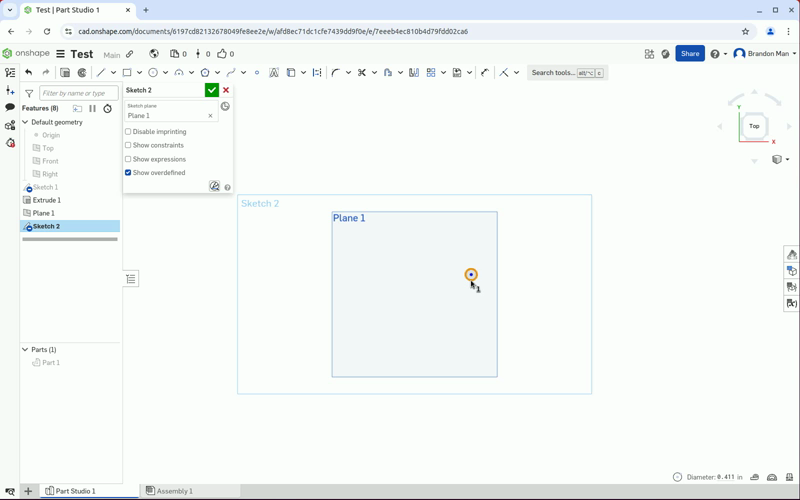
scroll(-6)
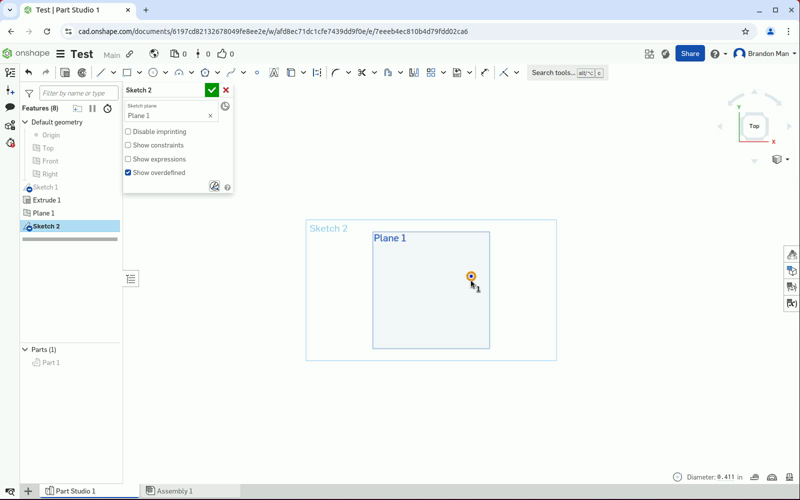
scroll(-6)
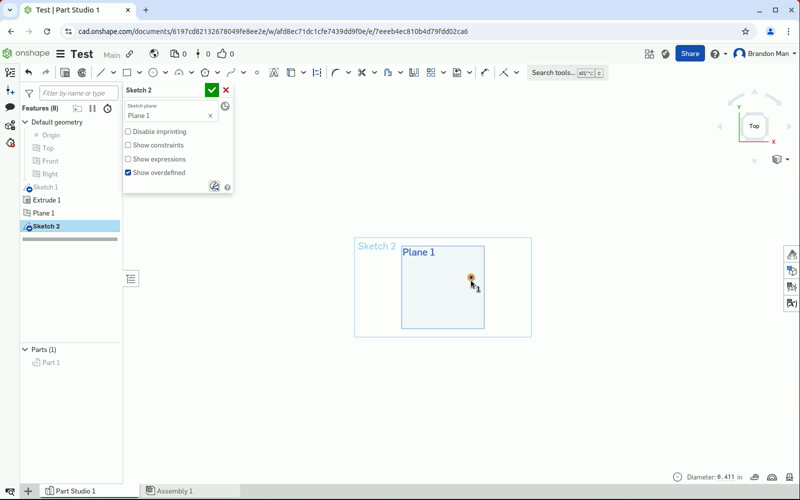
scroll(-6)
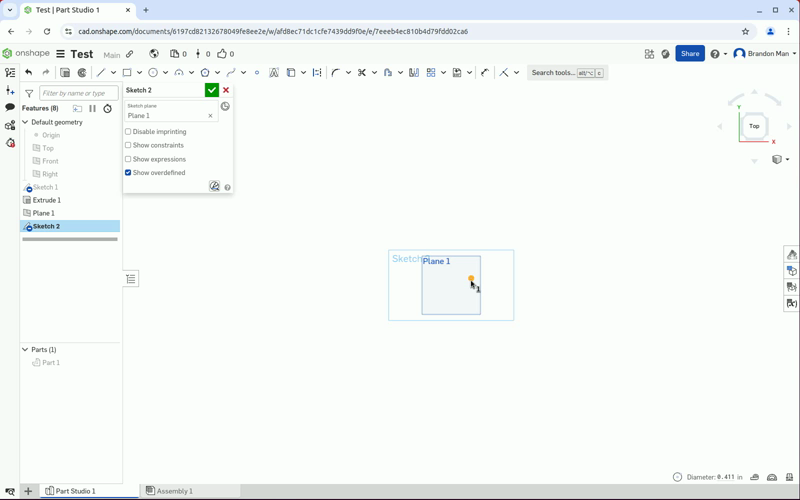
scroll(-6)
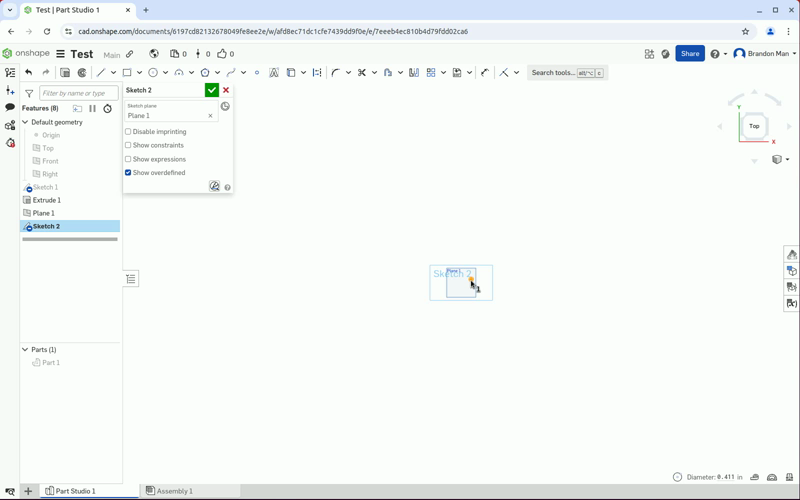
mouse_move(73, 352)
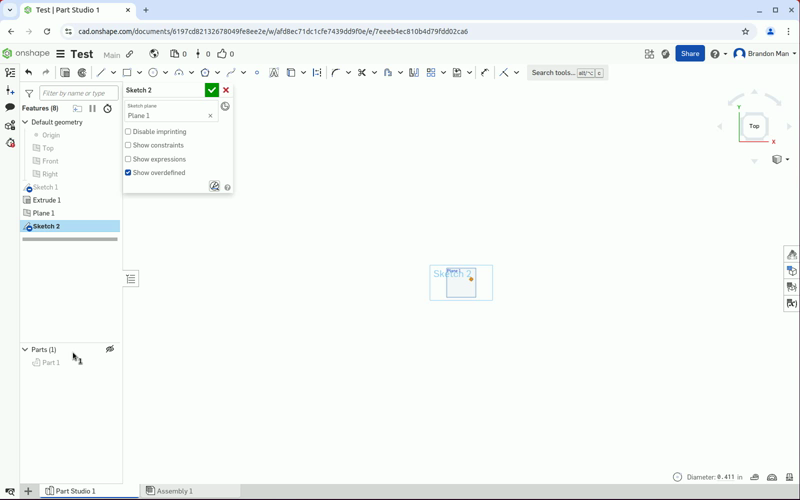
key(shift+y)
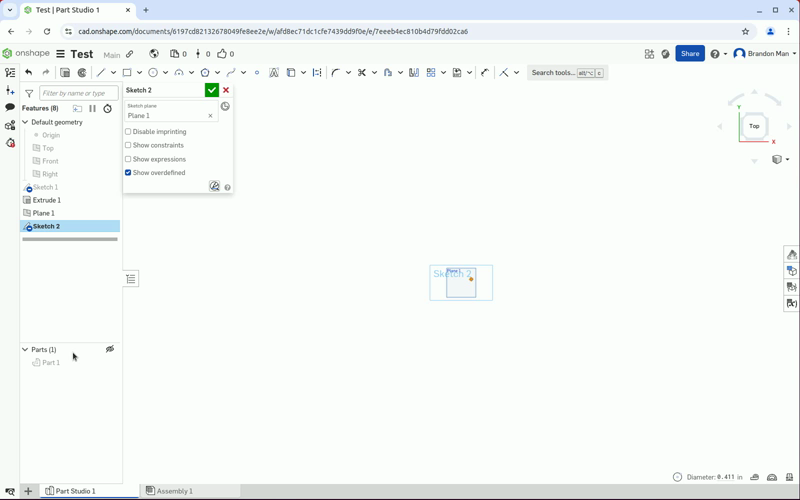
key(shift+e)
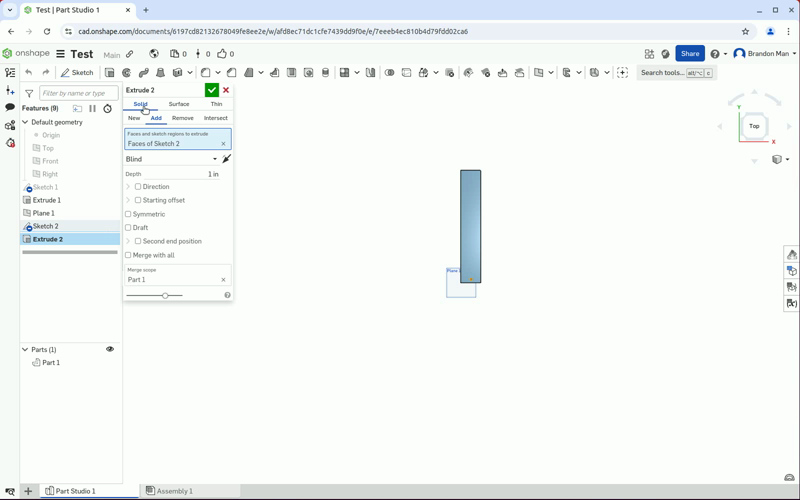
mouse_move(143, 106)
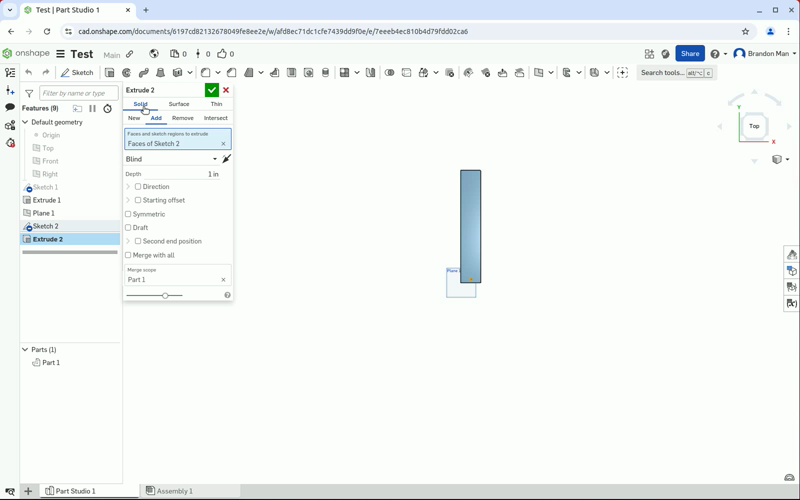
click(143, 106)
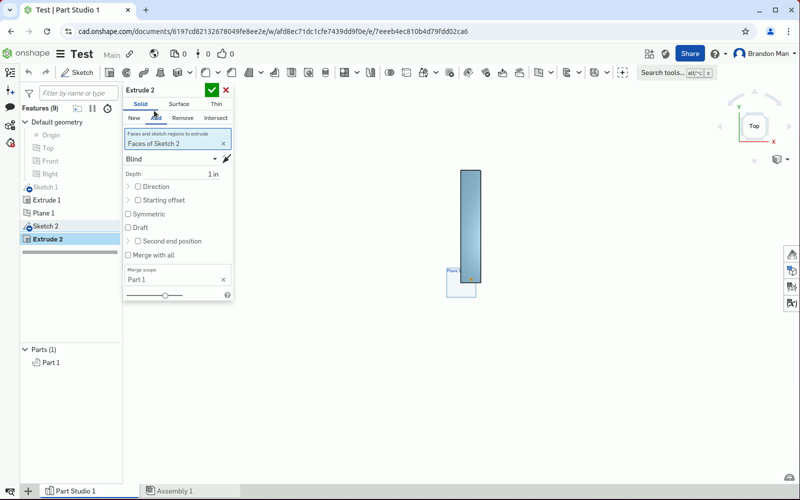
mouse_move(186, 120)
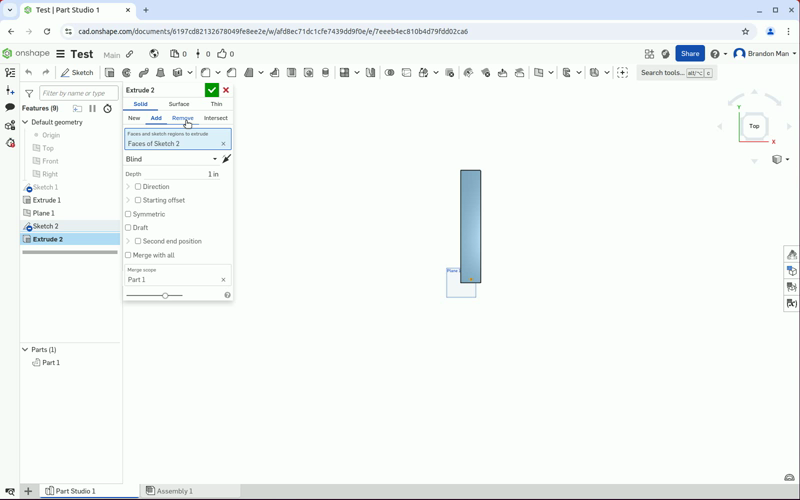
click(186, 120)
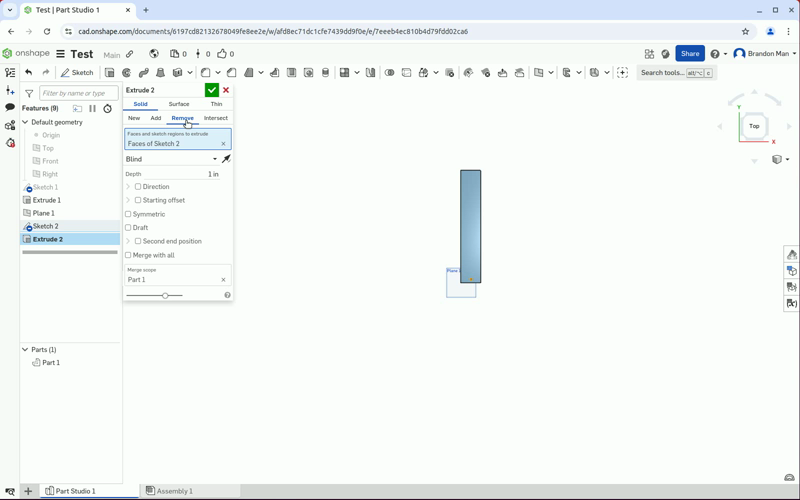
key(tab, 4)
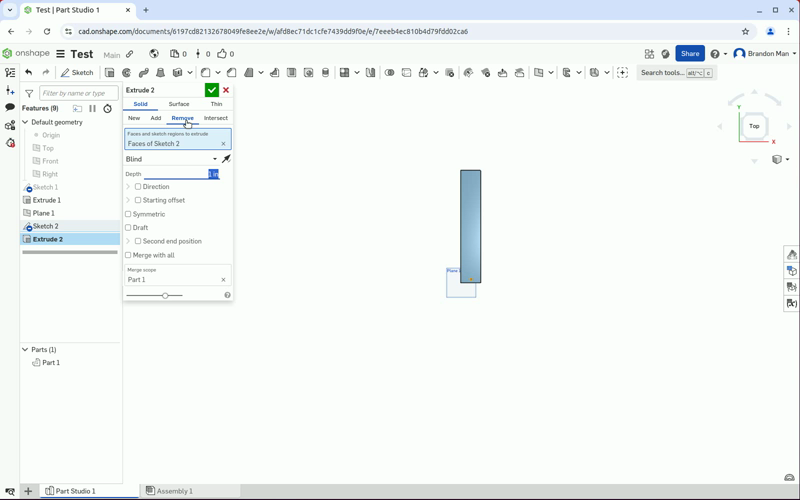
text(0.481)
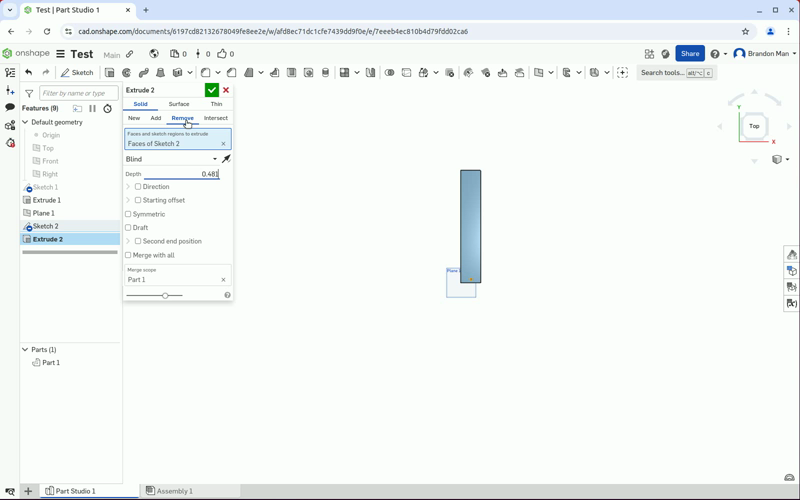
key(tab, 6)
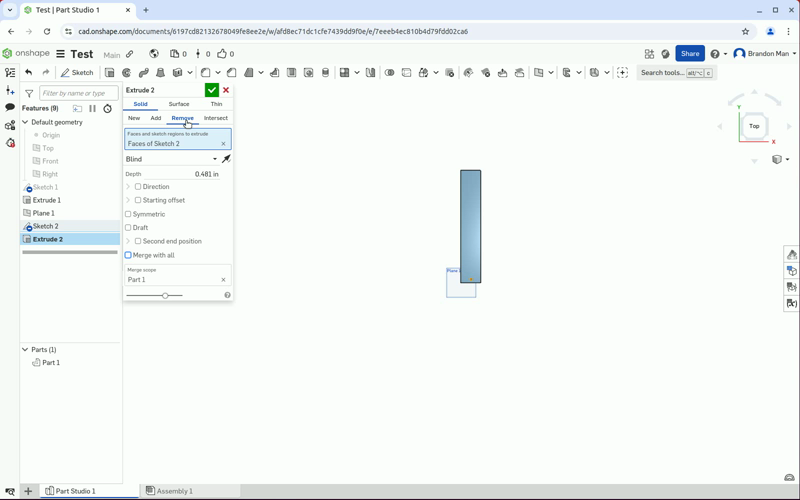
key(space)
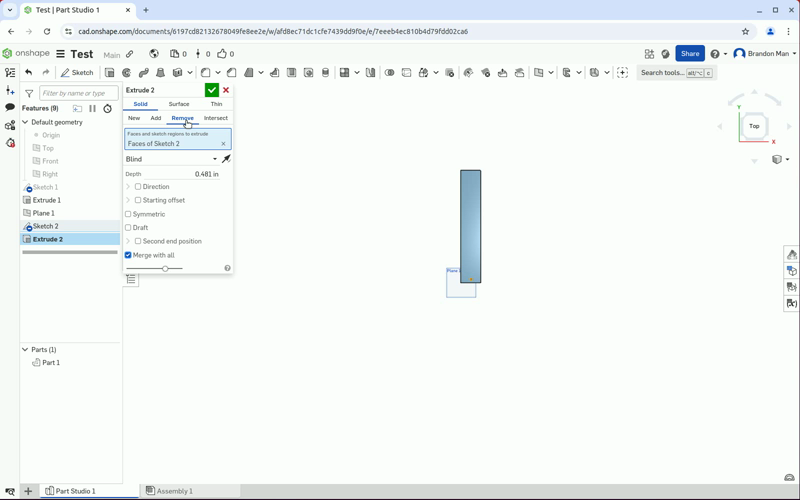
key(enter)
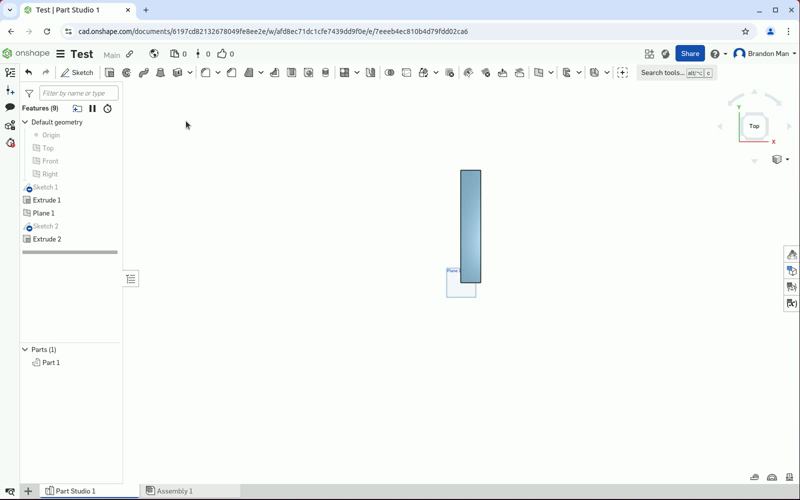
key(shift+h)
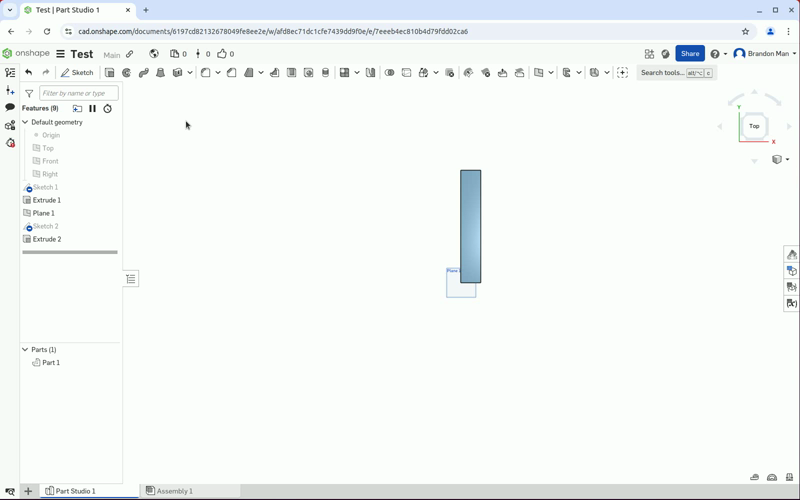
key(shift+h)
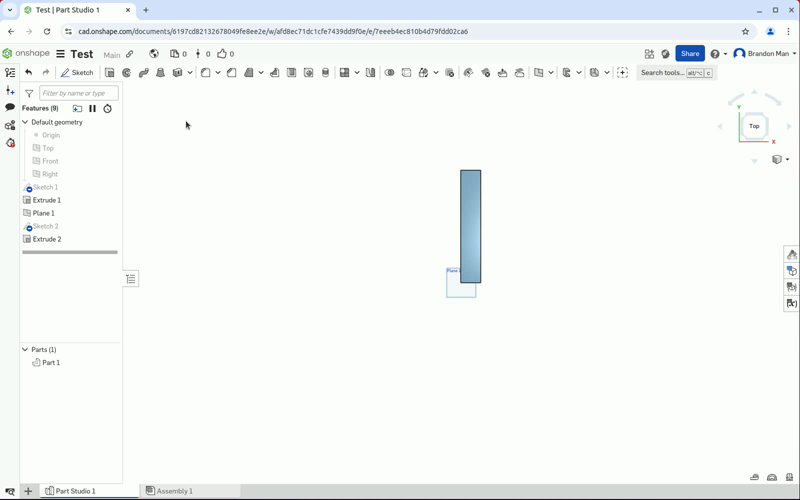
mouse_move(73, 189)
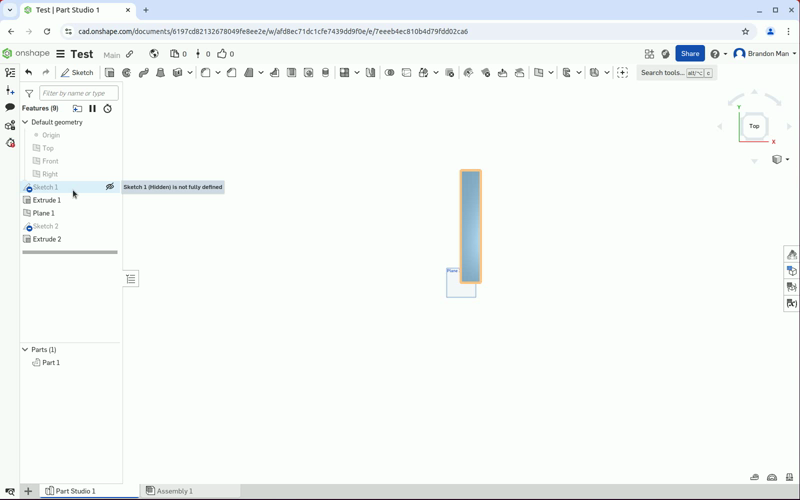
click(73, 189)
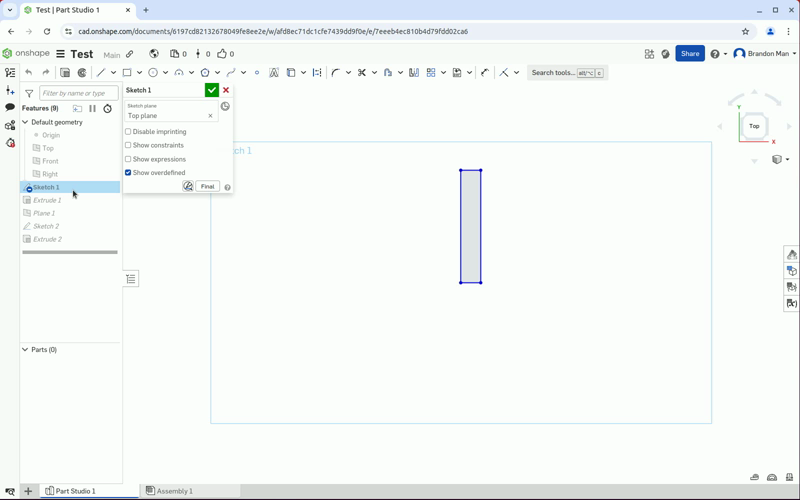
mouse_move(229, 92)
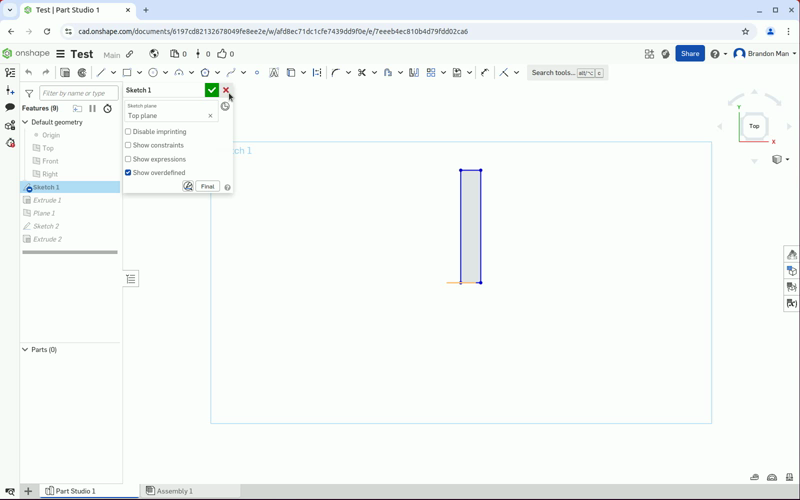
click(229, 92)
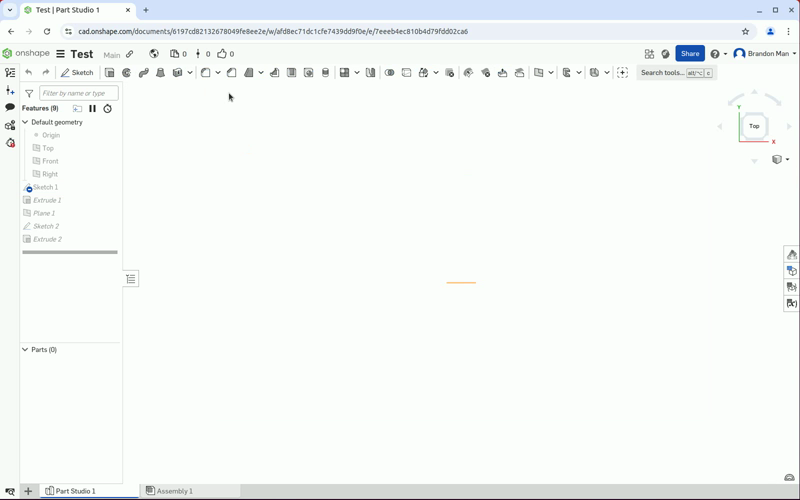
key(shift+s)
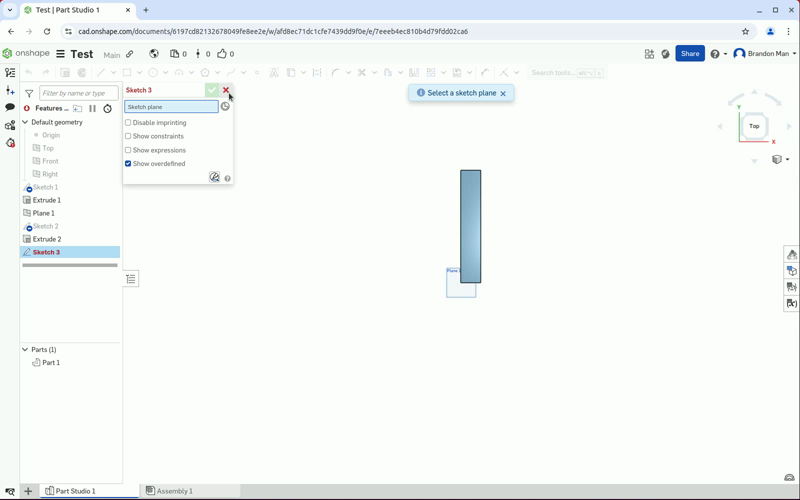
mouse_move(73, 215)
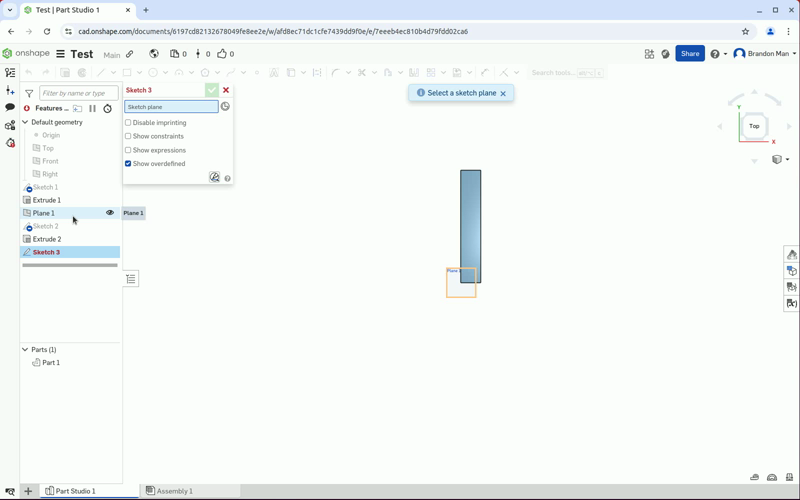
click(73, 215)
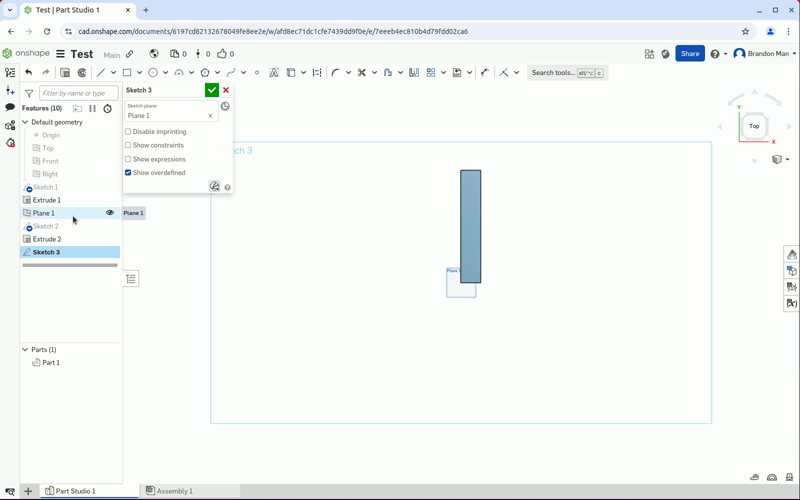
mouse_move(73, 352)
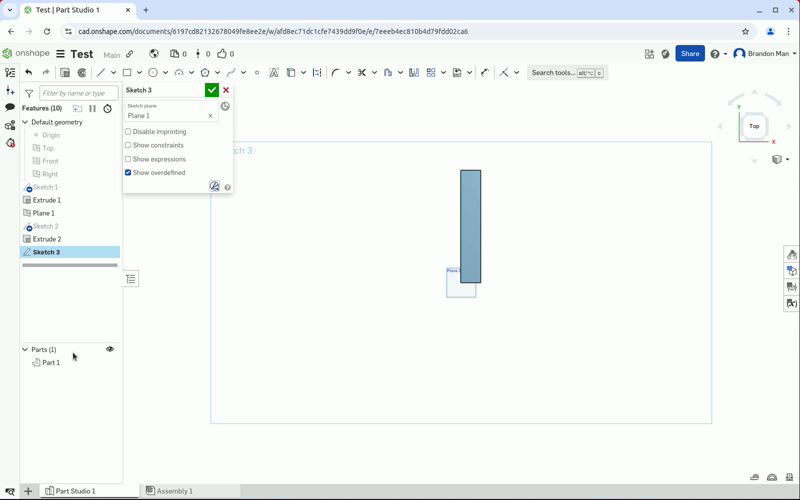
key(y)
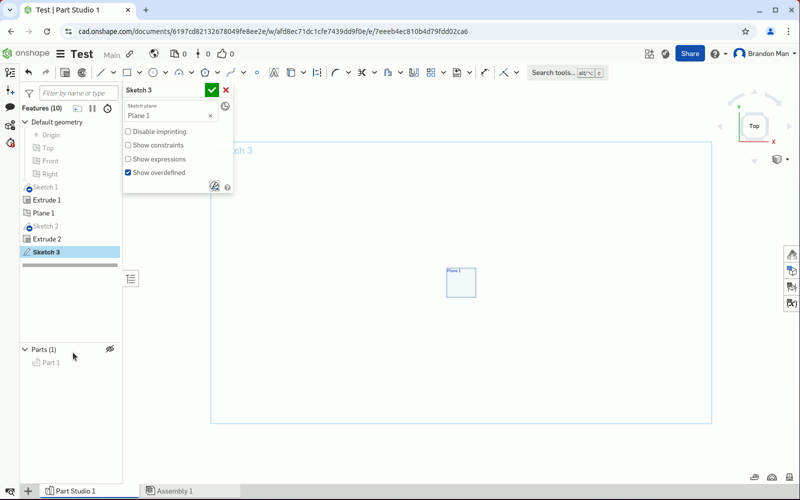
key(c)
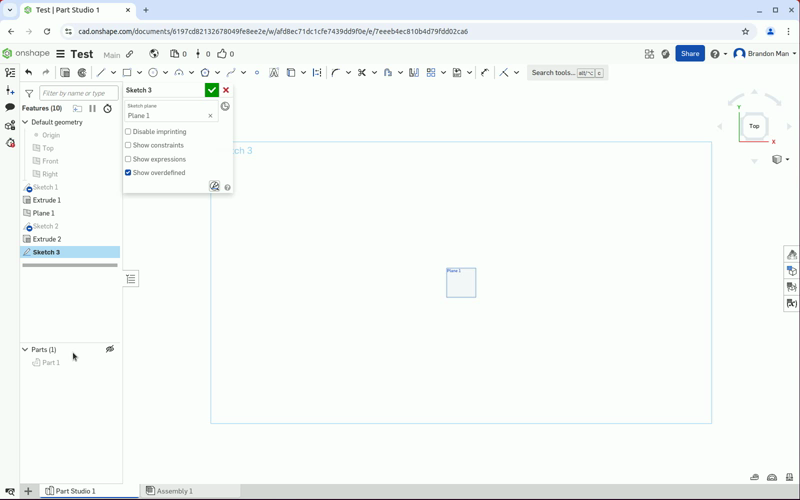
key_down(shift)
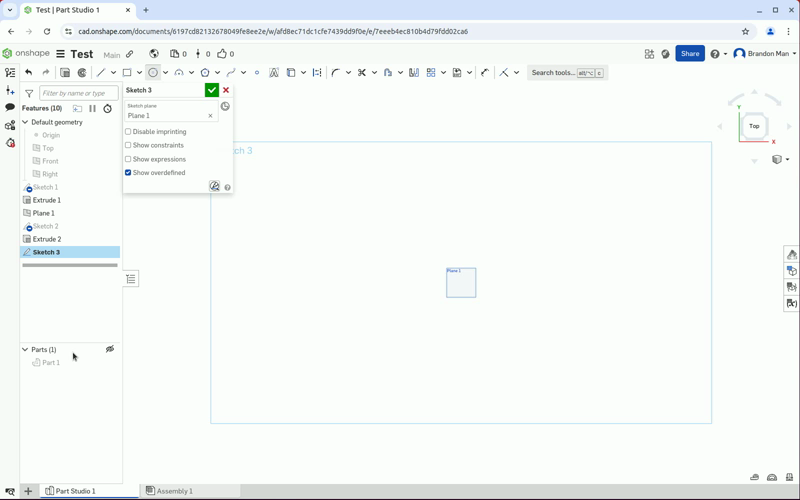
mouse_move(471, 174)
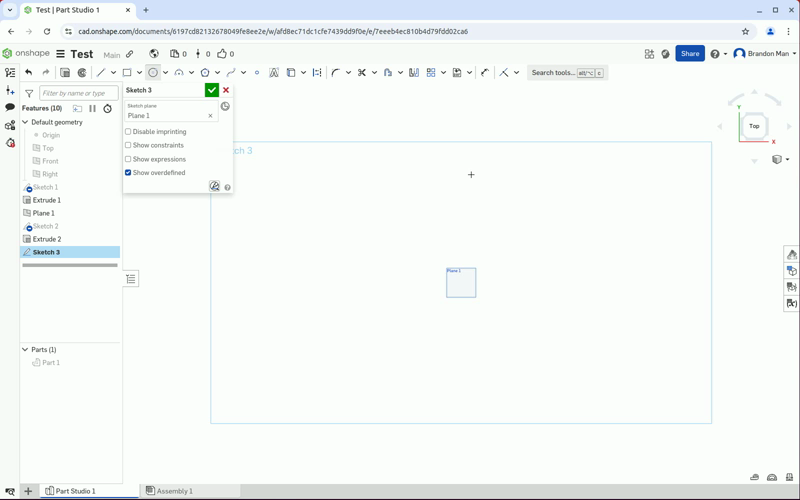
click(471, 174)
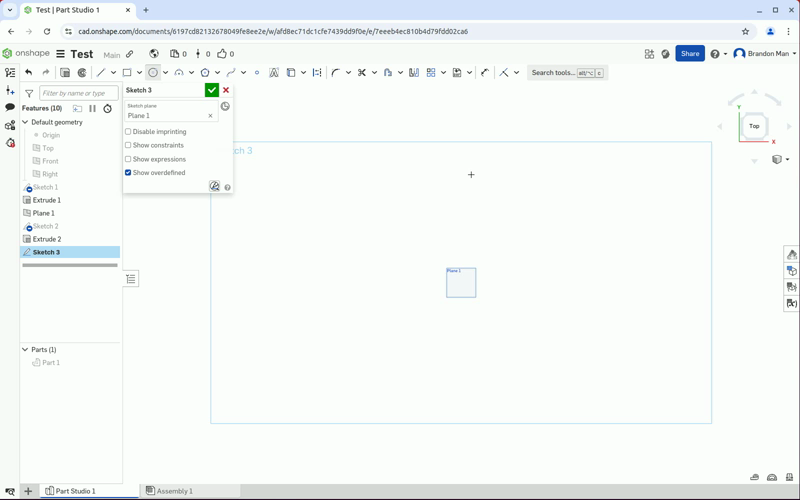
key_up(shift)
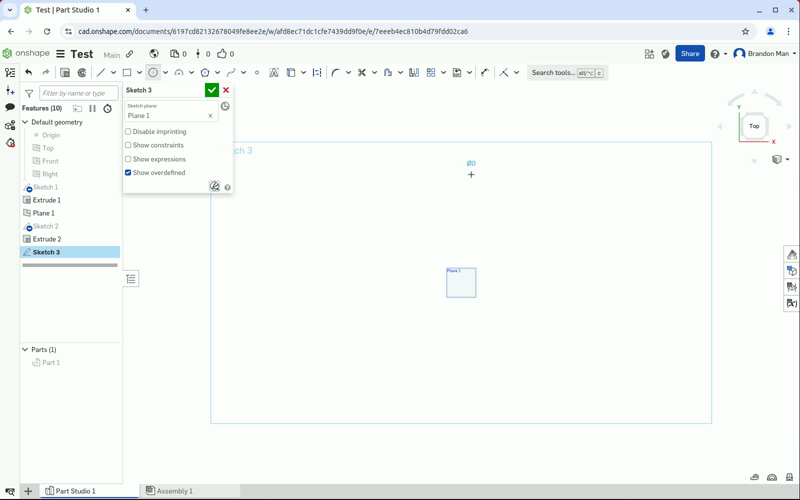
mouse_move(472, 174)
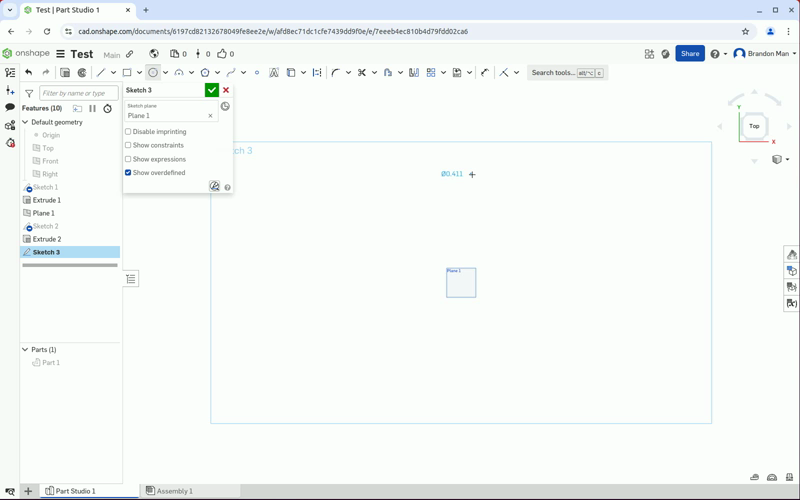
scroll(6)
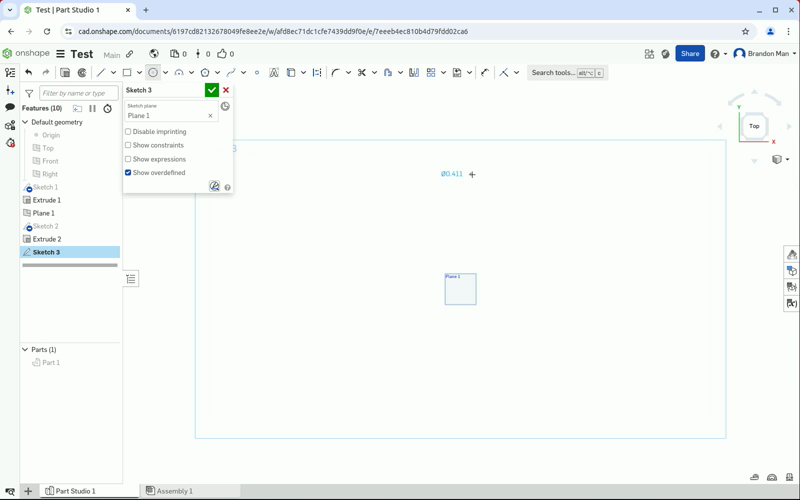
scroll(6)
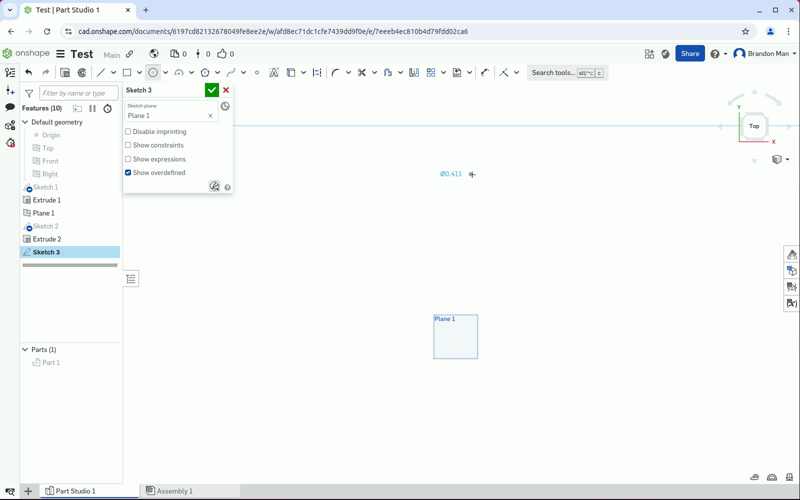
scroll(6)
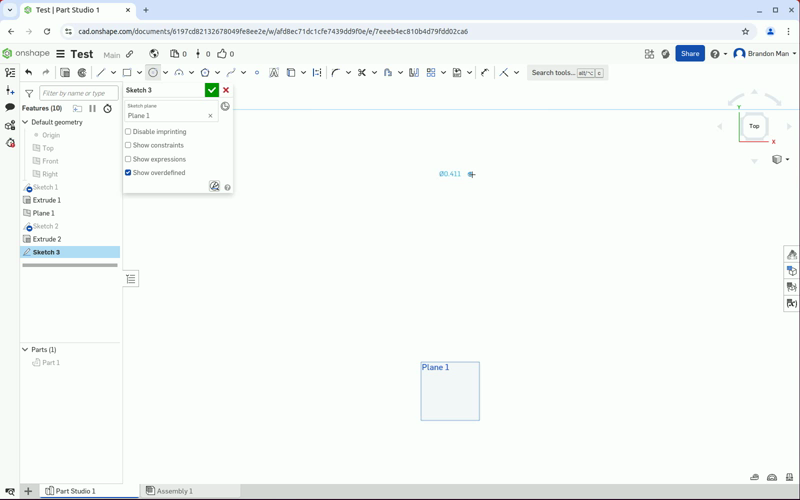
scroll(6)
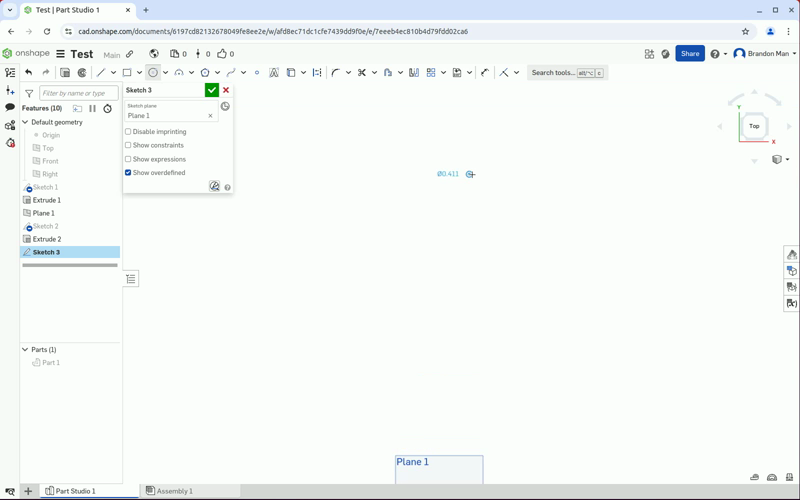
scroll(6)
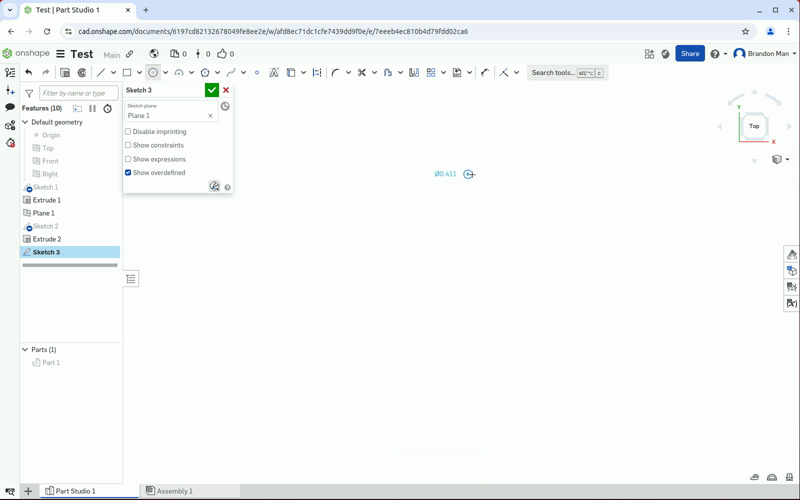
scroll(6)
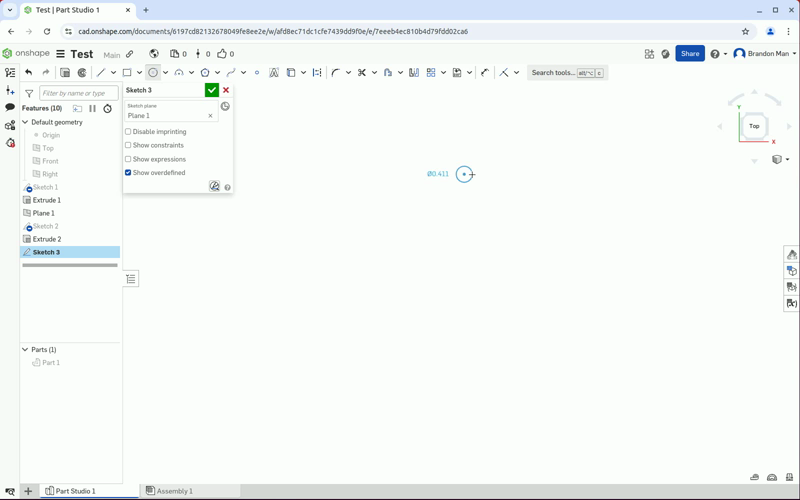
scroll(6)
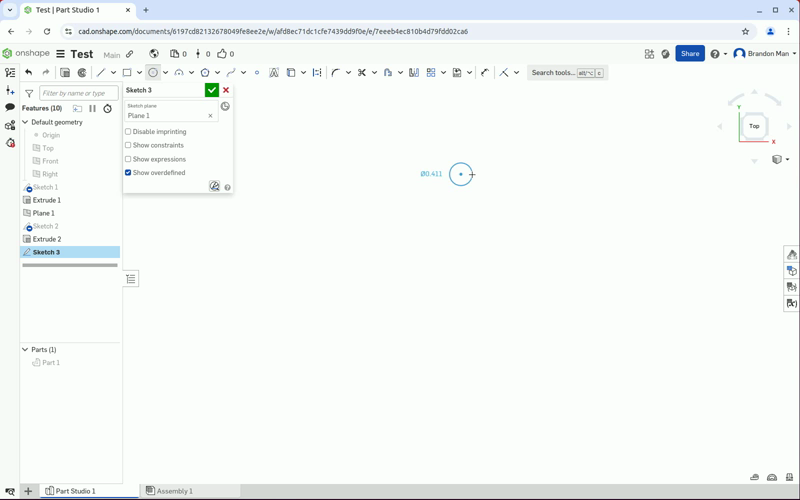
click(472, 174)
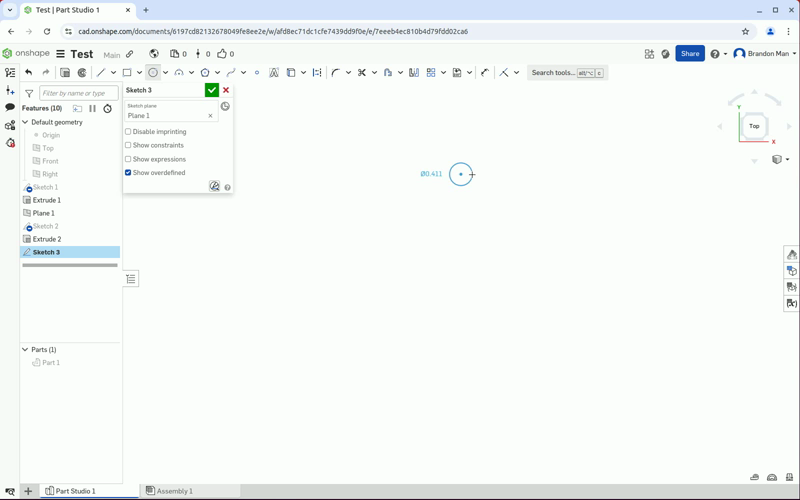
scroll(-6)
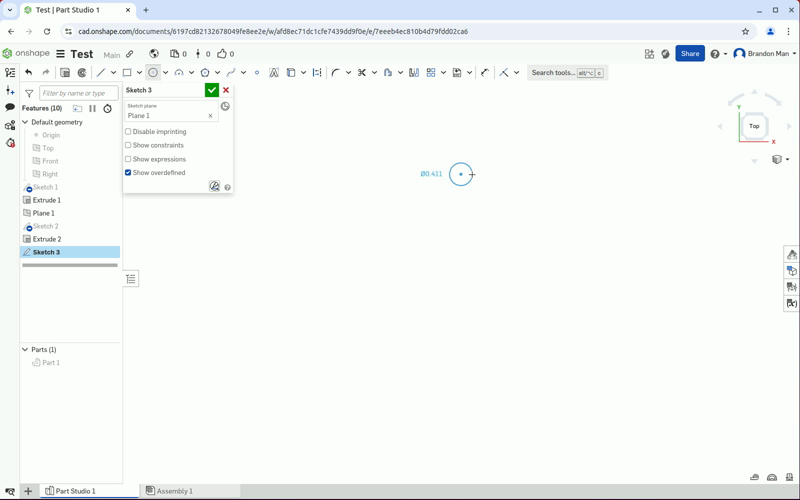
scroll(-6)
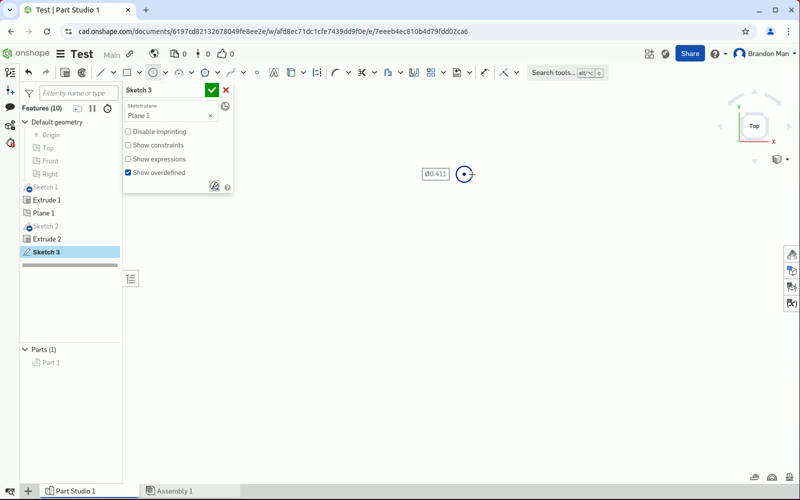
scroll(-6)
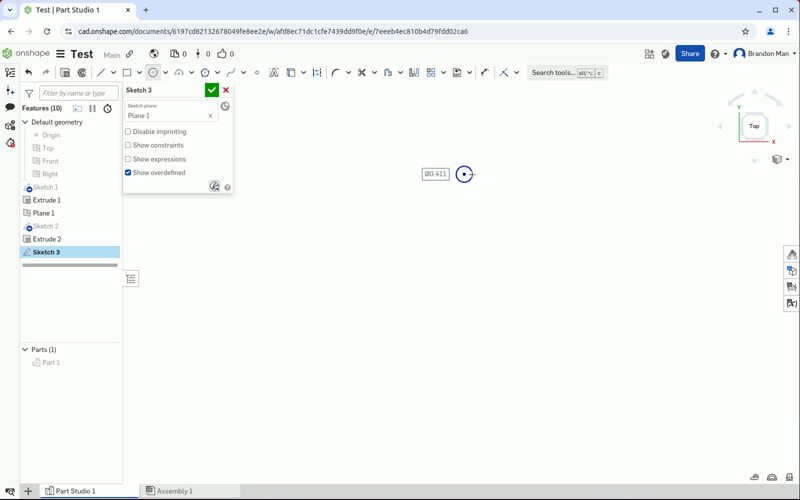
scroll(-6)
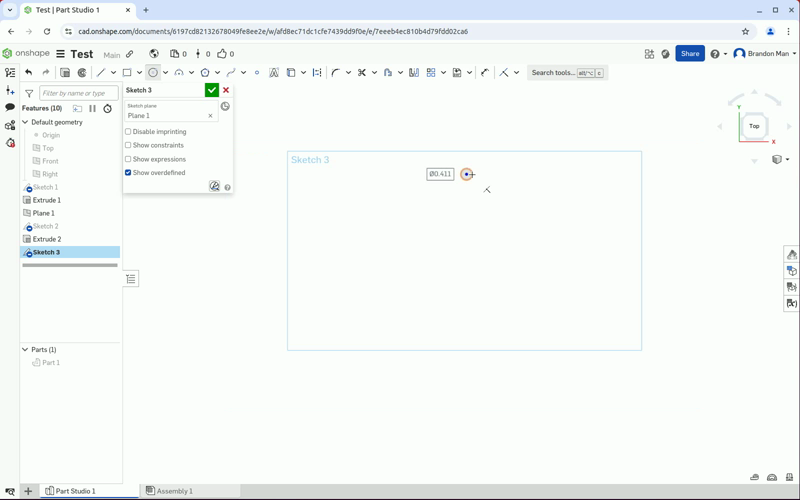
scroll(-6)
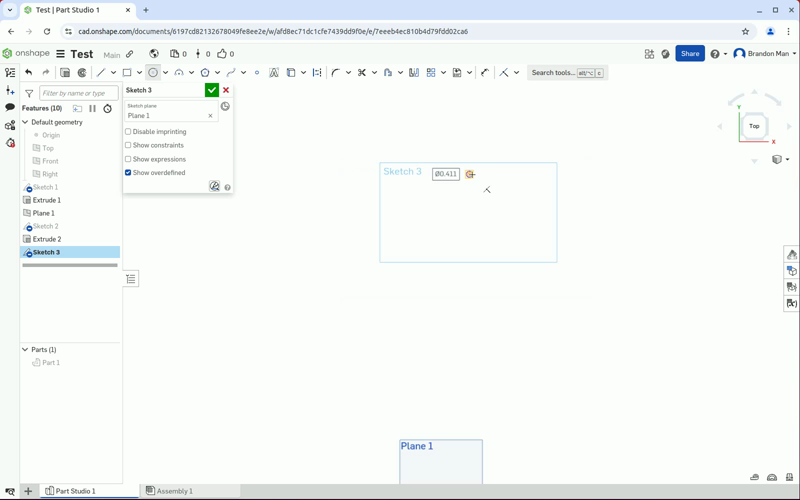
scroll(-6)
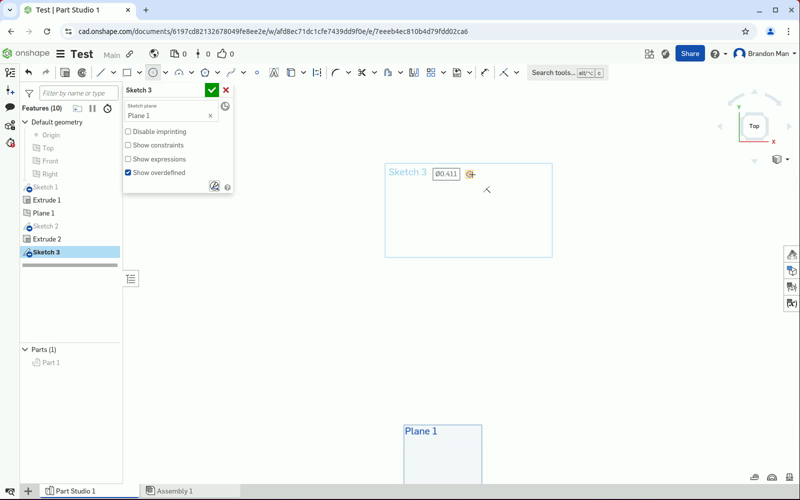
scroll(-6)
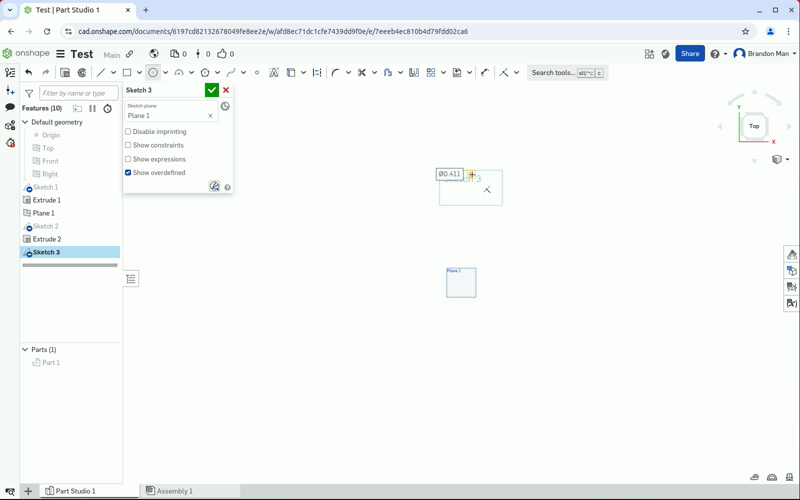
key(esc)
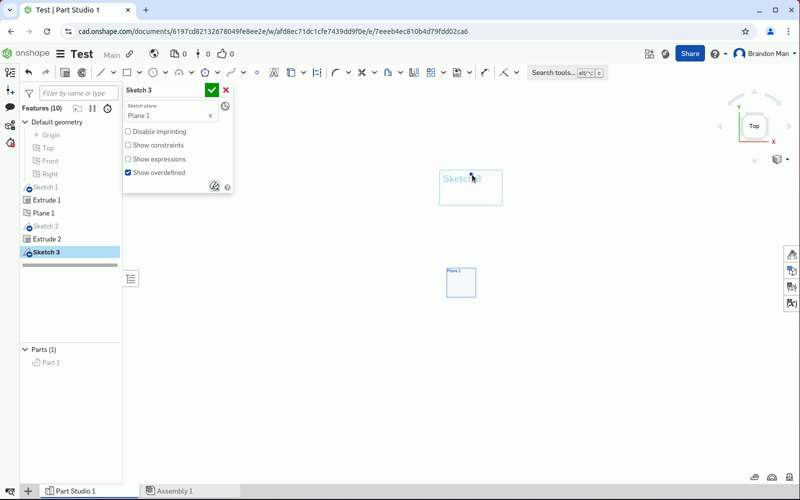
mouse_move(470, 173)
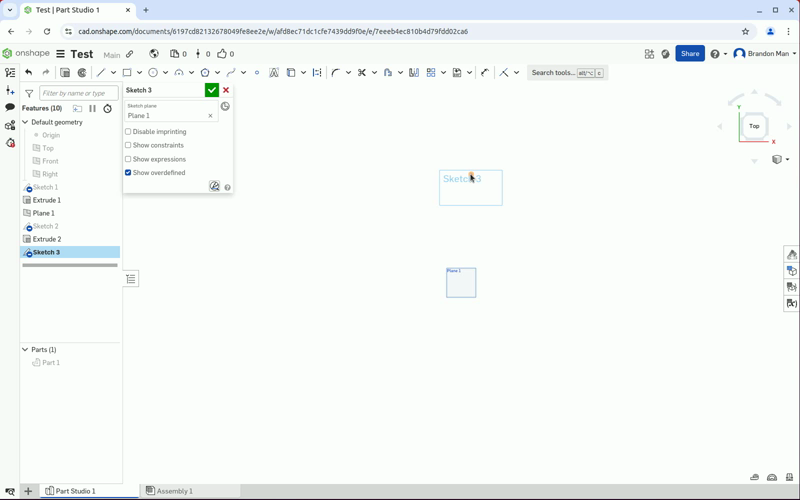
scroll(6)
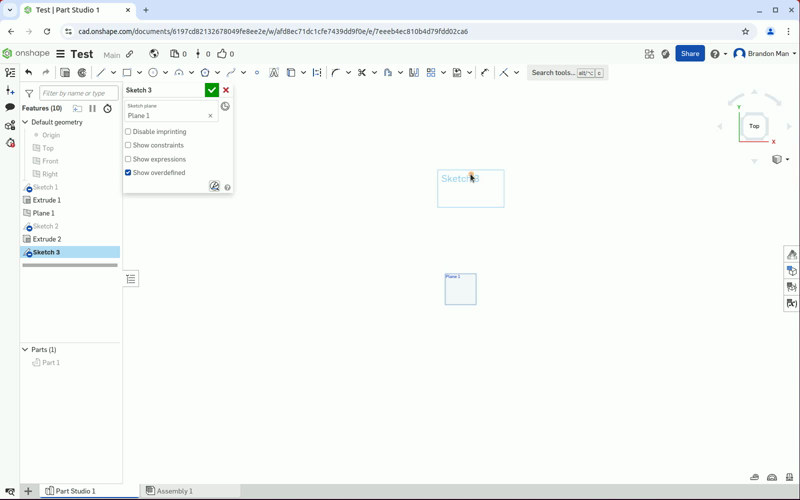
scroll(6)
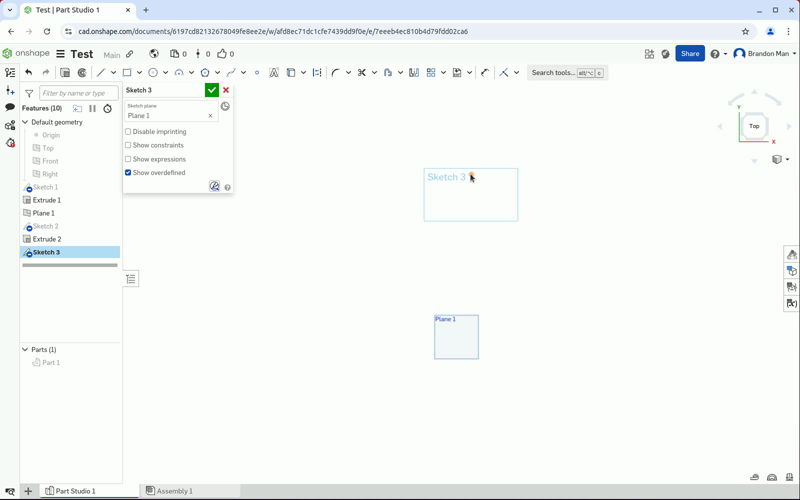
scroll(6)
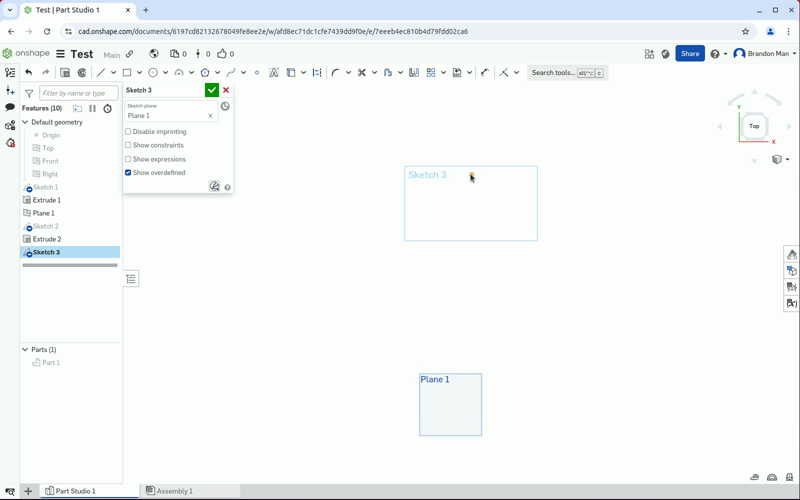
scroll(6)
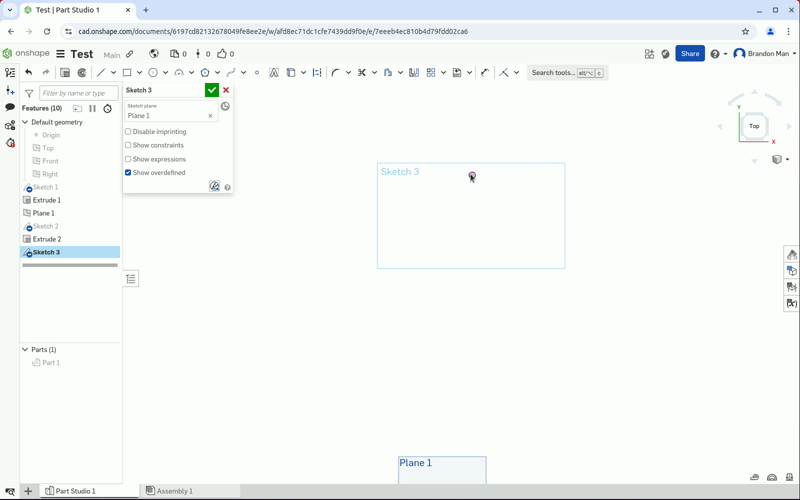
scroll(6)
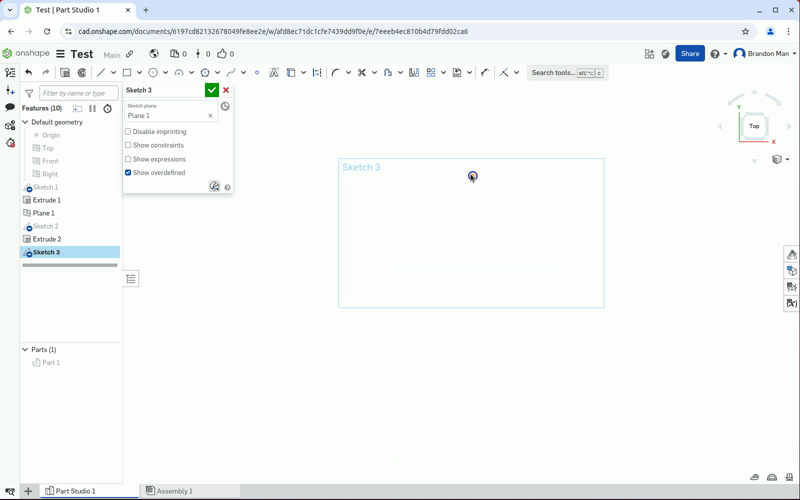
scroll(6)
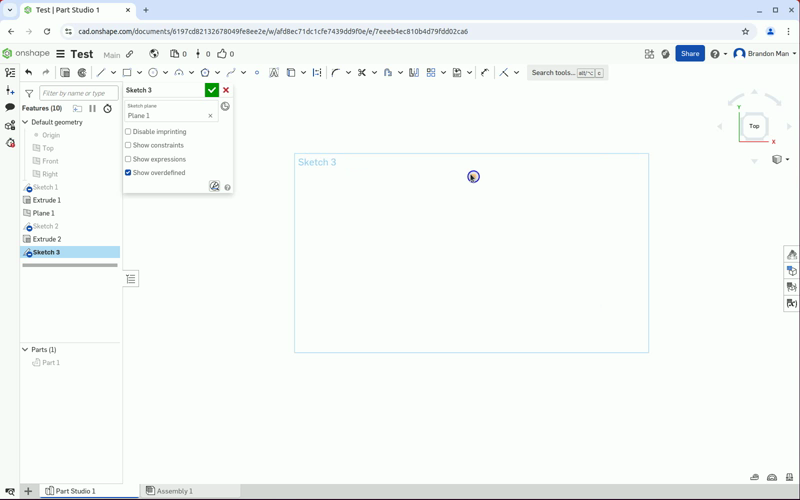
scroll(6)
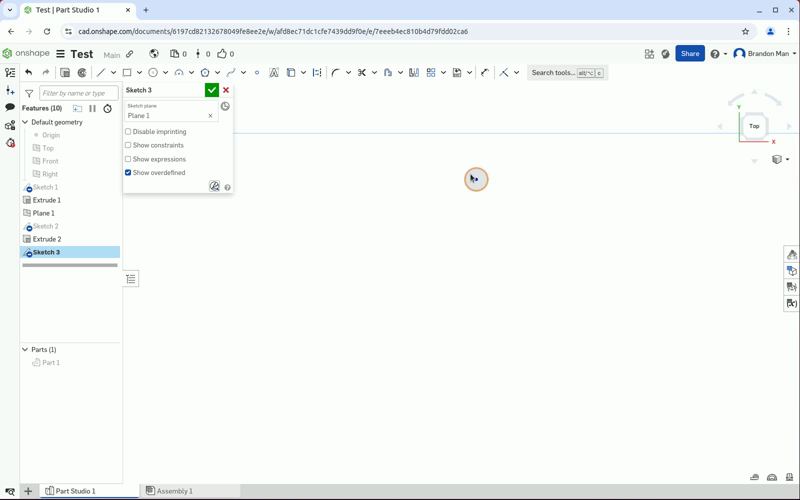
click(470, 173)
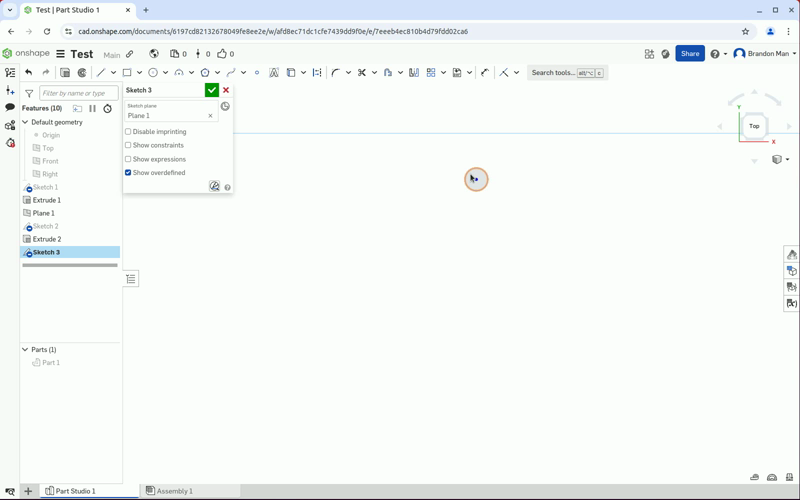
scroll(-6)
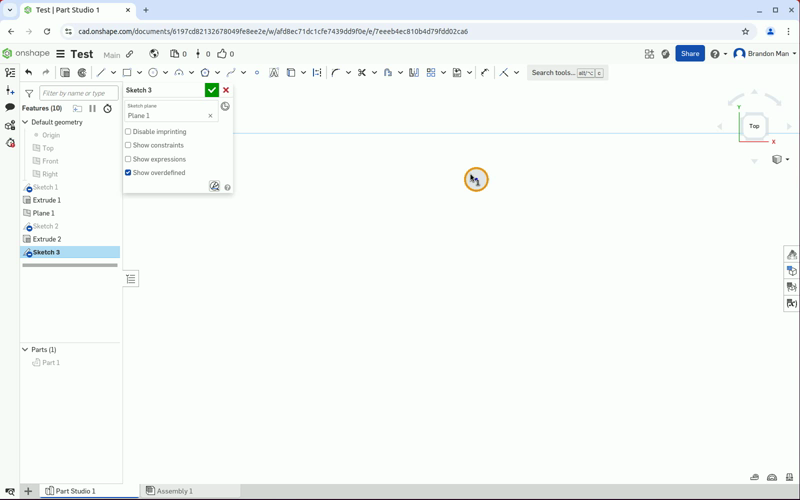
scroll(-6)
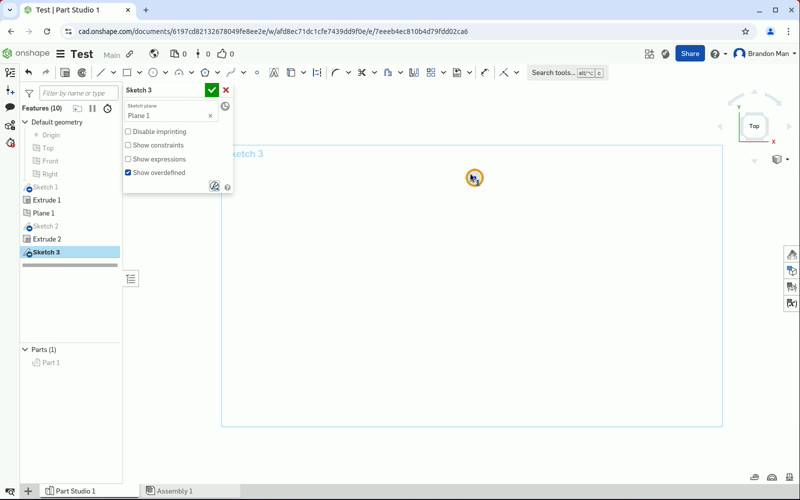
scroll(-6)
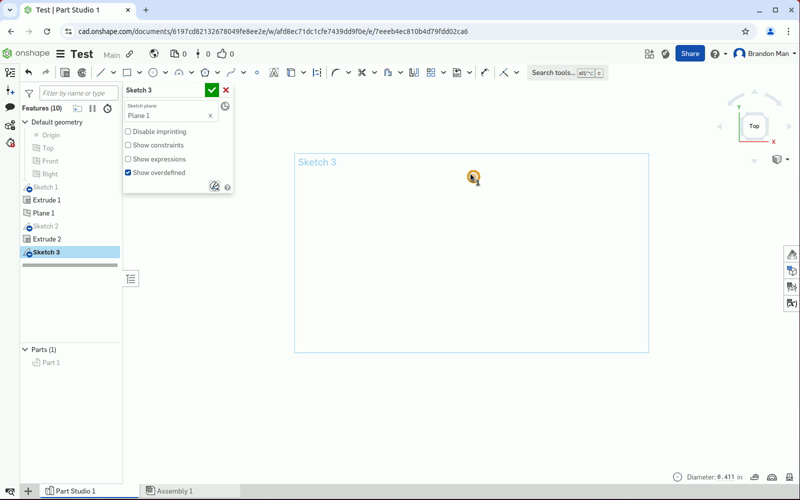
scroll(-6)
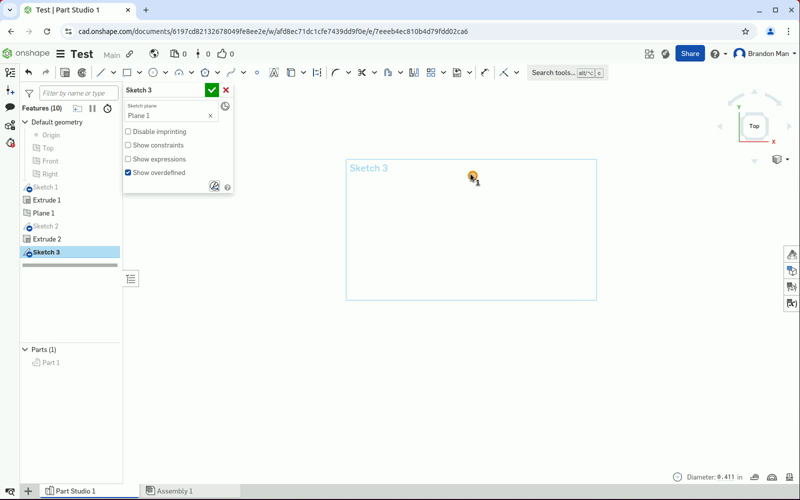
scroll(-6)
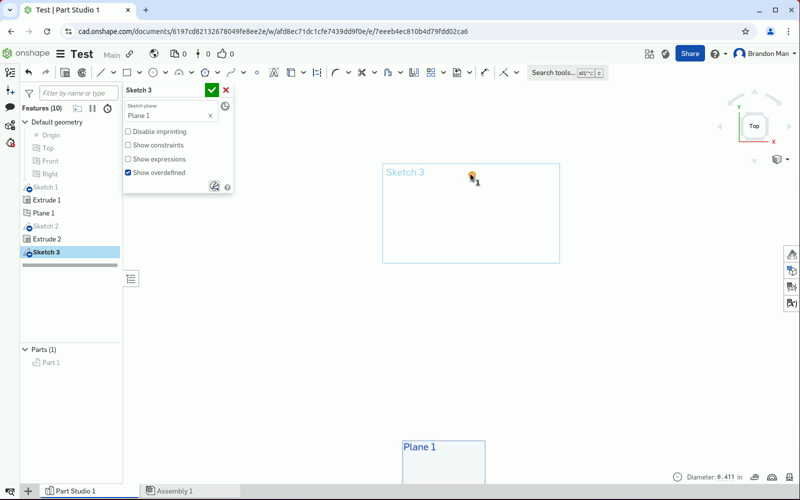
scroll(-6)
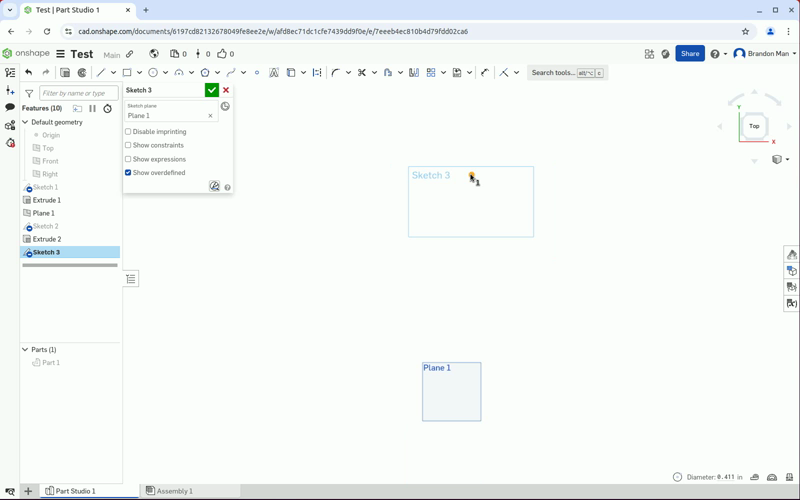
scroll(-6)
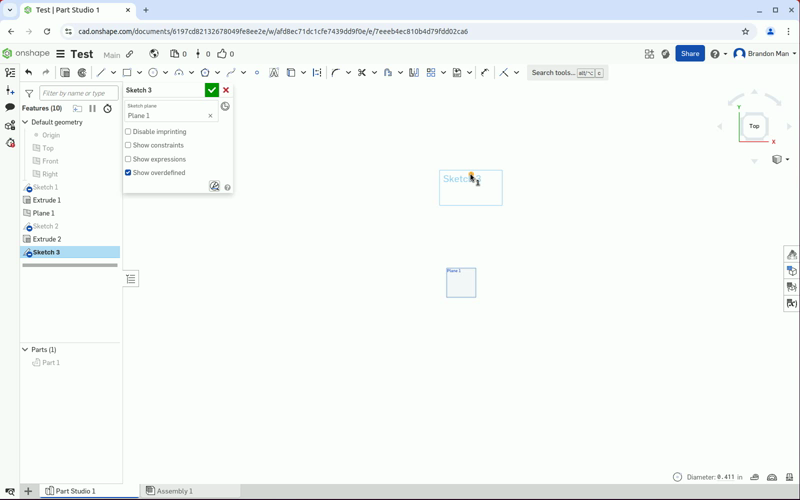
mouse_move(73, 352)
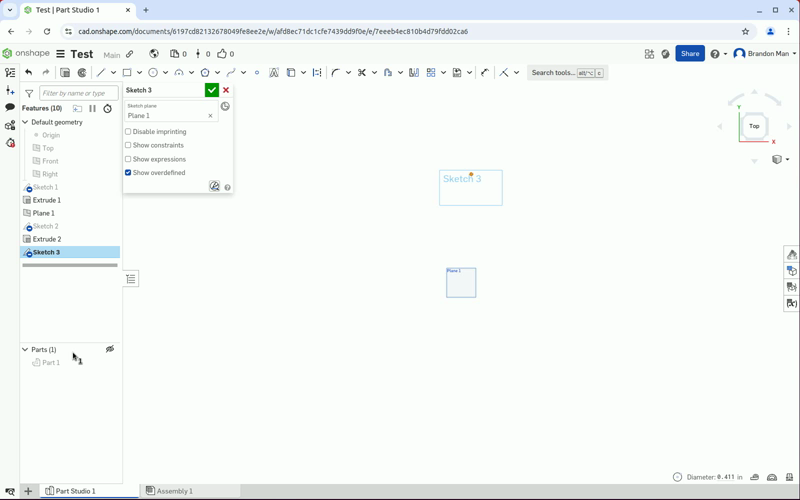
key(shift+y)
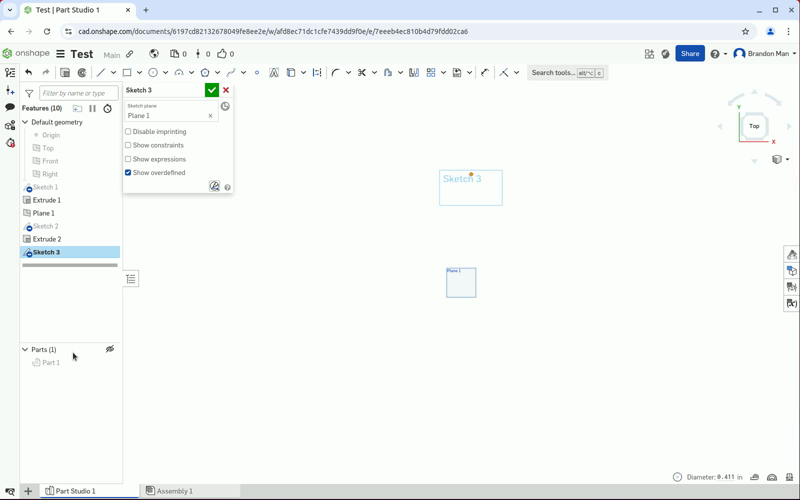
key(shift+e)
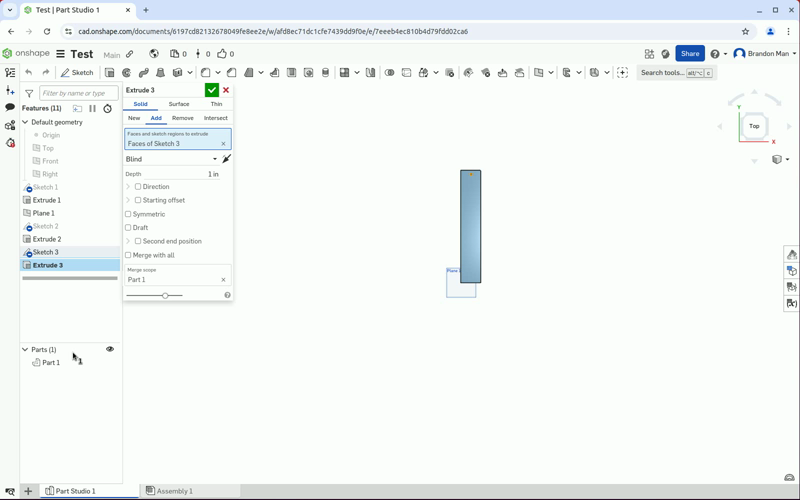
mouse_move(143, 106)
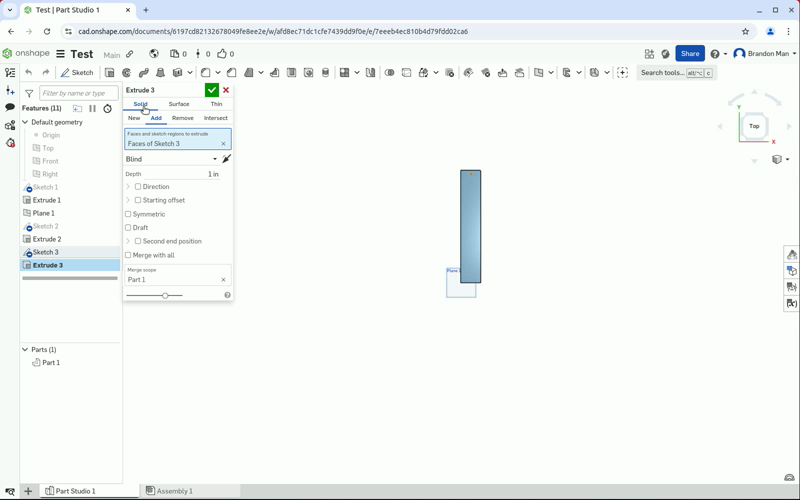
click(143, 106)
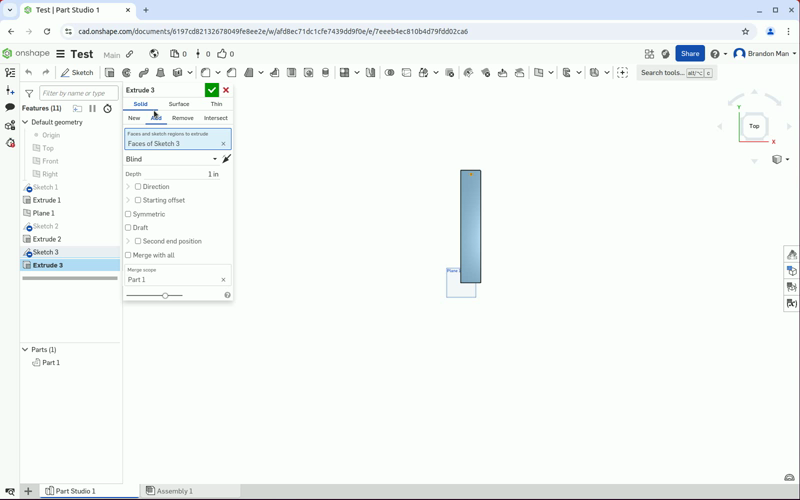
mouse_move(186, 120)
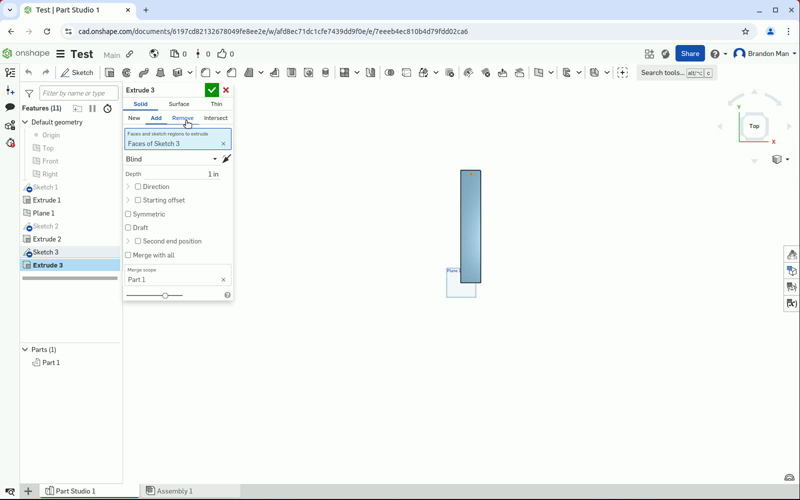
click(186, 120)
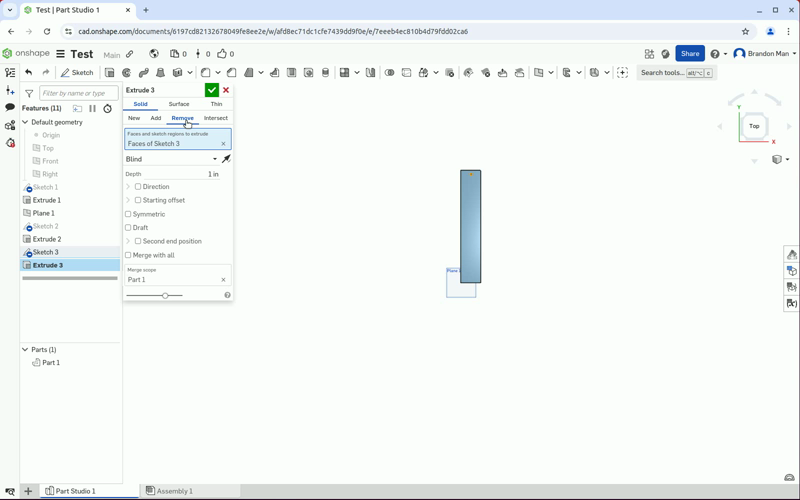
key(tab, 4)
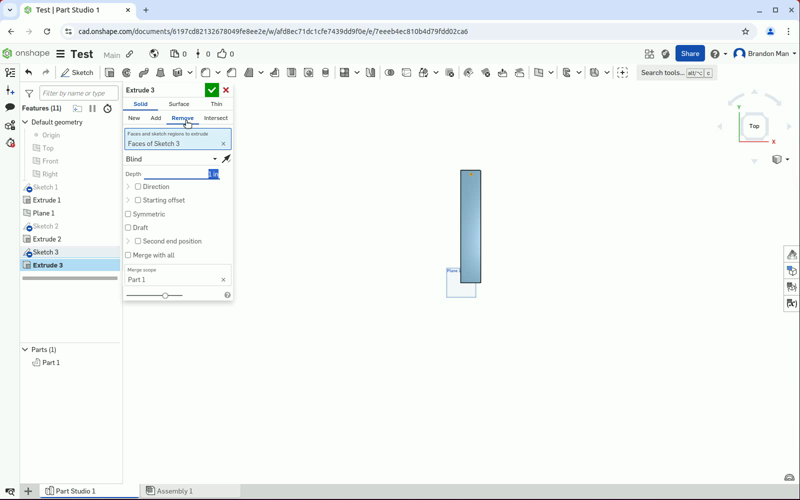
text(0.481)
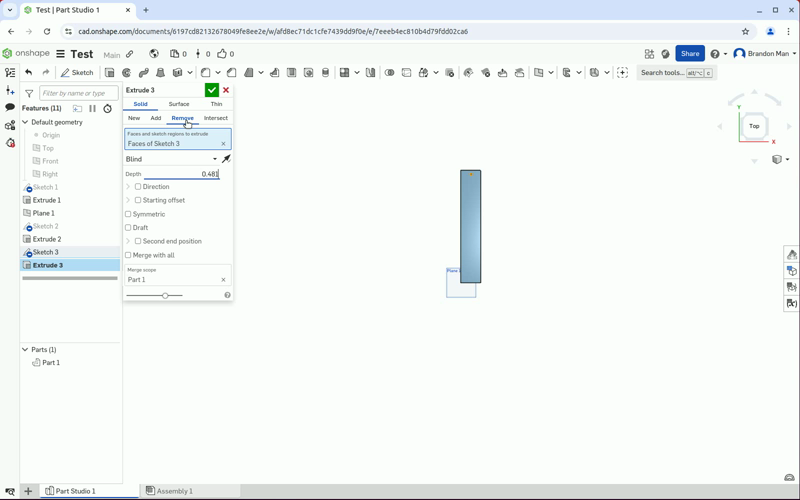
key(tab, 6)
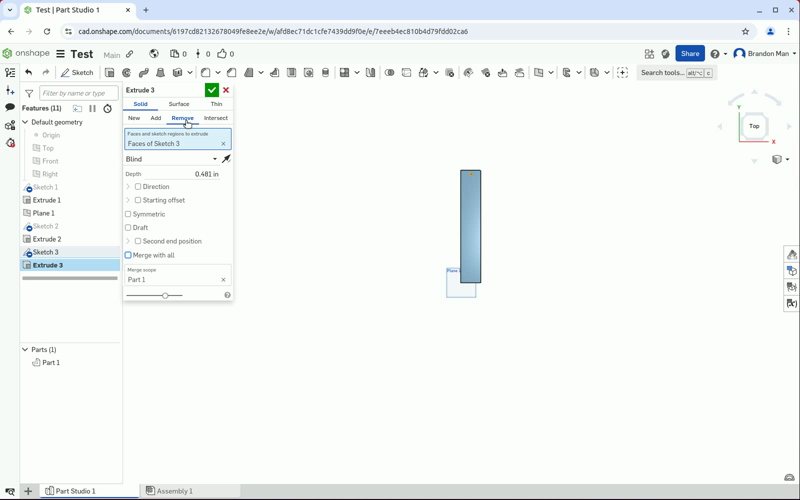
key(space)
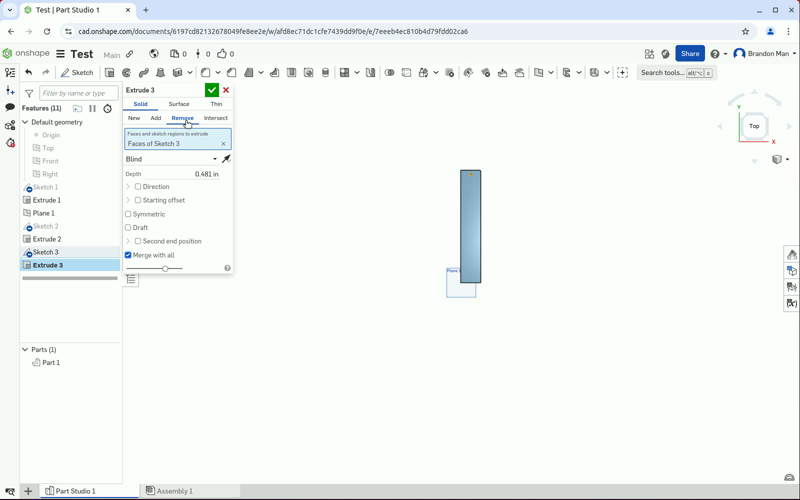
key(enter)
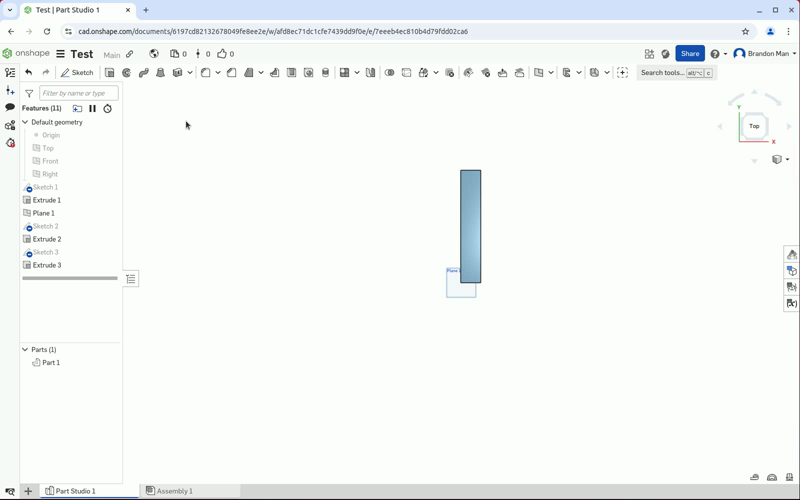
key(shift+h)
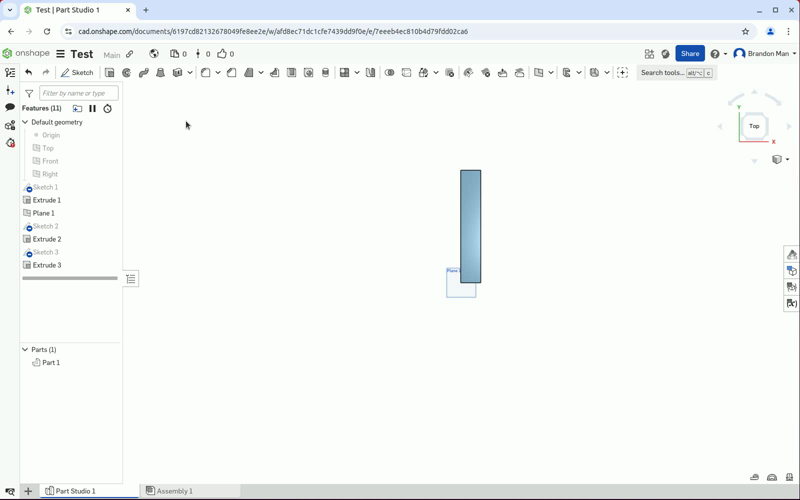
key(shift+h)
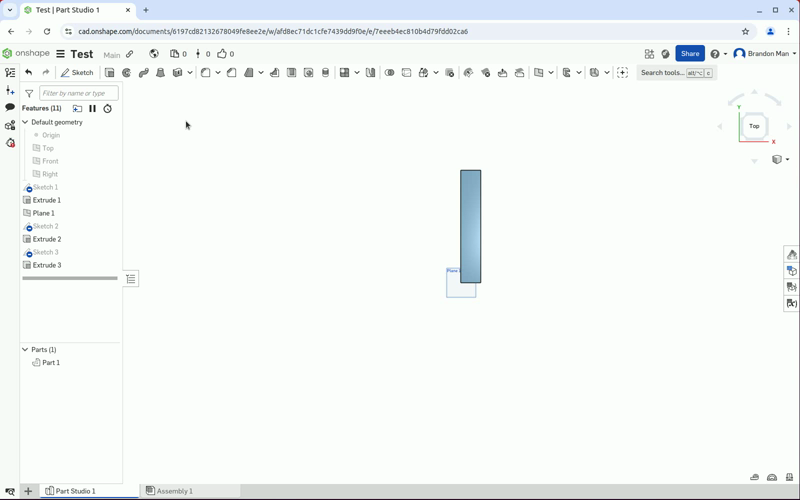
mouse_move(73, 189)
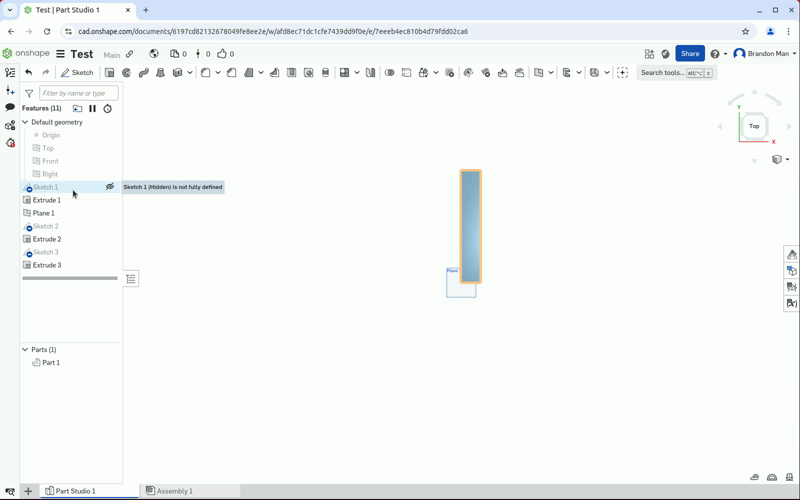
click(73, 189)
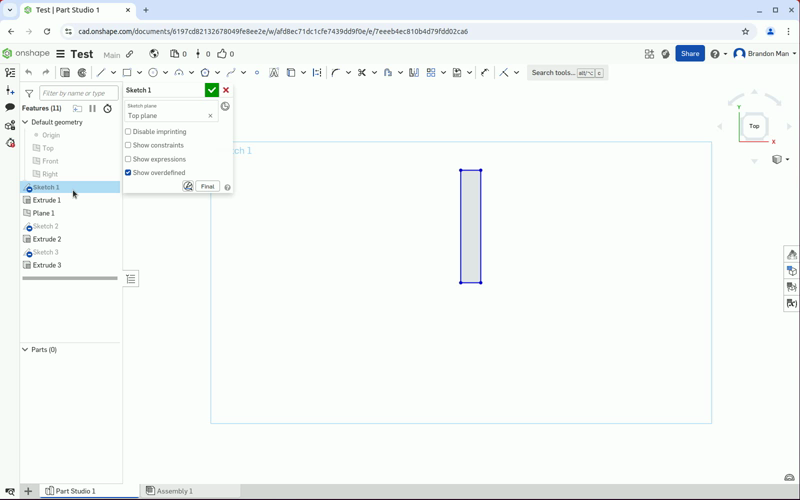
mouse_move(229, 92)
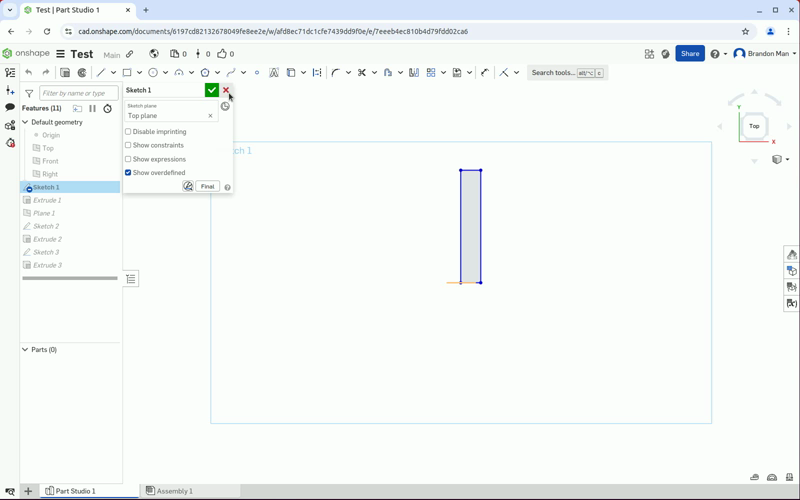
click(229, 92)
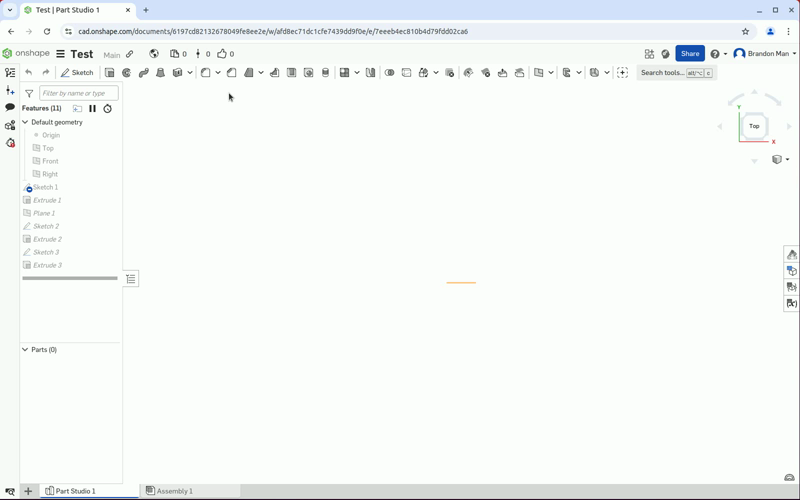
key(shift+s)
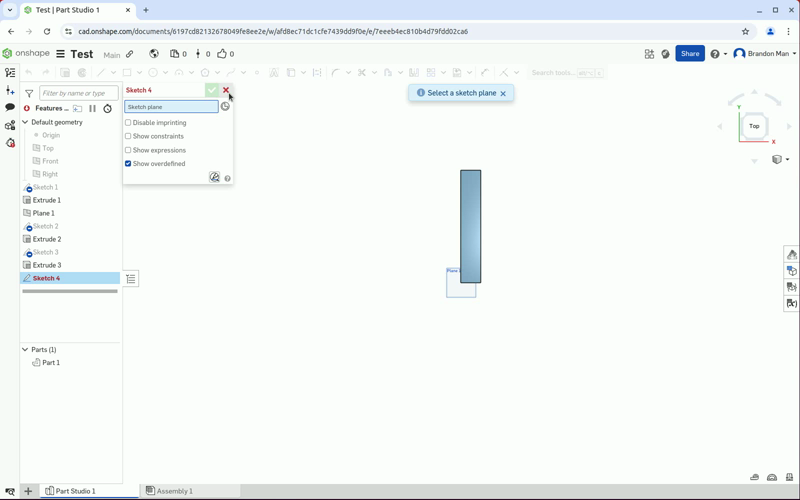
mouse_move(73, 215)
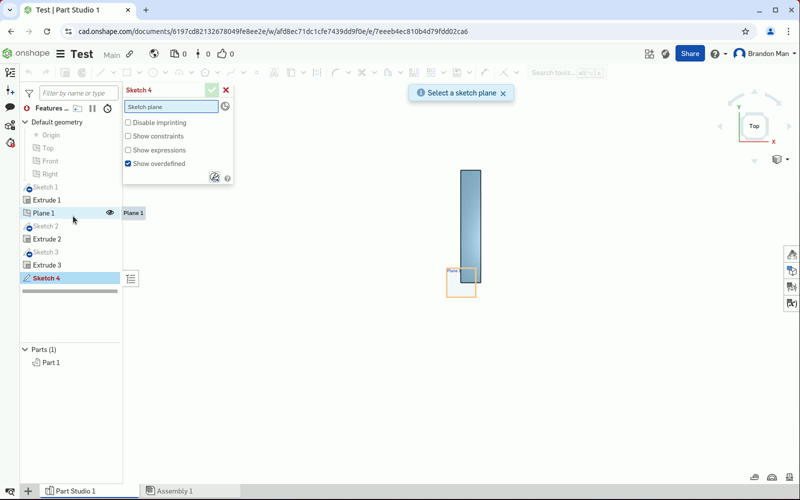
click(73, 215)
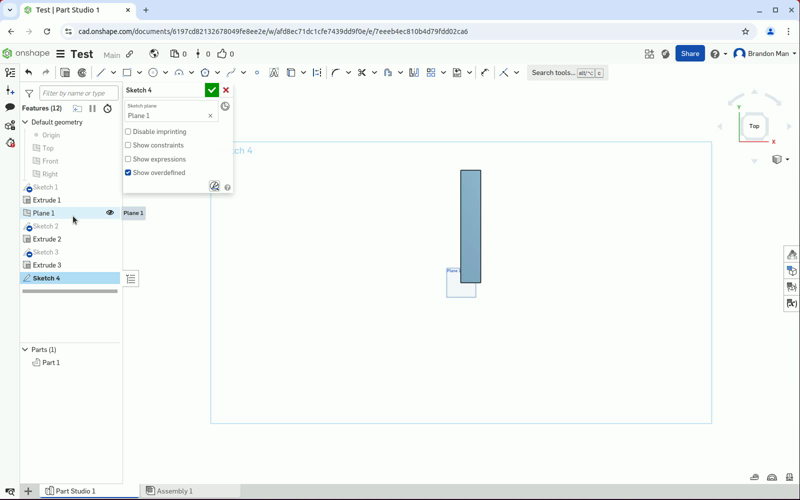
mouse_move(73, 352)
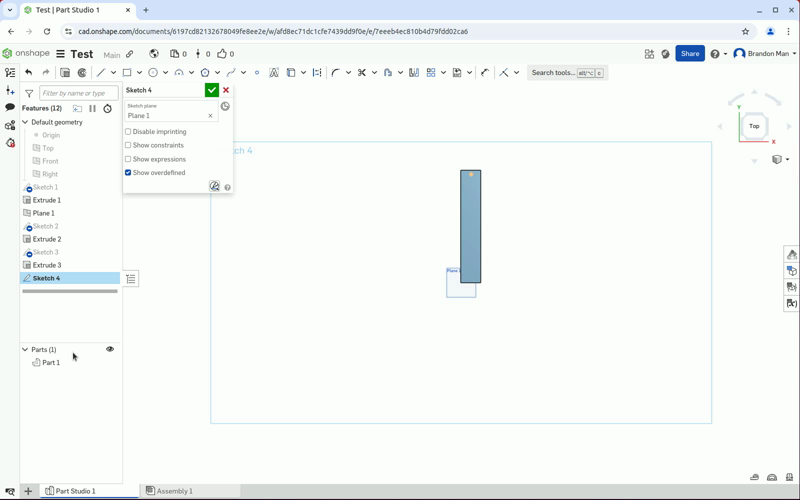
key(y)
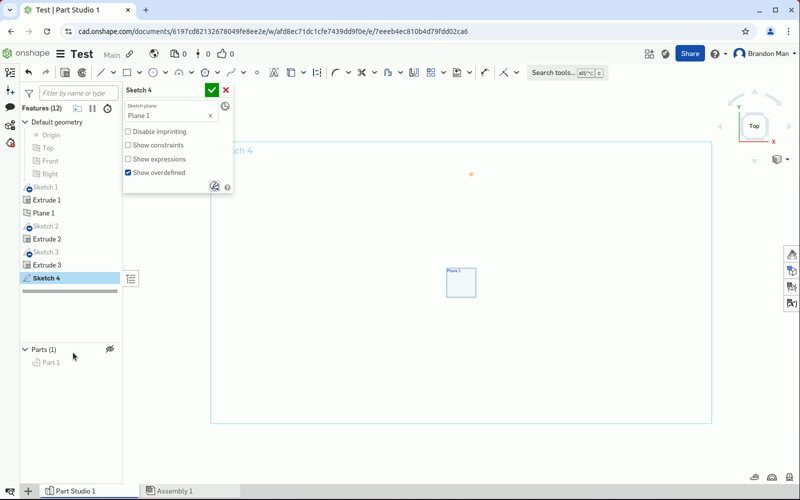
key(c)
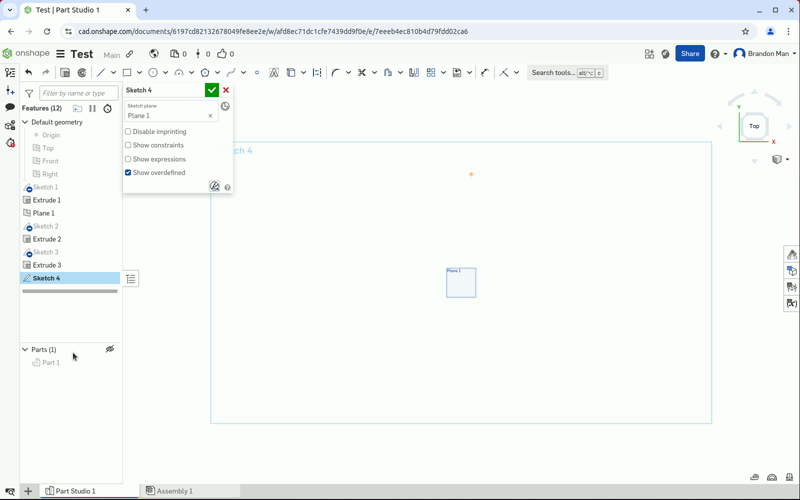
key_down(shift)
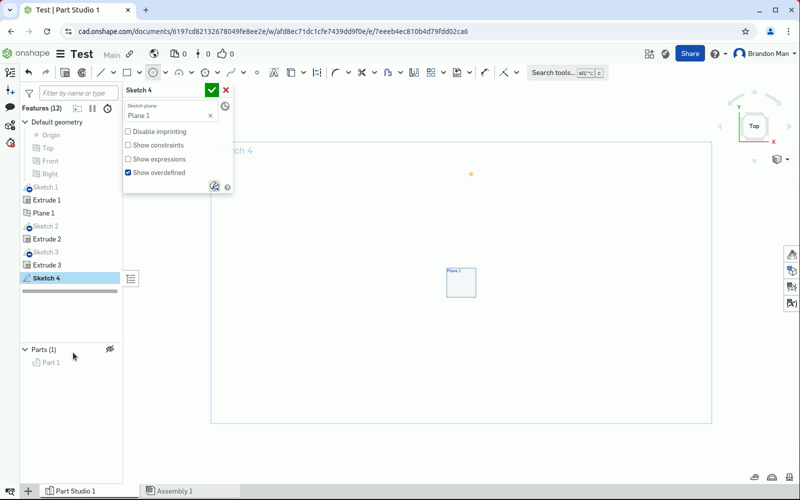
mouse_move(471, 257)
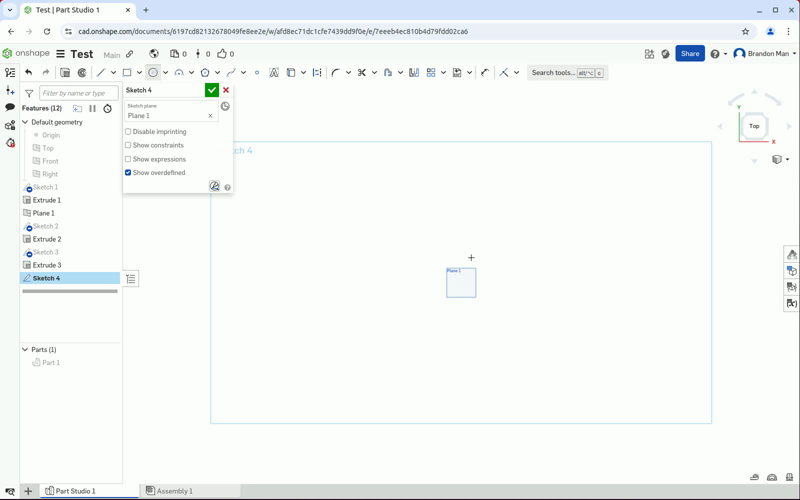
click(471, 257)
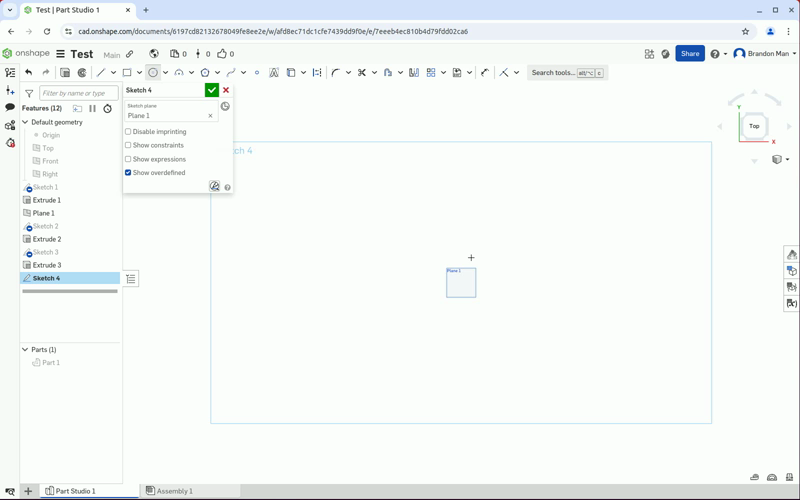
key_up(shift)
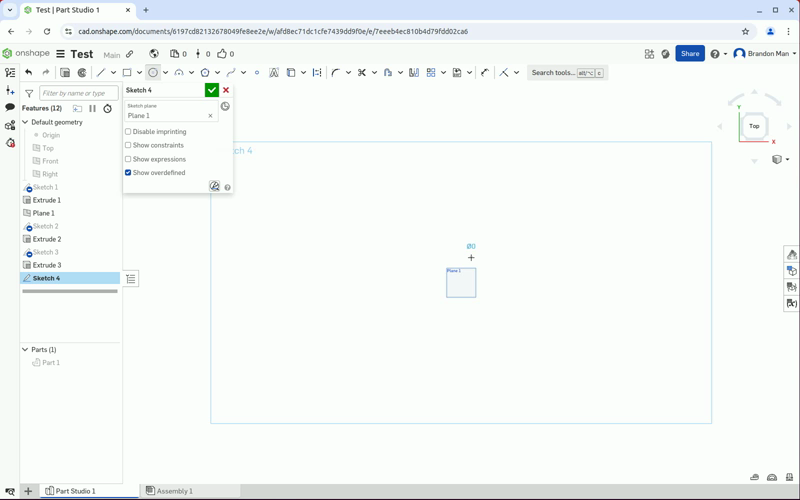
mouse_move(472, 257)
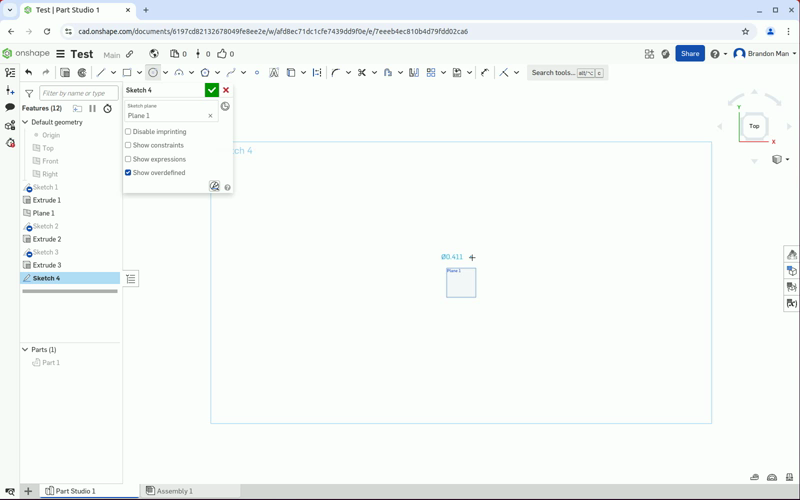
scroll(6)
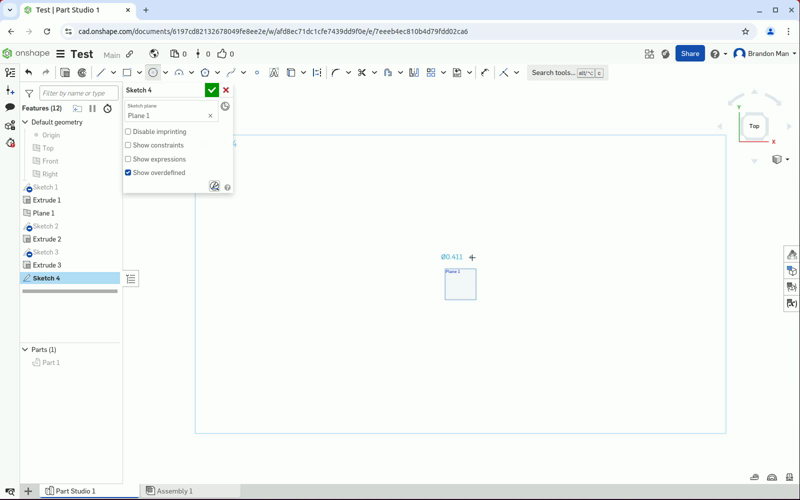
scroll(6)
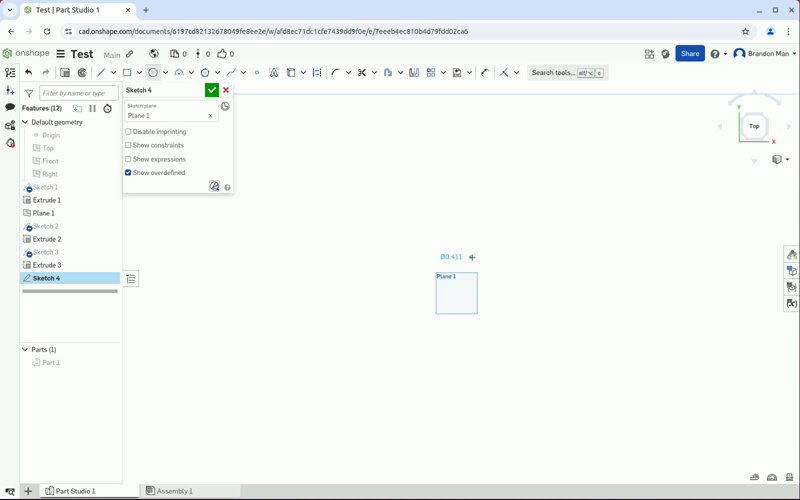
scroll(6)
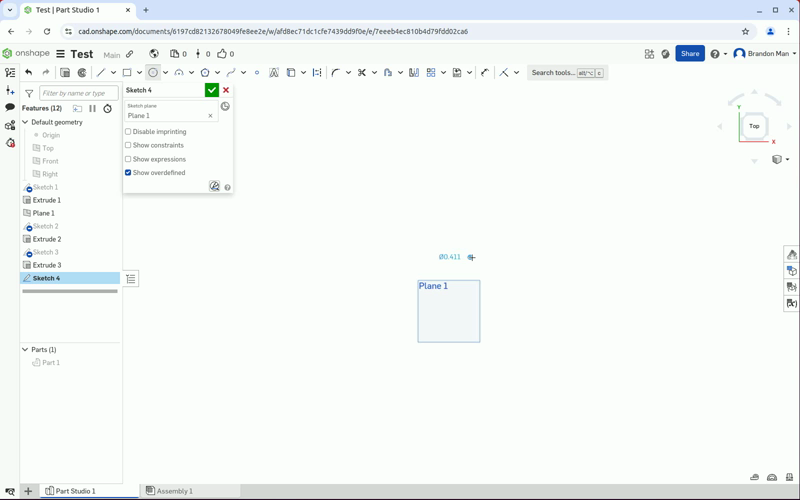
scroll(6)
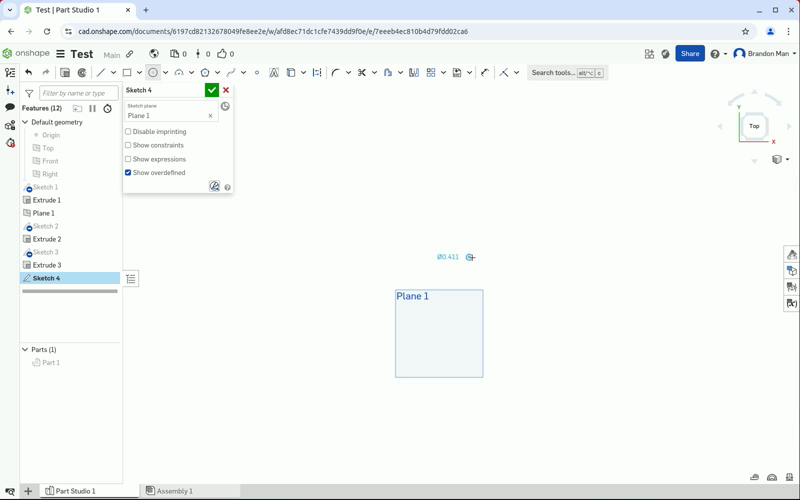
scroll(6)
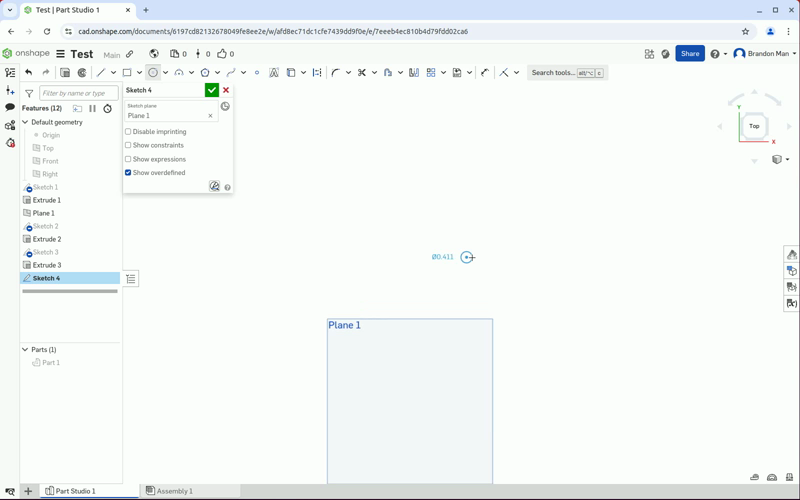
scroll(6)
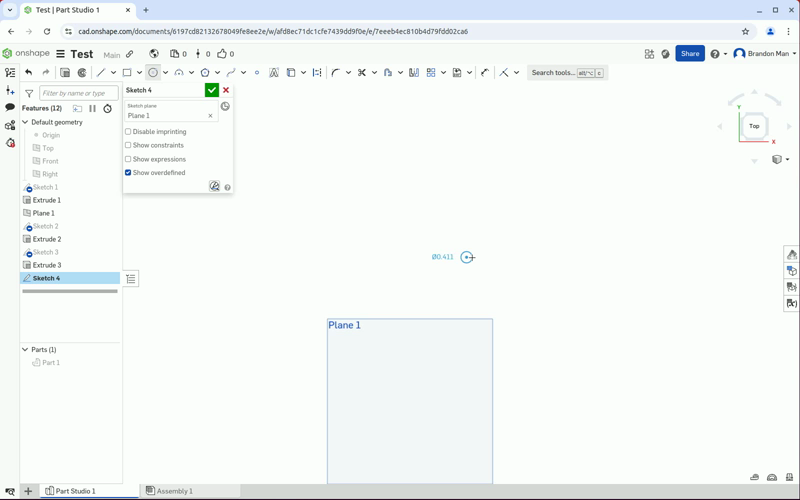
scroll(6)
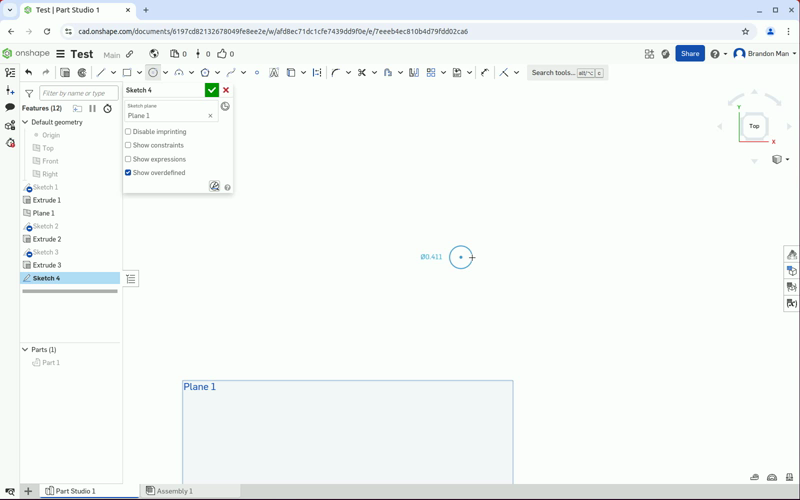
click(472, 257)
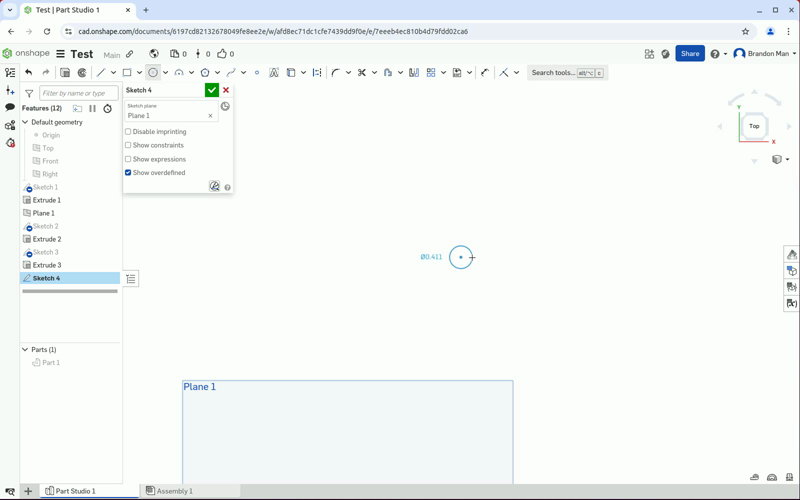
scroll(-6)
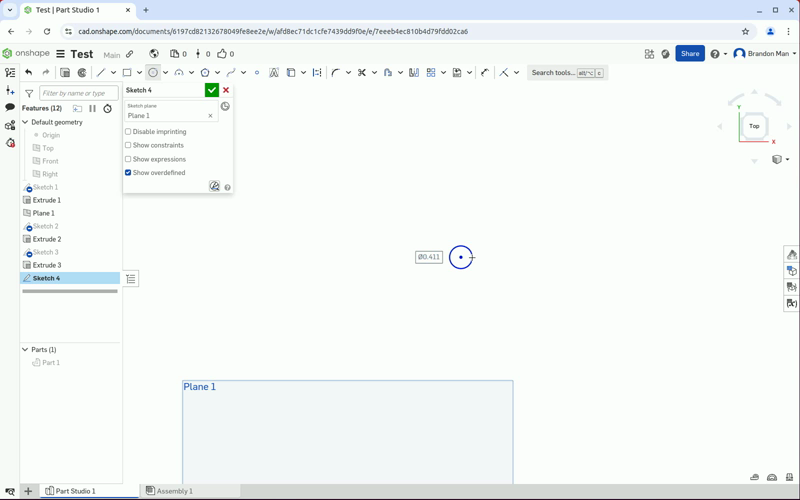
scroll(-6)
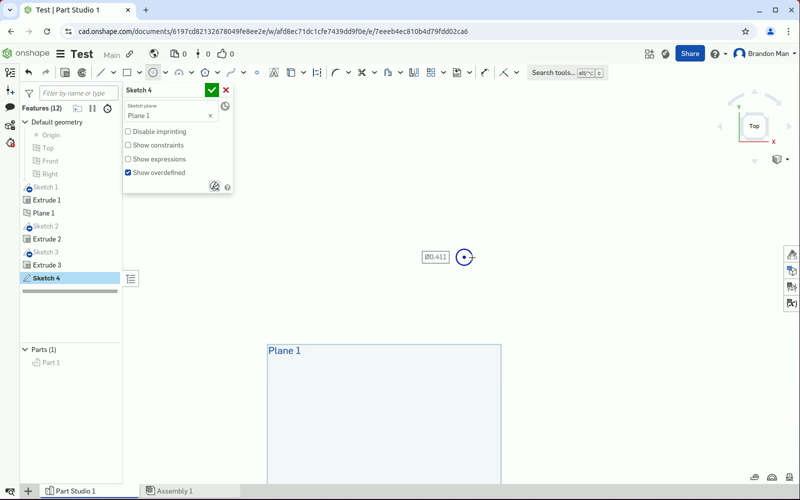
scroll(-6)
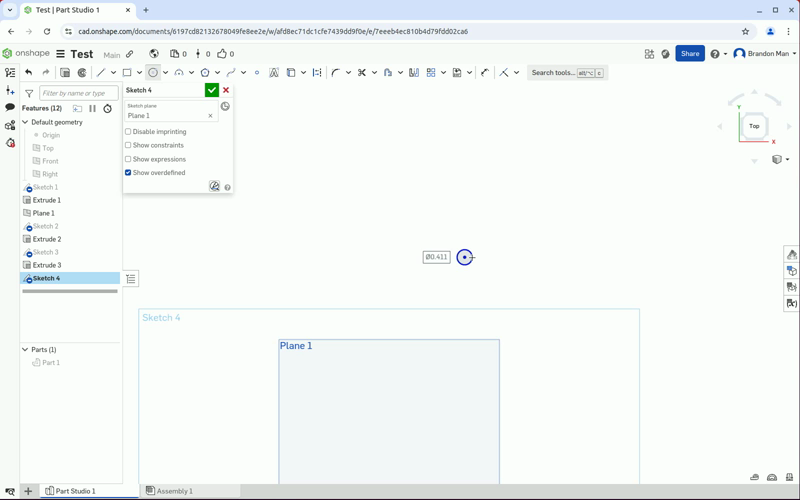
scroll(-6)
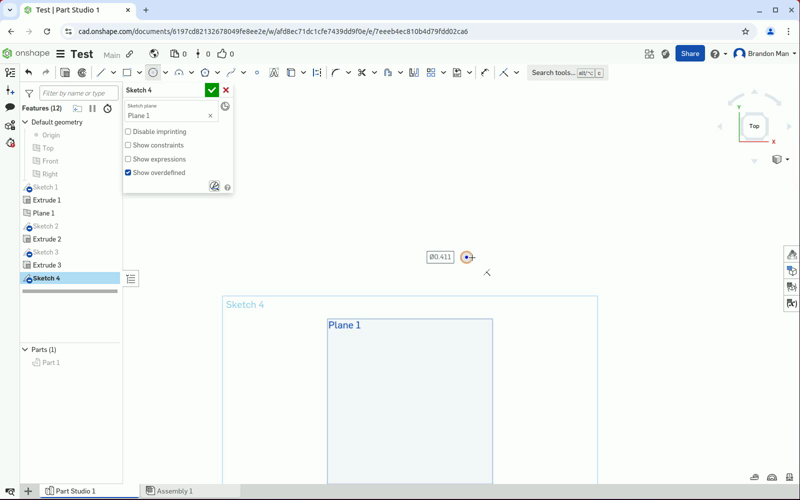
scroll(-6)
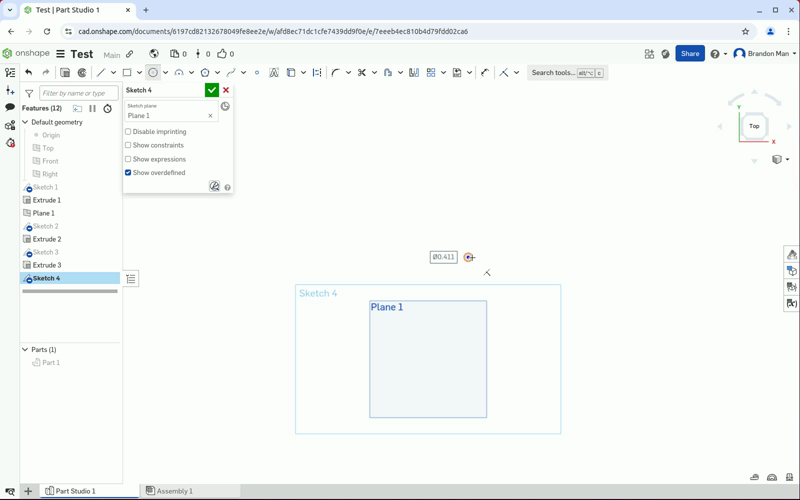
scroll(-6)
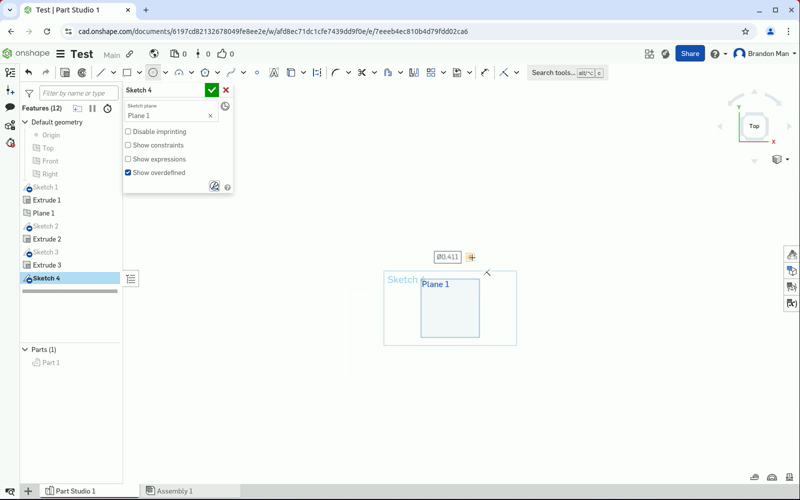
scroll(-6)
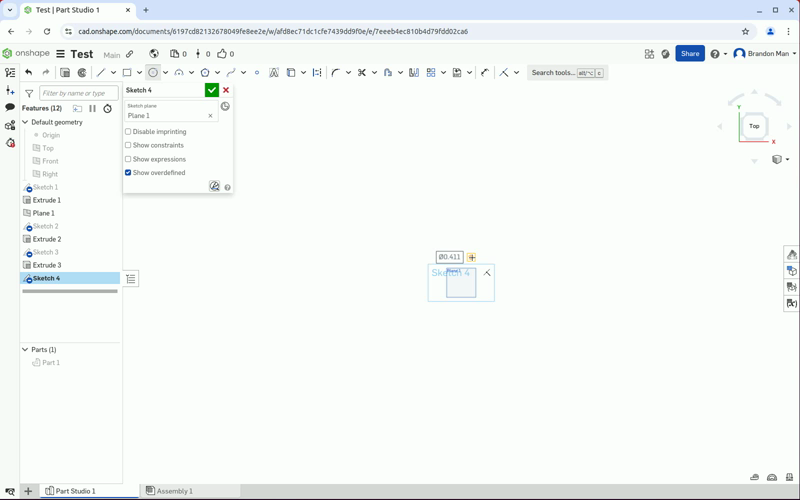
key(esc)
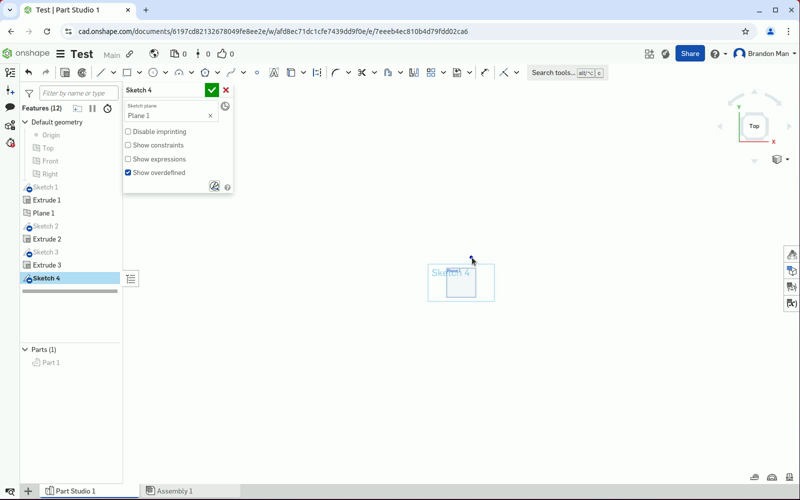
mouse_move(472, 256)
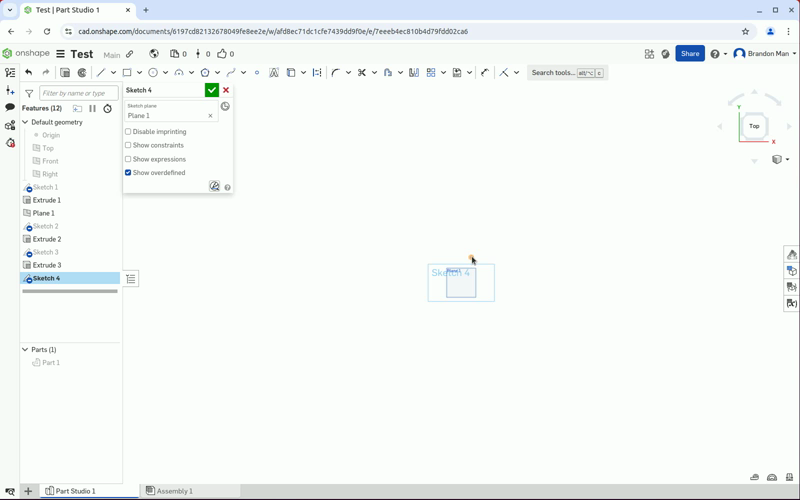
scroll(6)
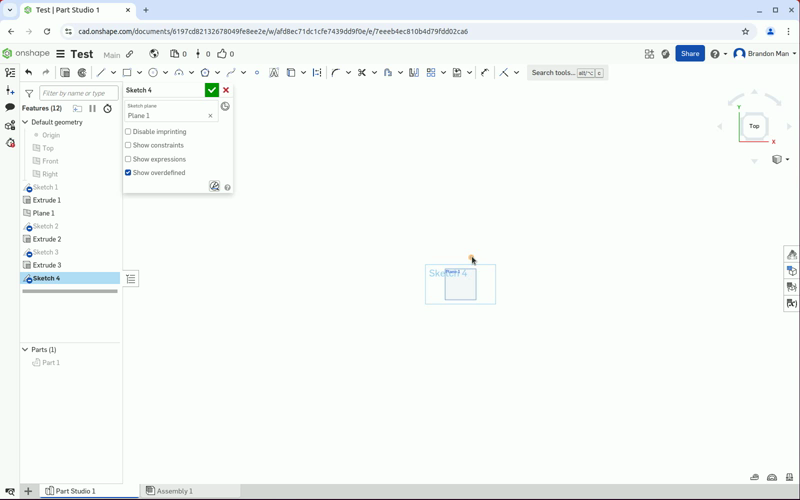
scroll(6)
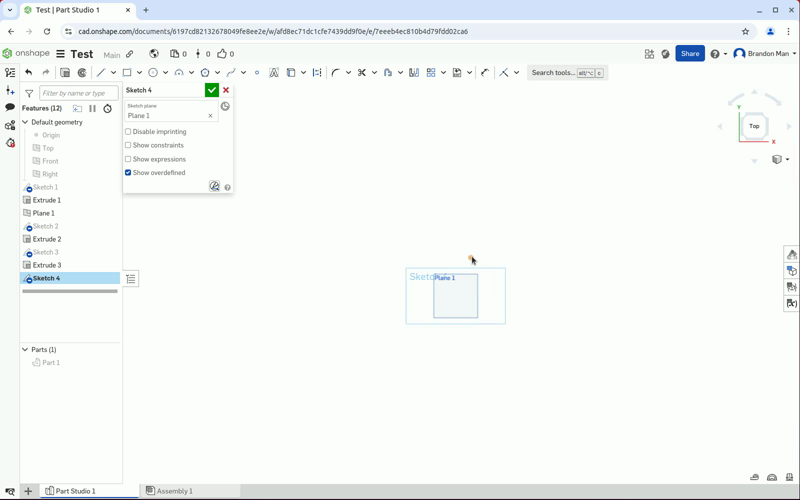
scroll(6)
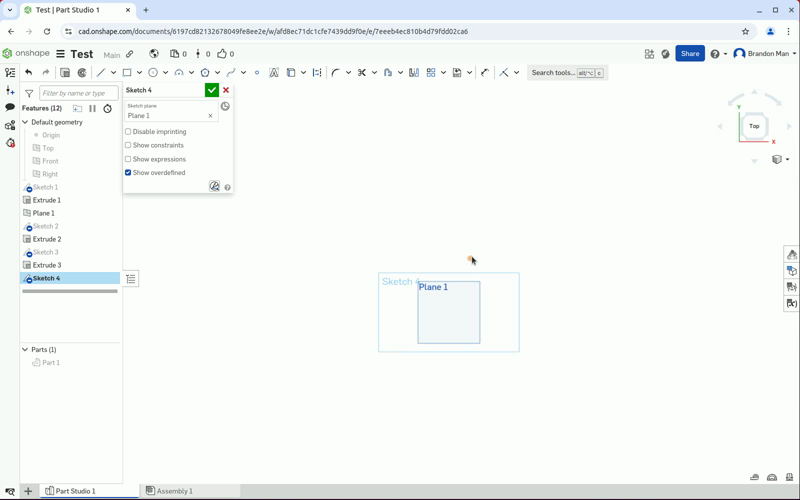
scroll(6)
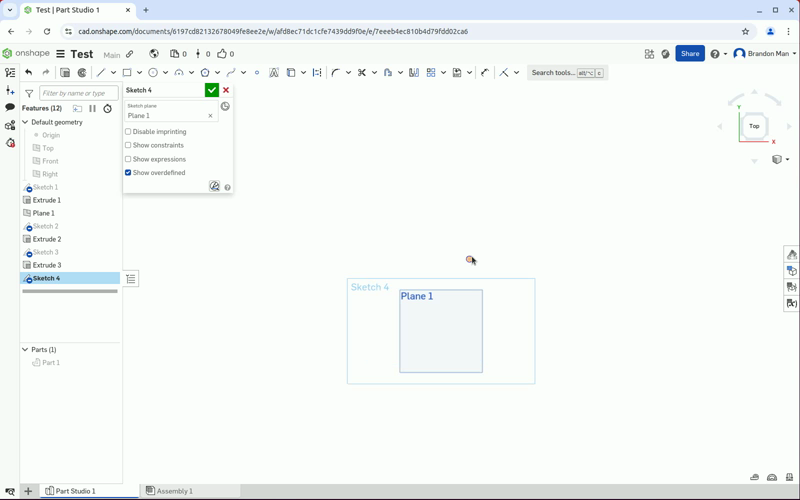
scroll(6)
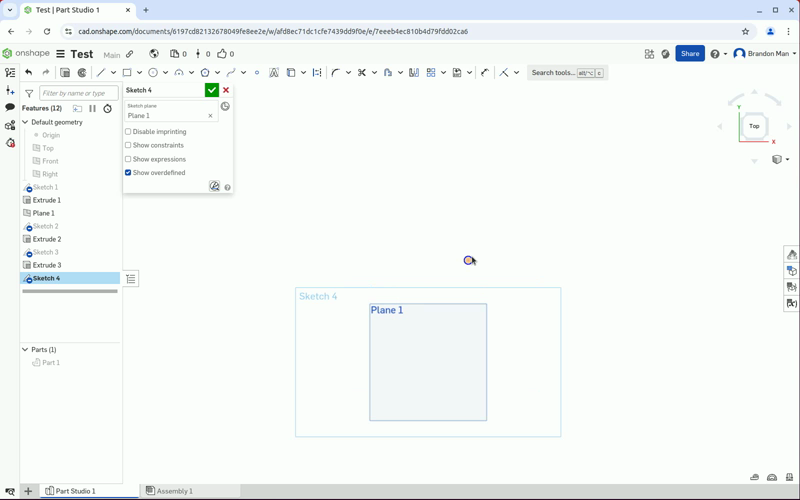
scroll(6)
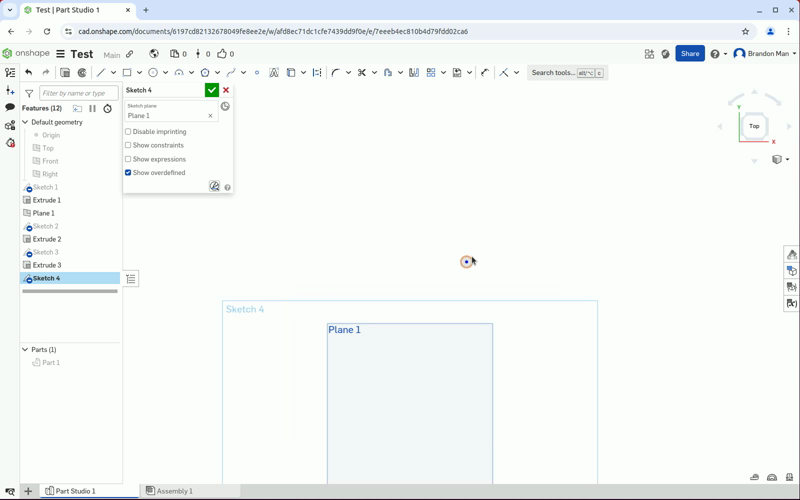
scroll(6)
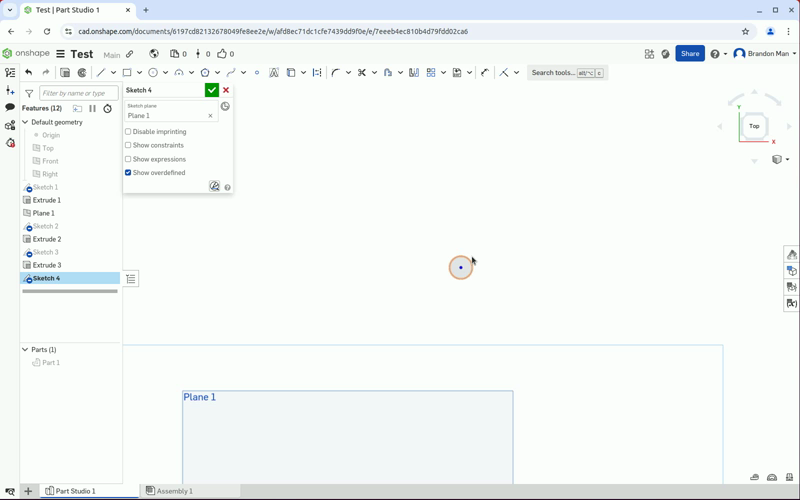
click(472, 256)
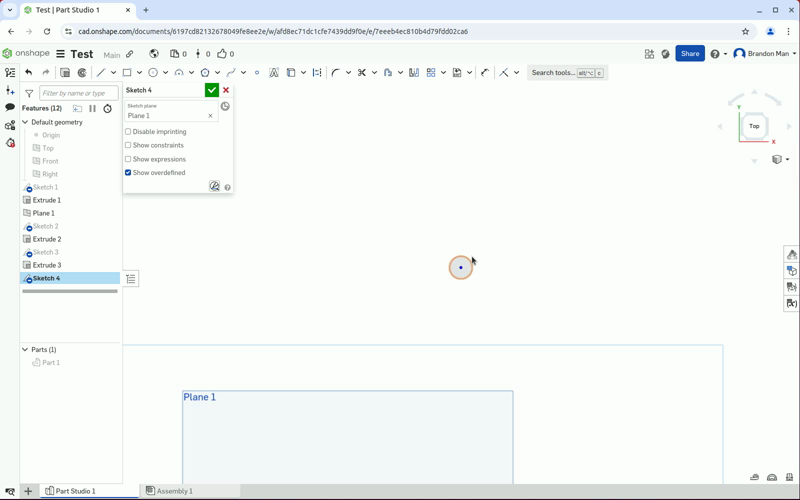
scroll(-6)
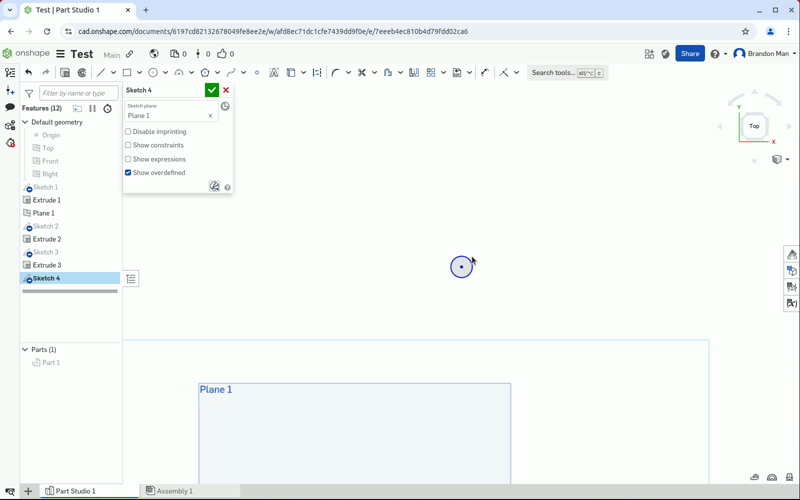
scroll(-6)
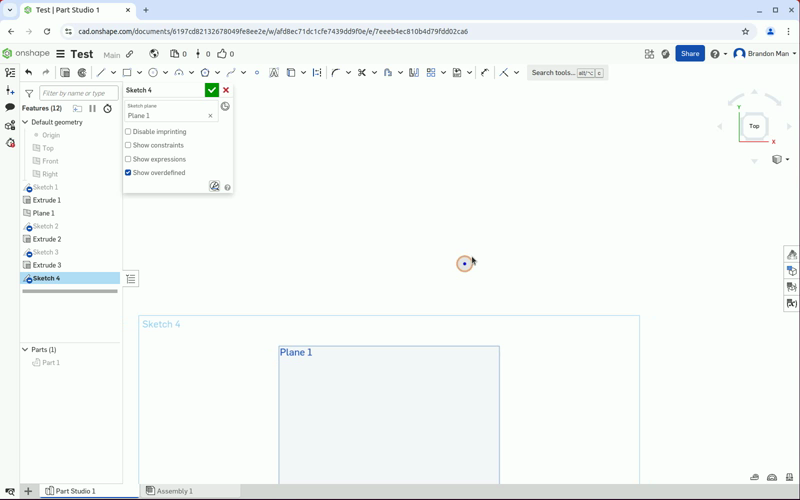
scroll(-6)
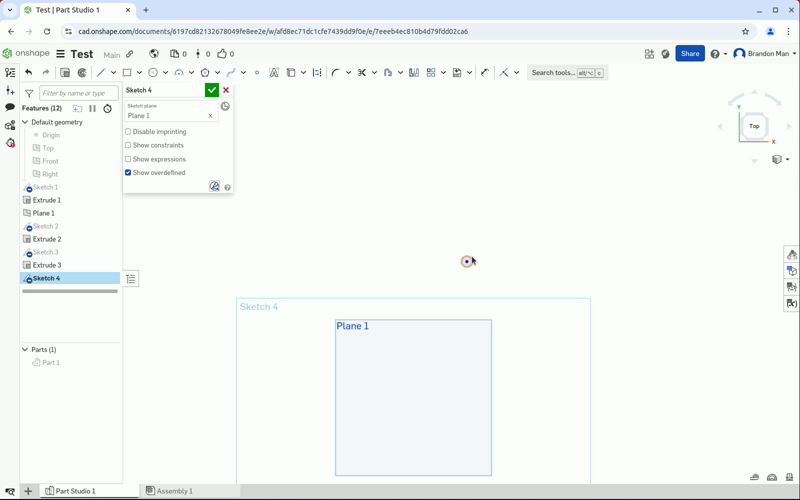
scroll(-6)
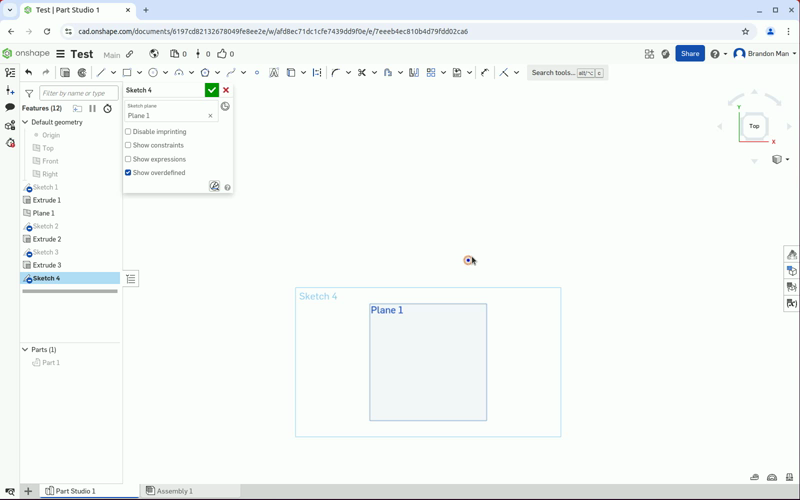
scroll(-6)
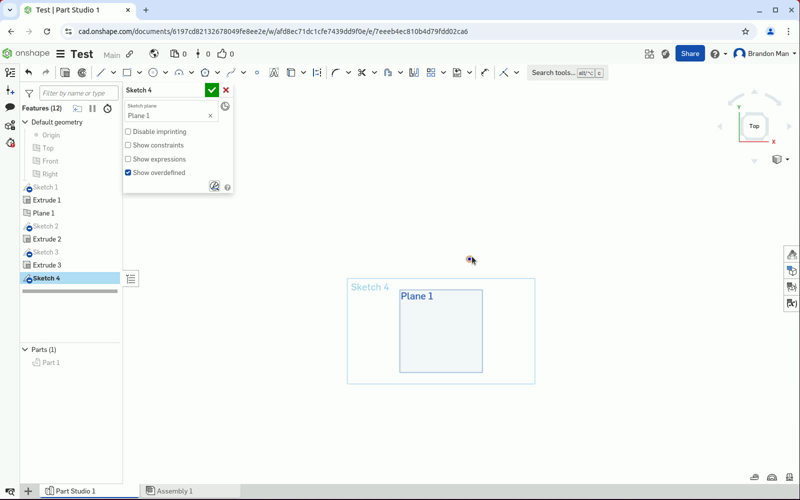
scroll(-6)
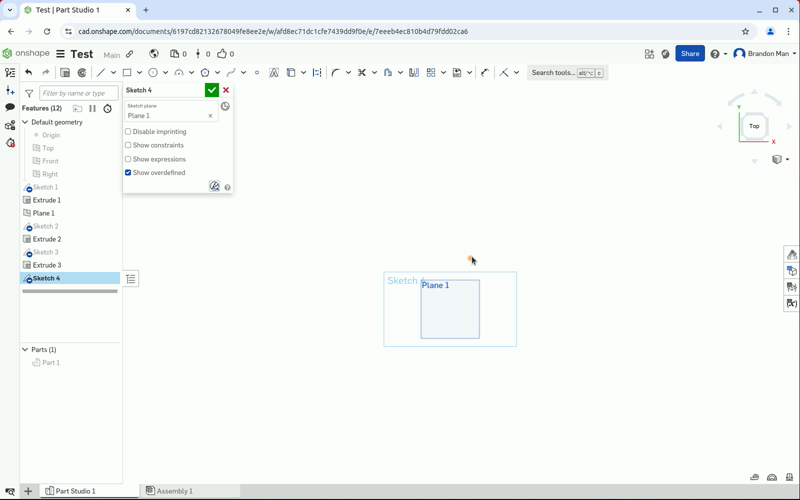
scroll(-6)
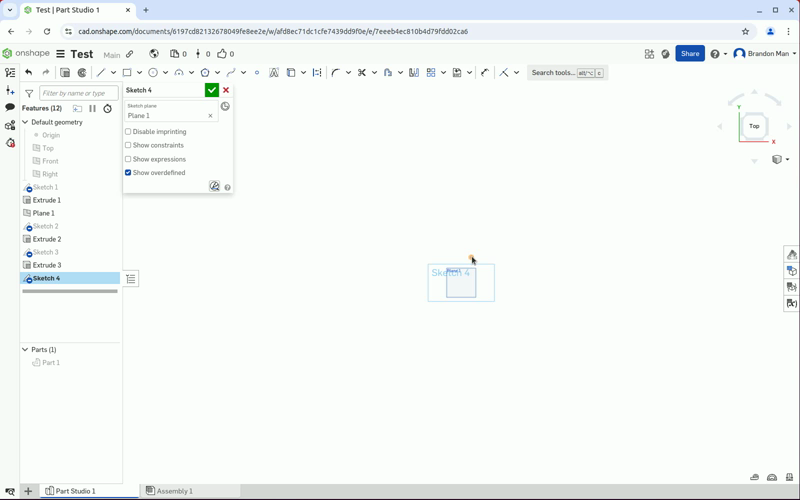
mouse_move(73, 352)
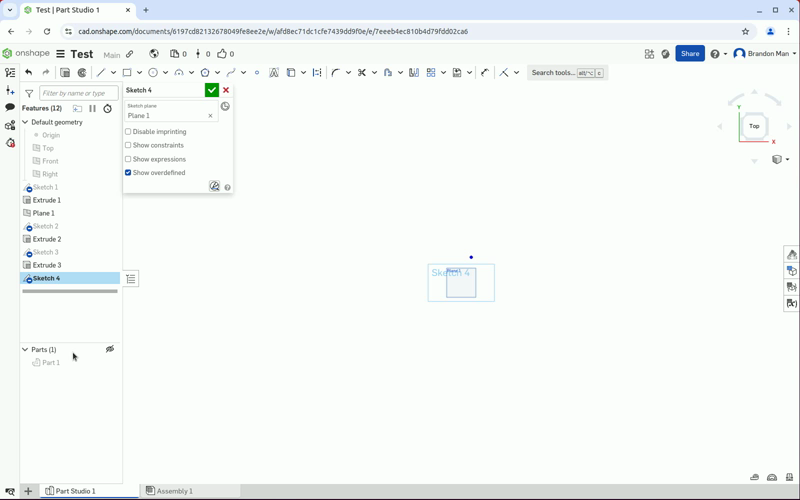
key(shift+y)
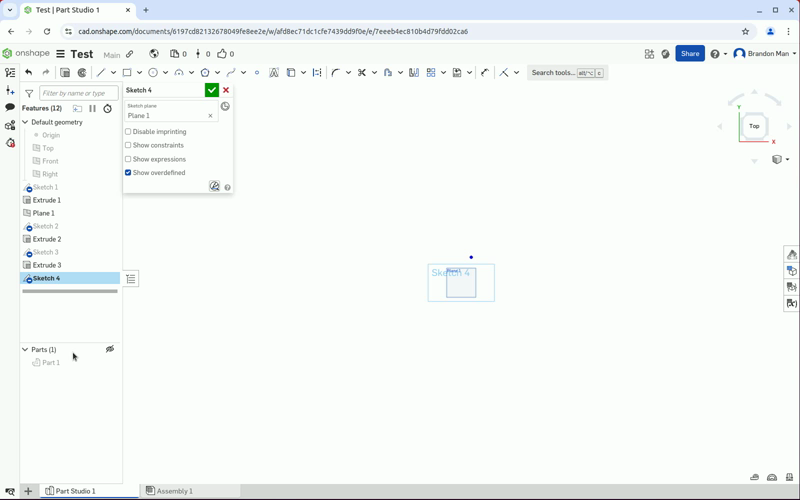
key(shift+e)
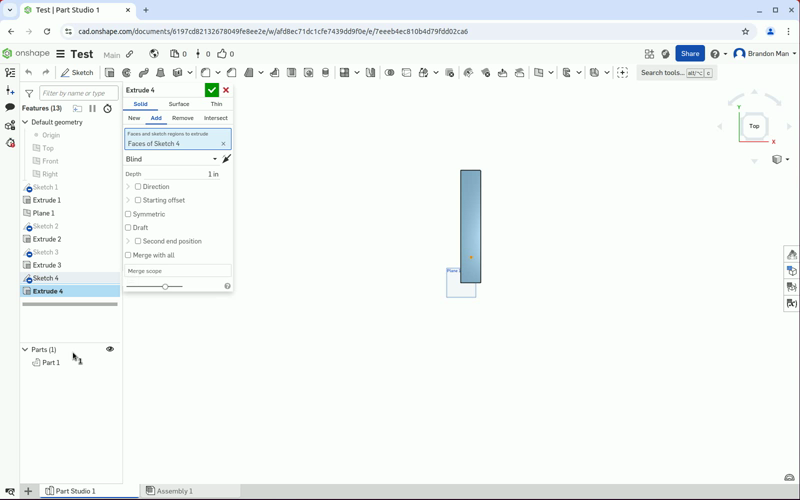
mouse_move(143, 106)
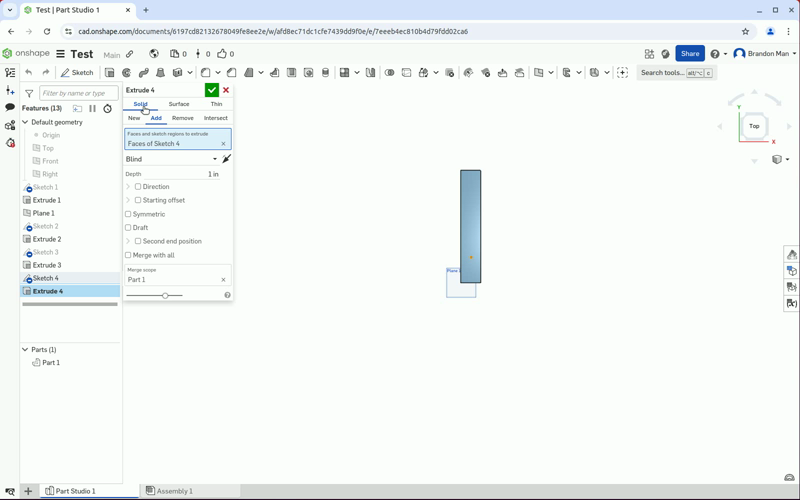
click(143, 106)
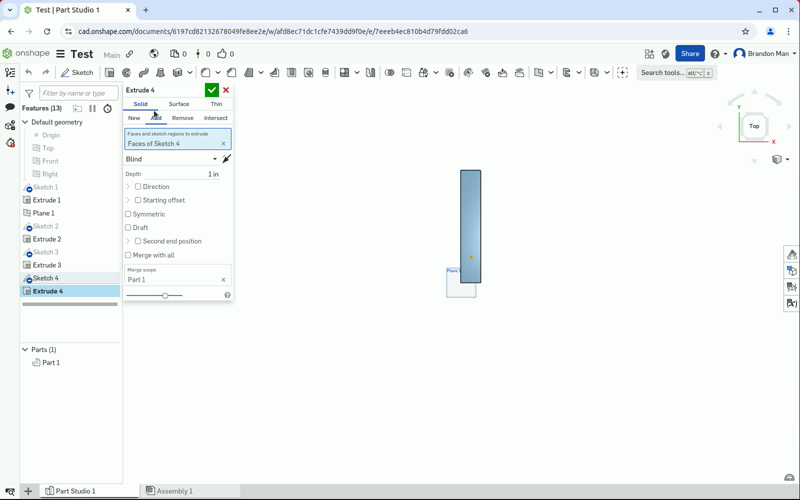
mouse_move(186, 120)
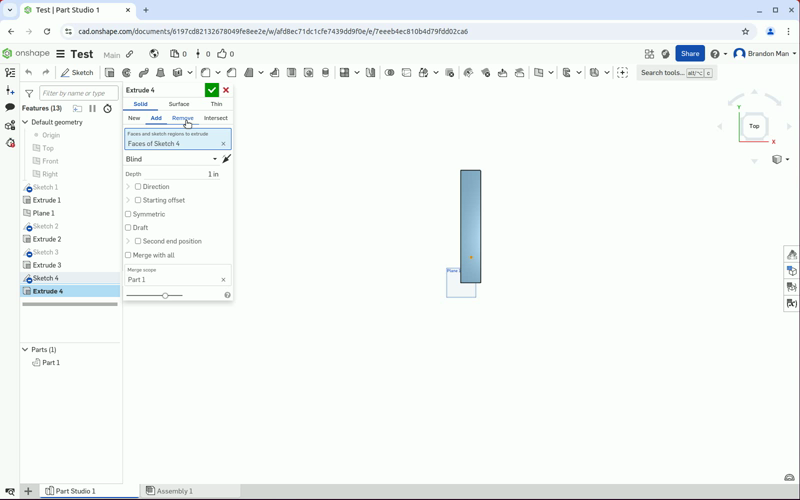
click(186, 120)
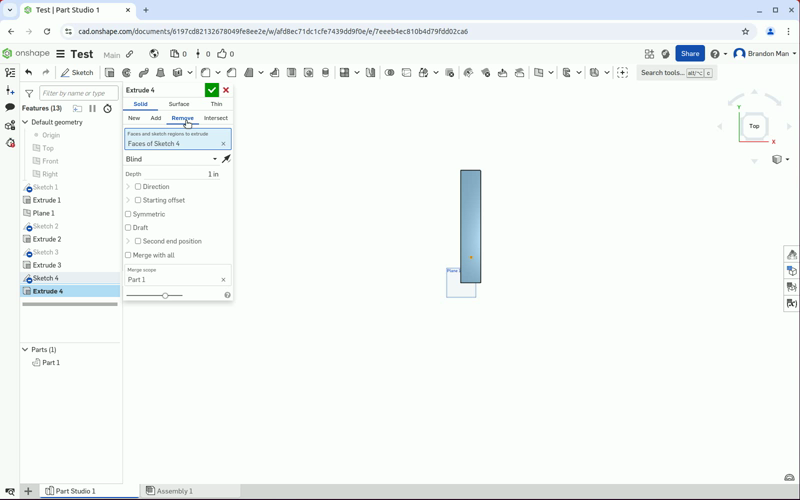
key(tab, 4)
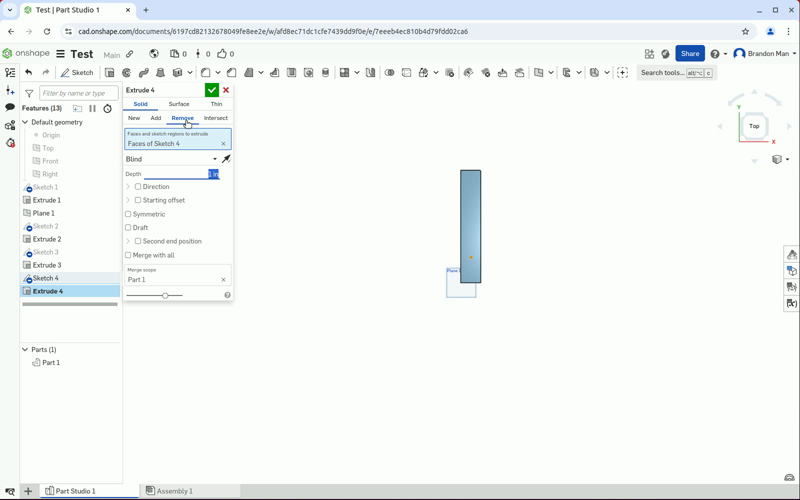
text(0.481)
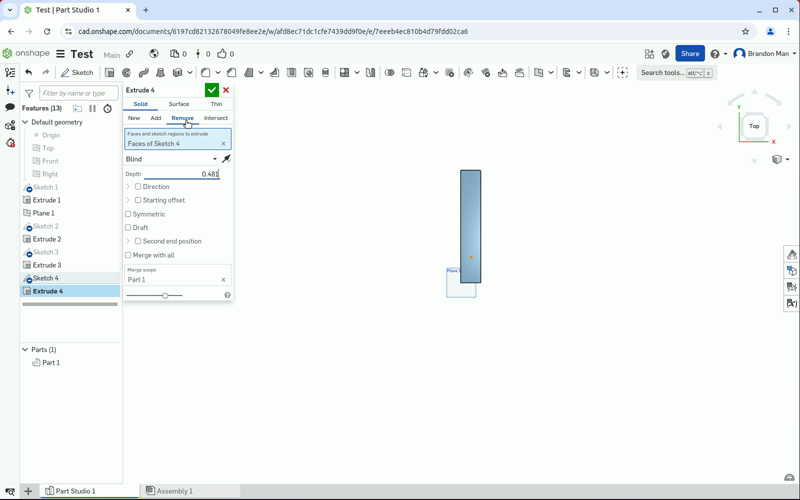
key(tab, 6)
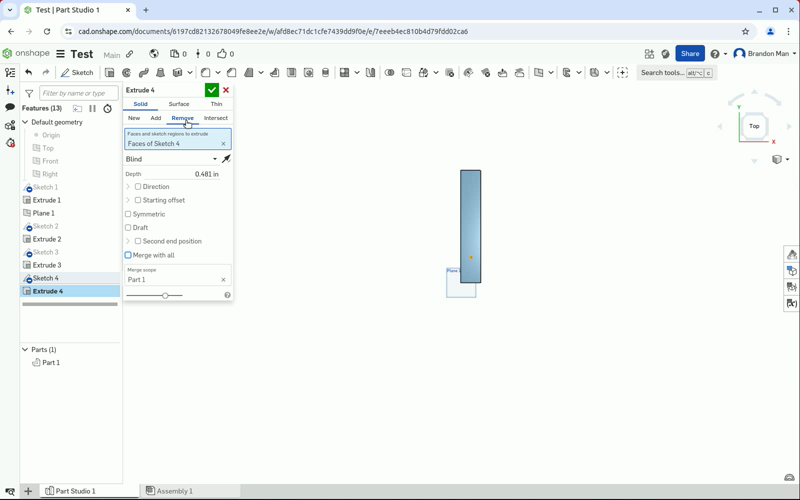
key(space)
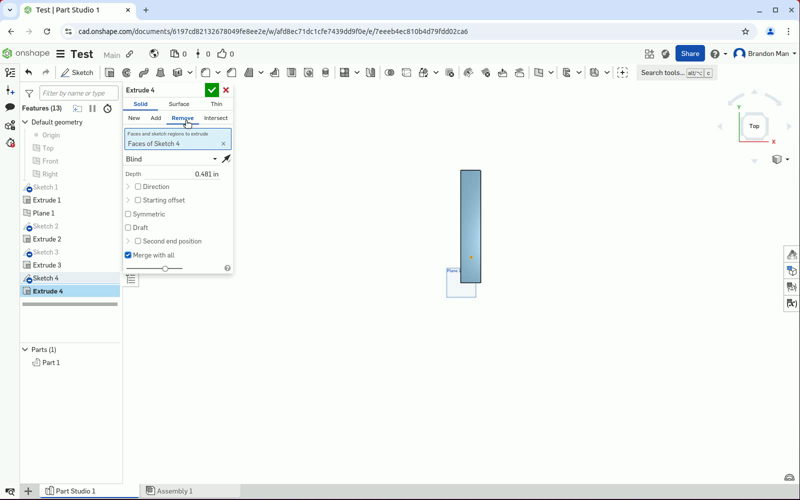
key(enter)
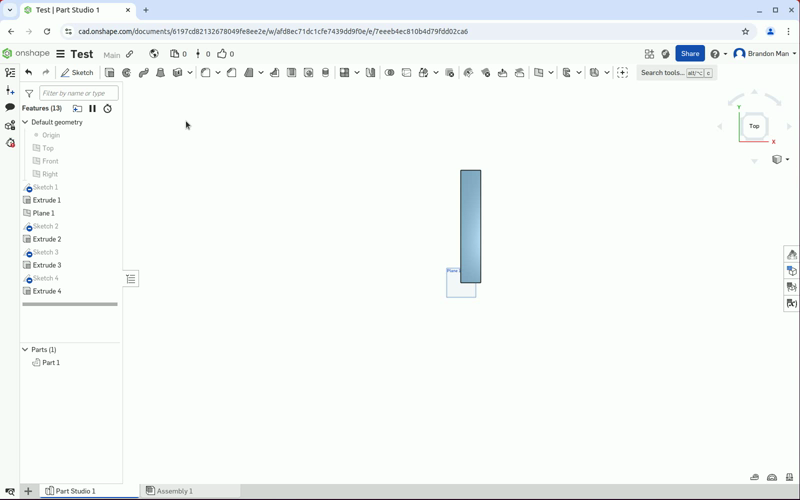
key(shift+h)
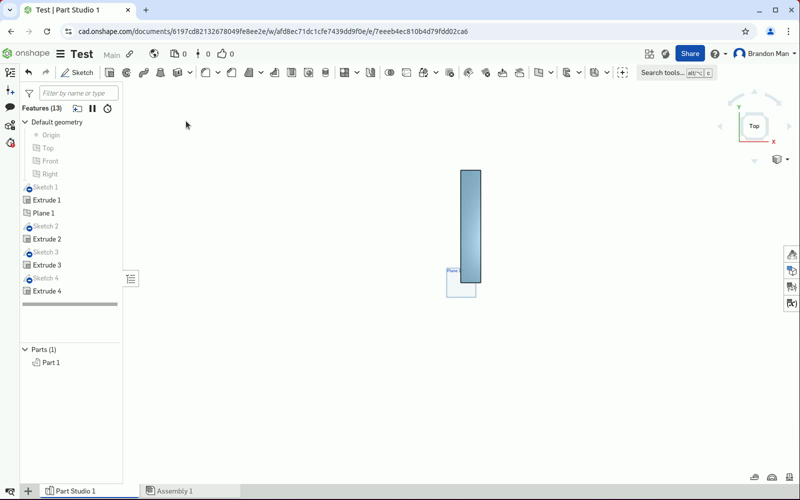
key(shift+h)
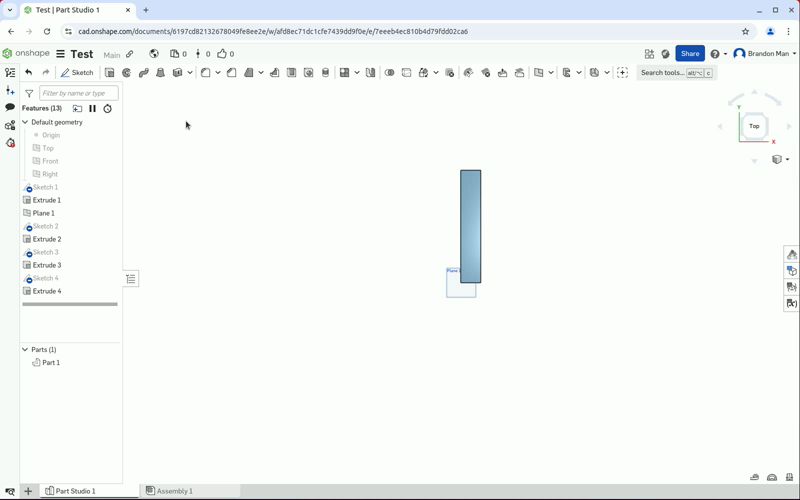
mouse_move(73, 189)
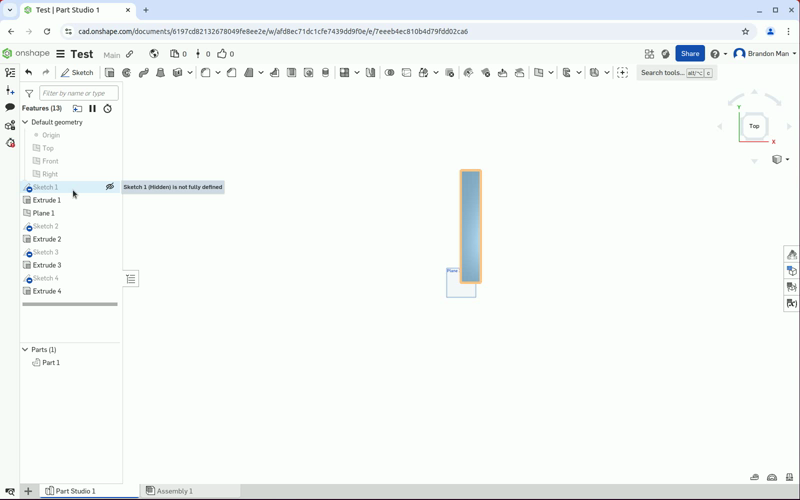
click(73, 189)
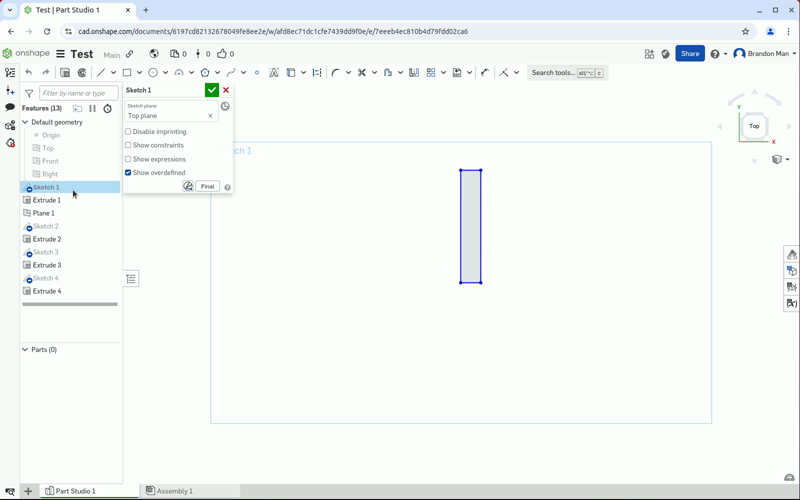
mouse_move(229, 92)
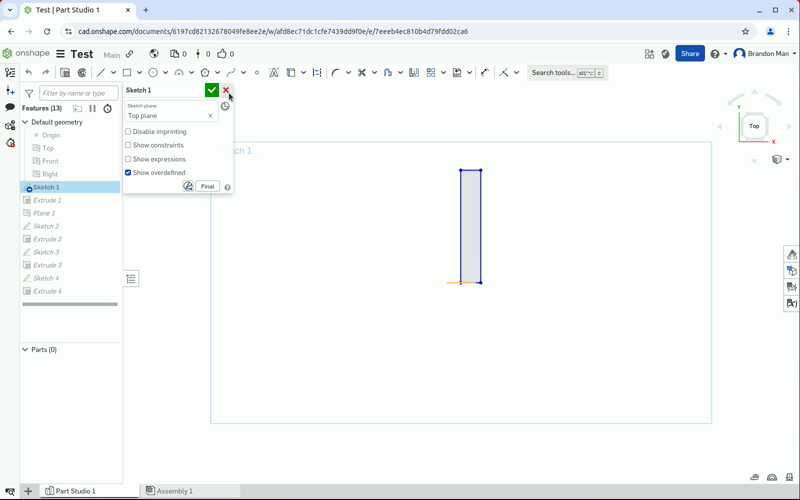
click(229, 92)
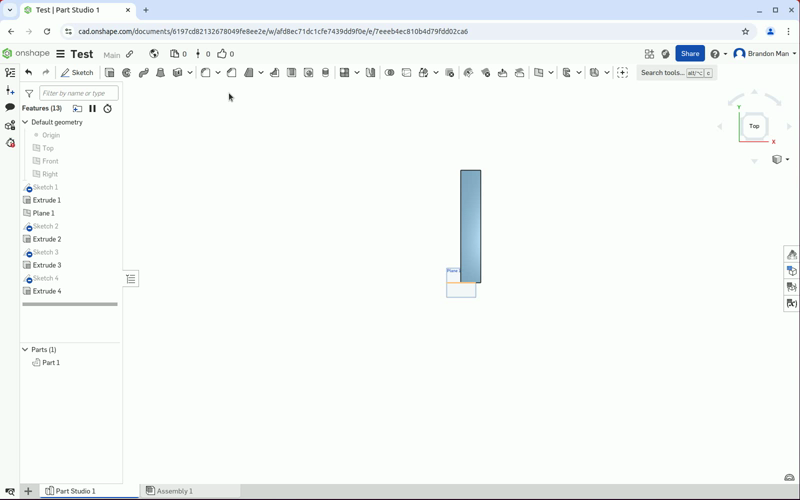
mouse_move(73, 352)
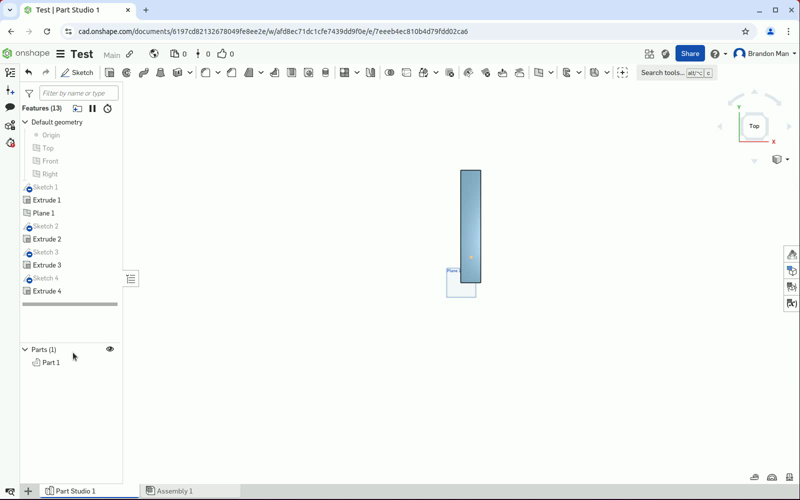
key(y)
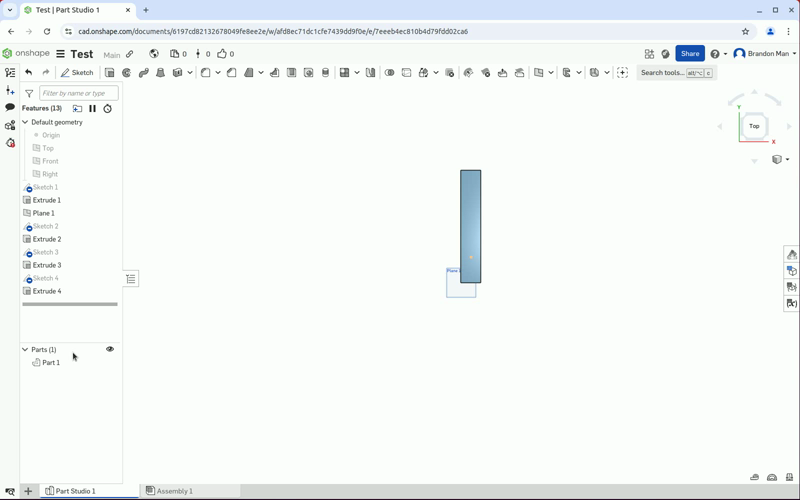
key(shift+p)
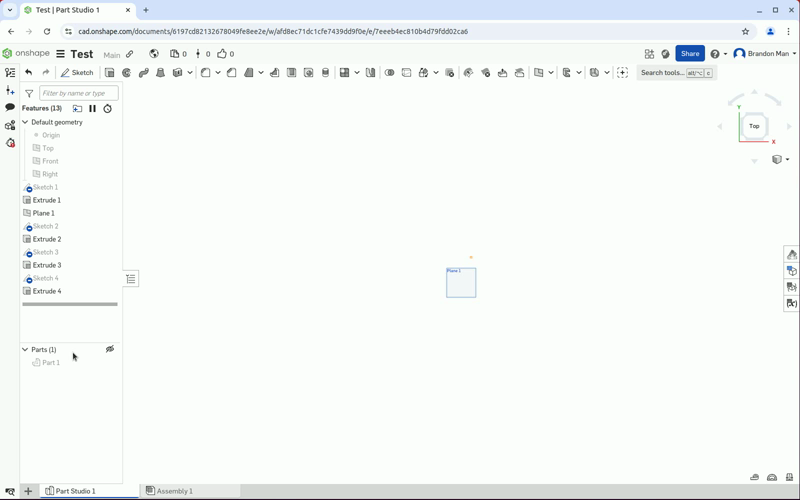
key(space)
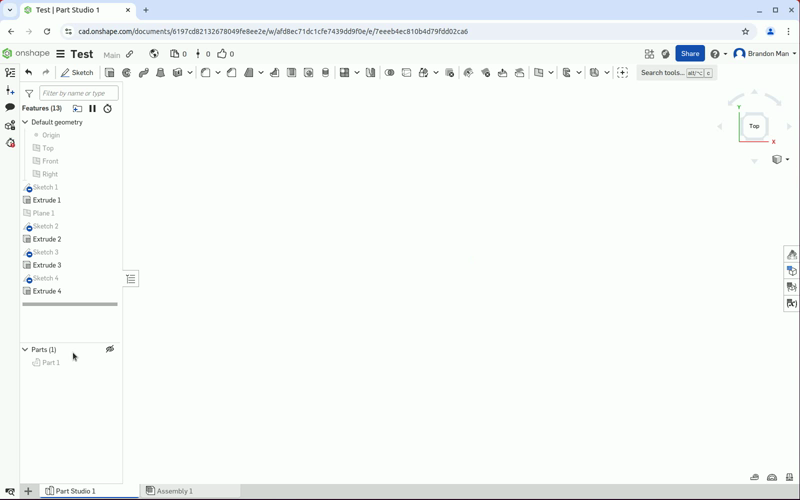
key_down(shift)
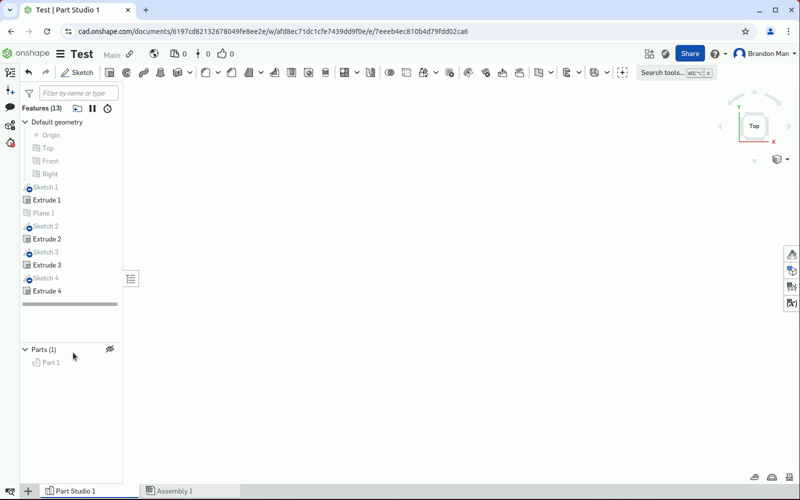
key(up)
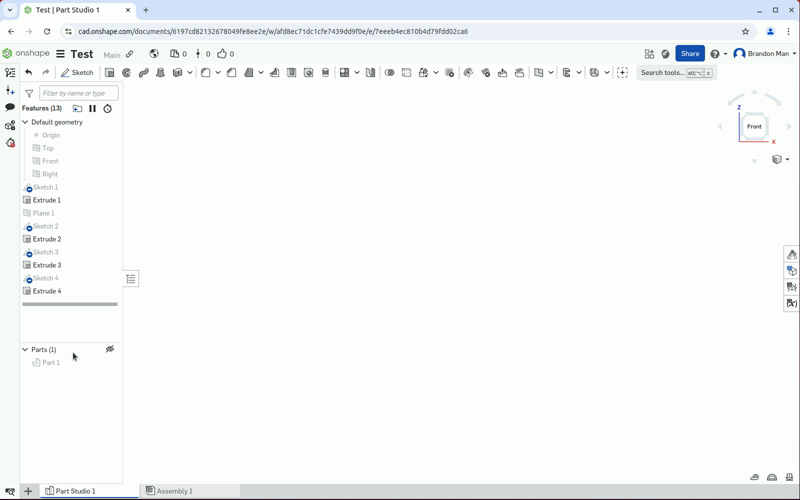
key_up(shift)
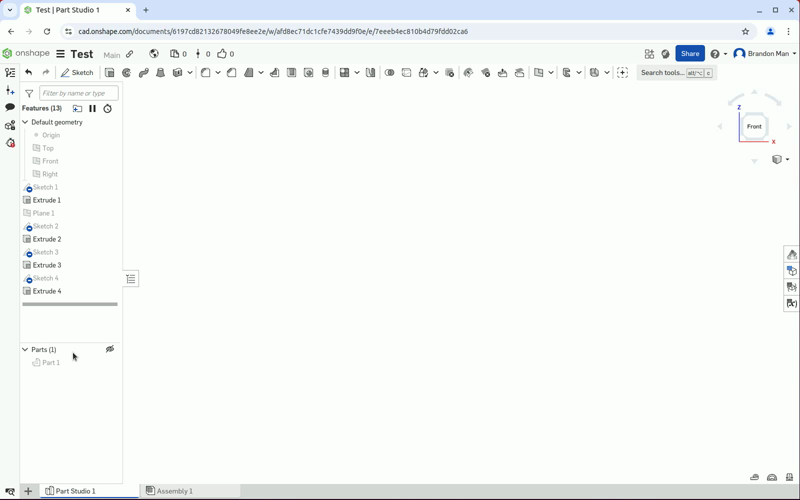
key(space)
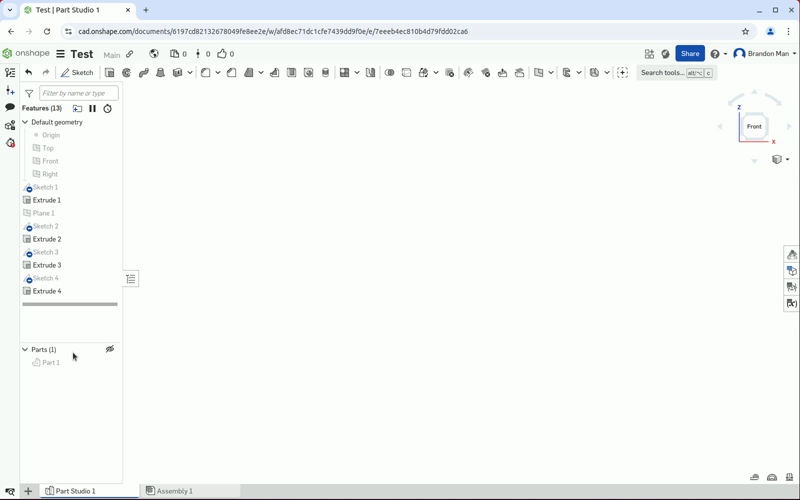
key_down(shift)
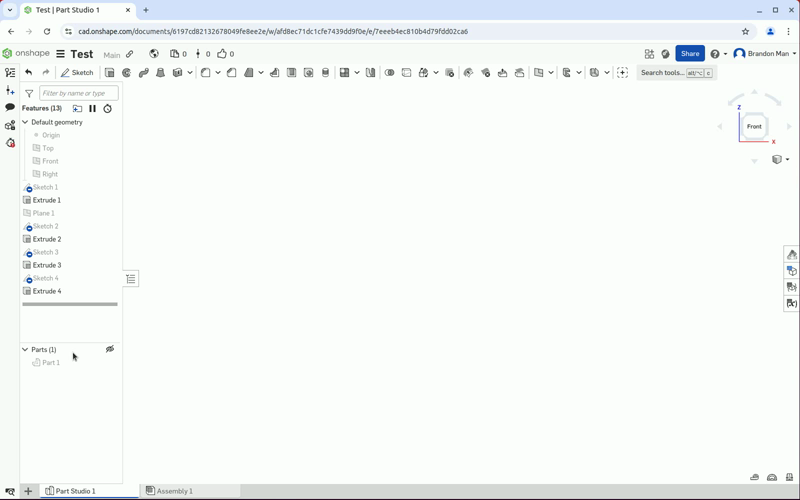
key(left)
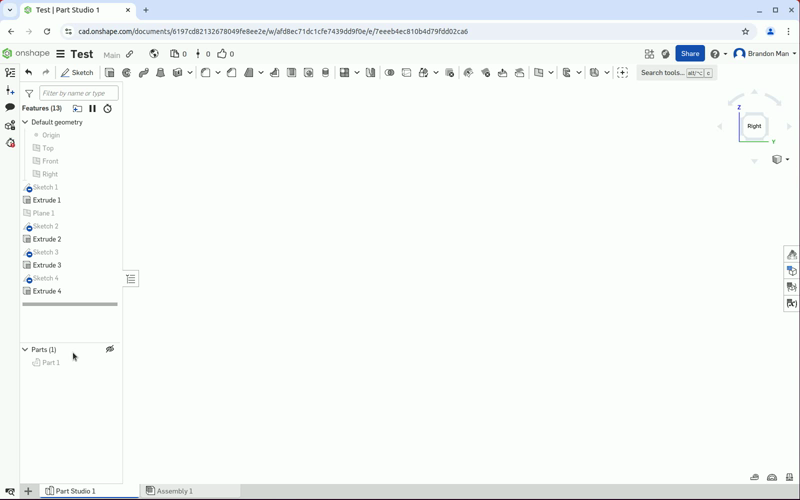
key_up(shift)
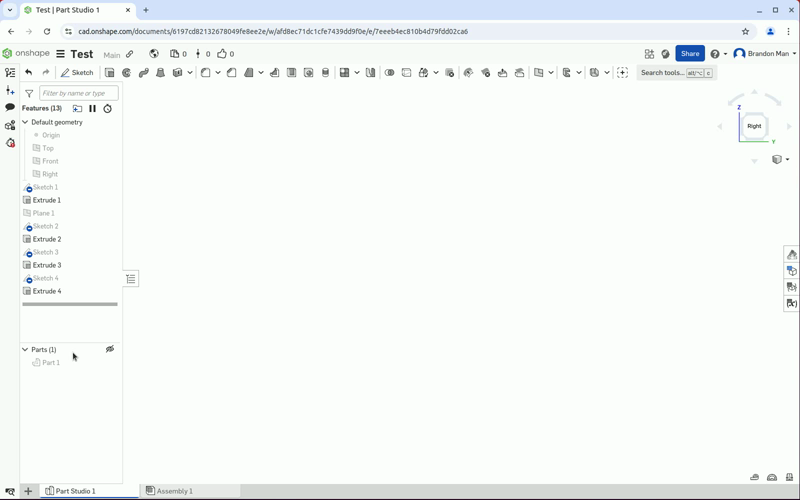
mouse_move(73, 352)
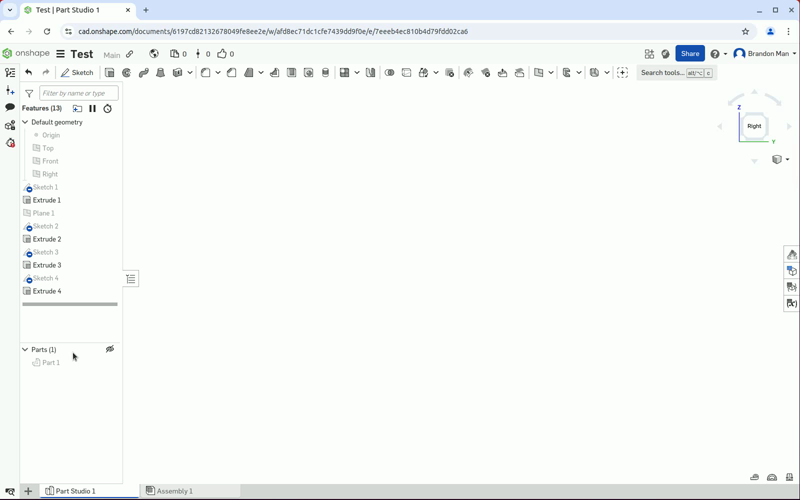
key(shift+y)
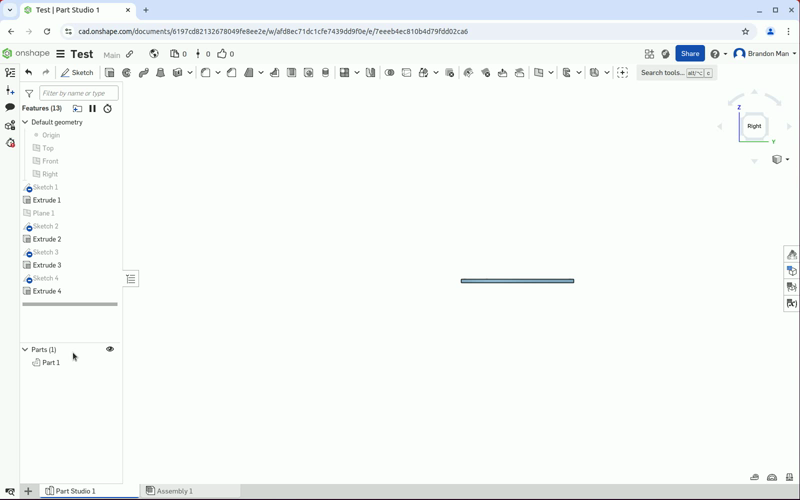
mouse_move(541, 75)
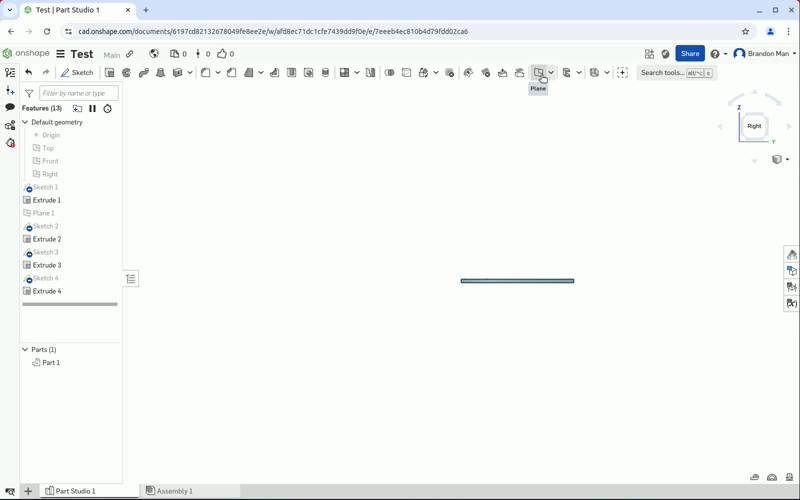
click(541, 75)
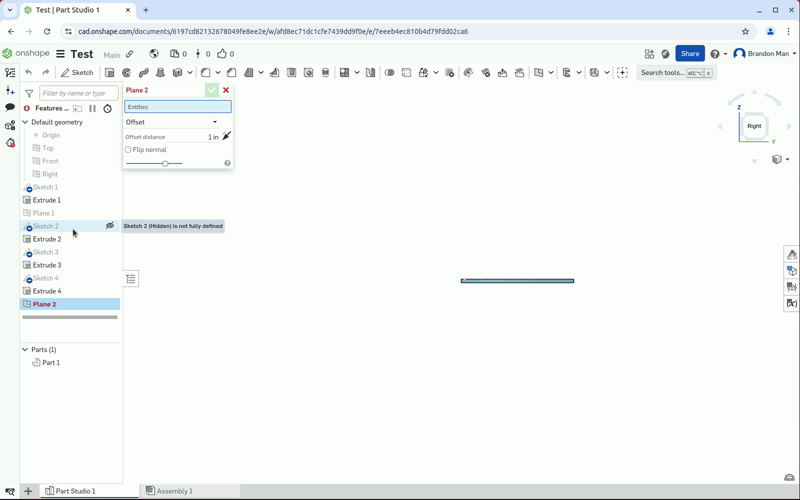
scroll(3)
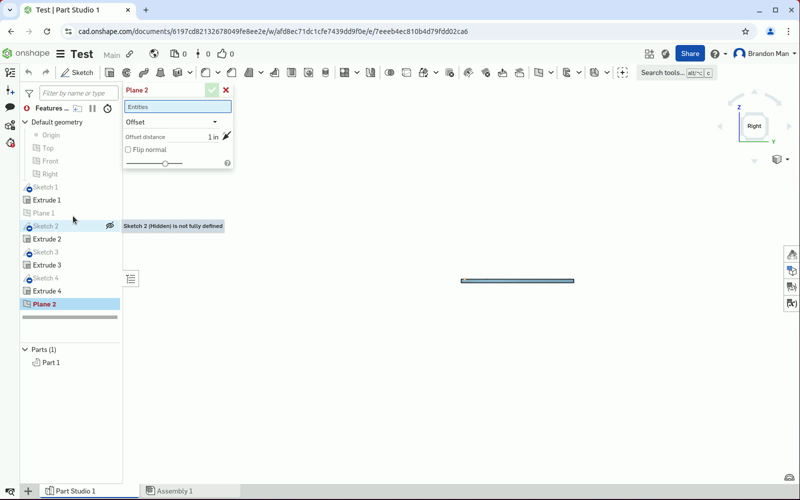
mouse_move(73, 176)
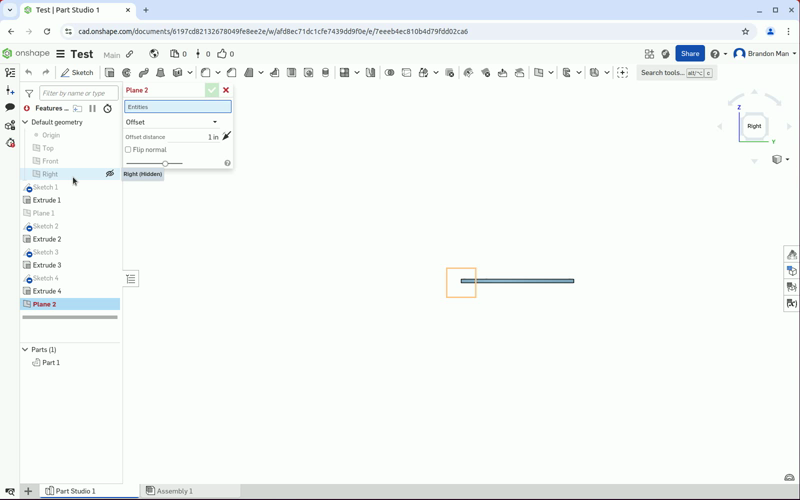
click(73, 176)
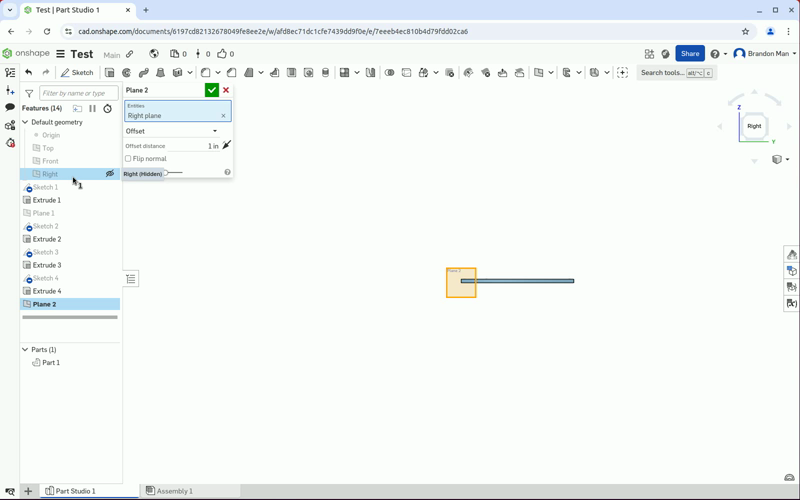
key(tab, 2)
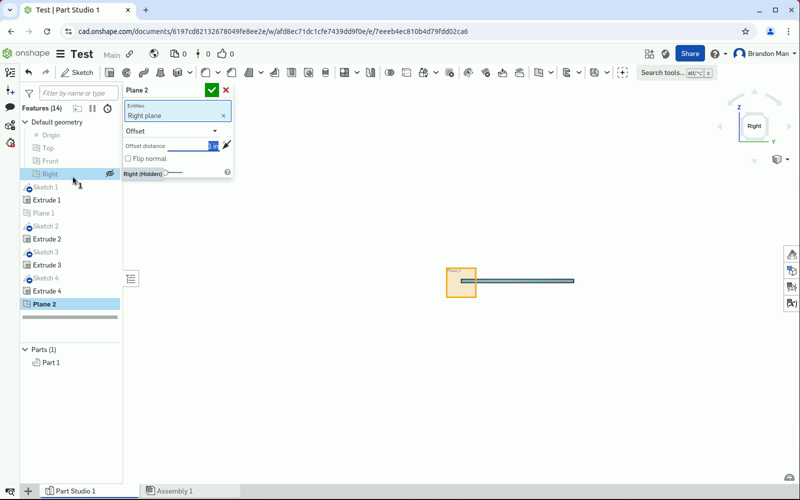
text(4.098)
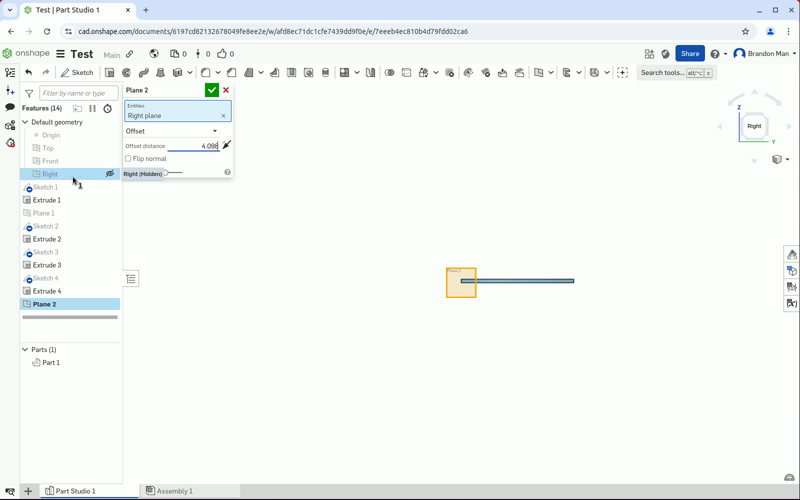
key(enter, 2)
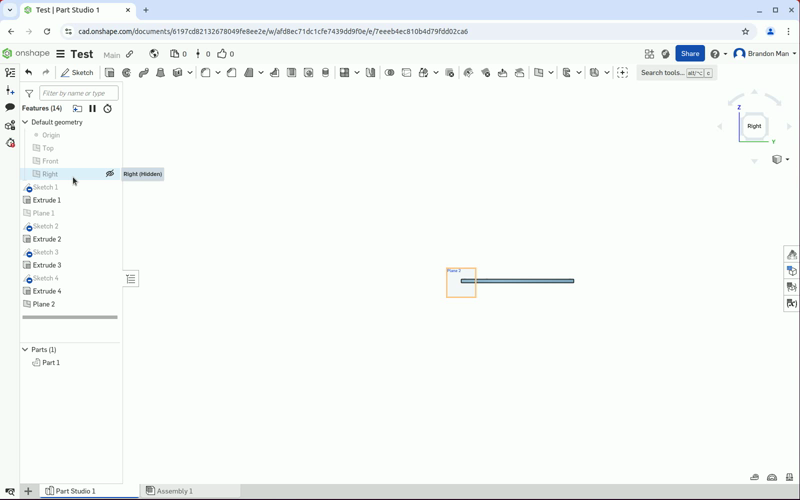
key(shift+s)
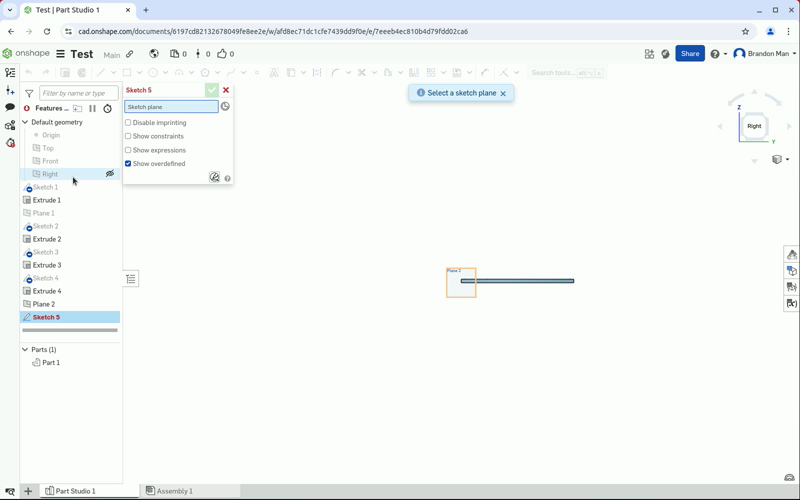
mouse_move(73, 306)
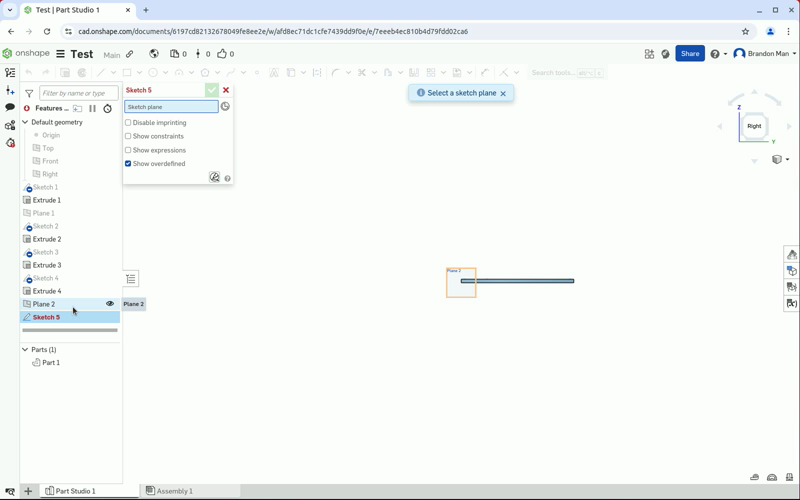
click(73, 306)
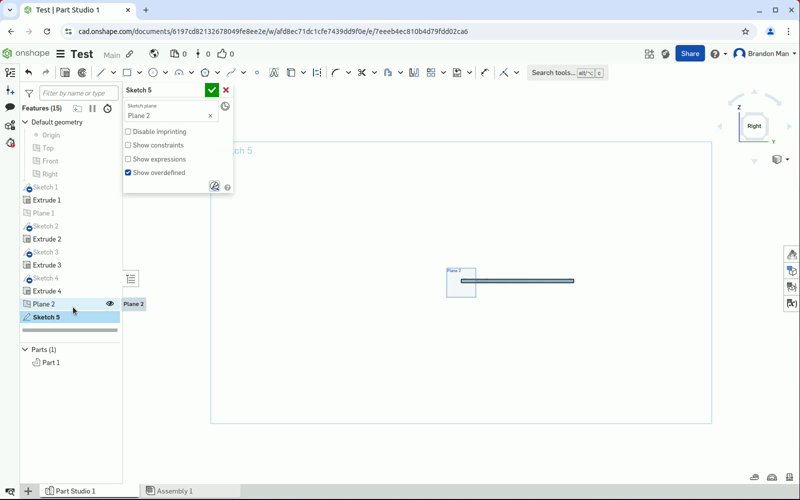
mouse_move(73, 352)
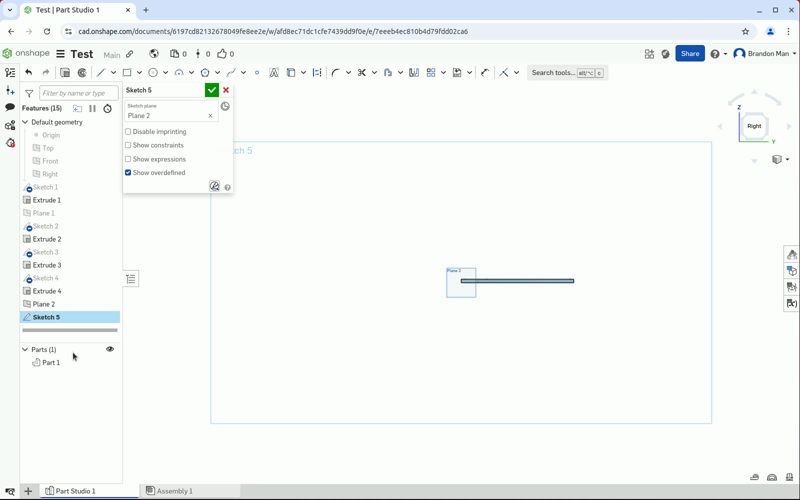
key(y)
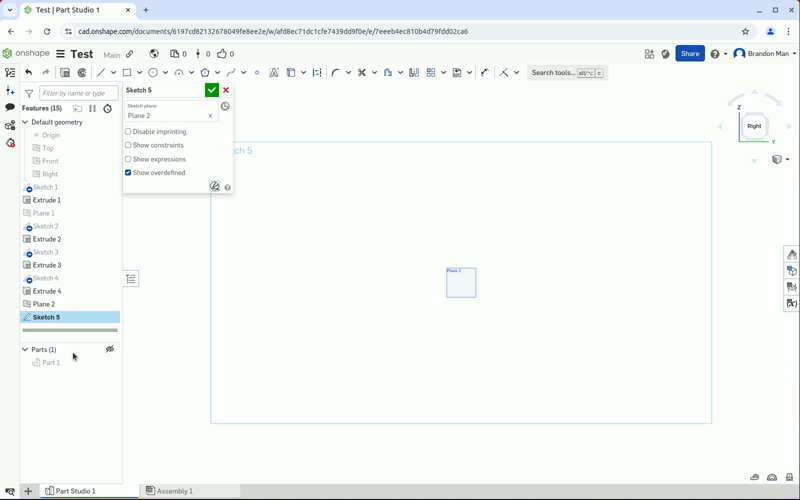
key(c)
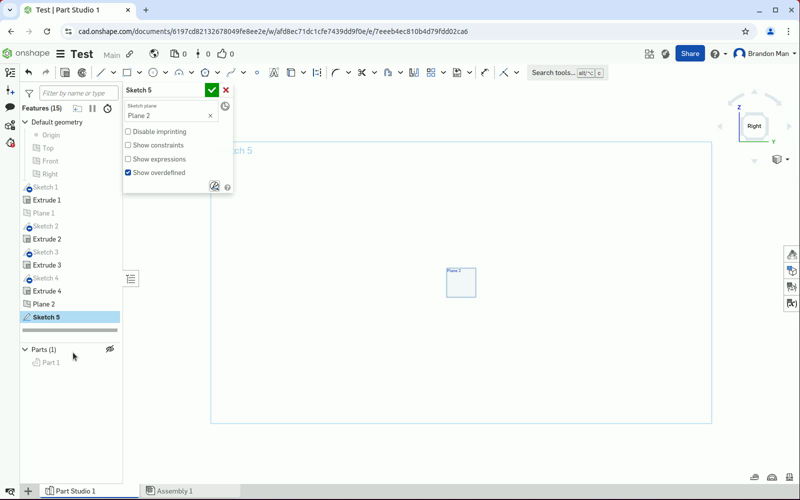
key_down(shift)
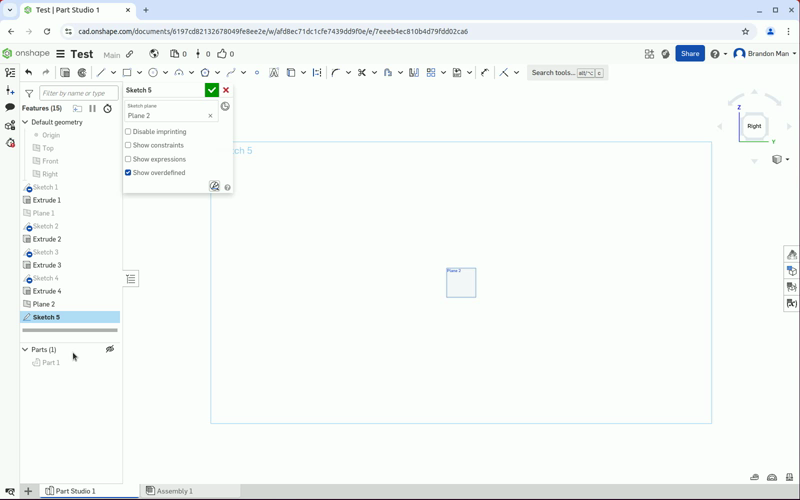
mouse_move(516, 280)
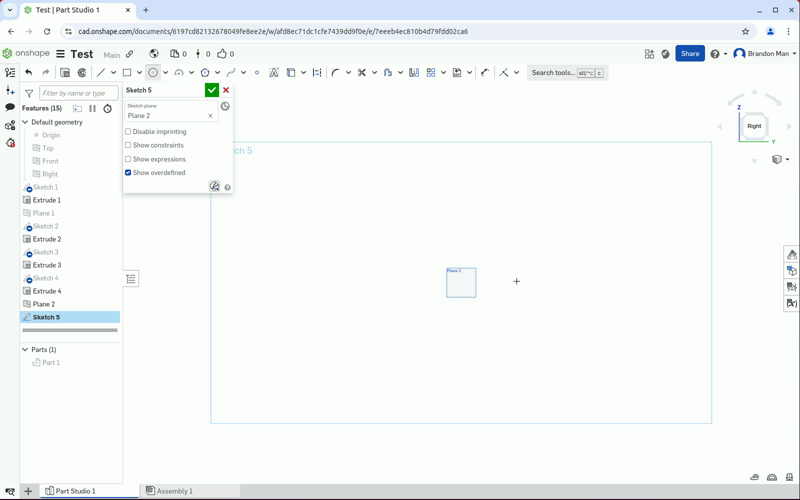
click(516, 280)
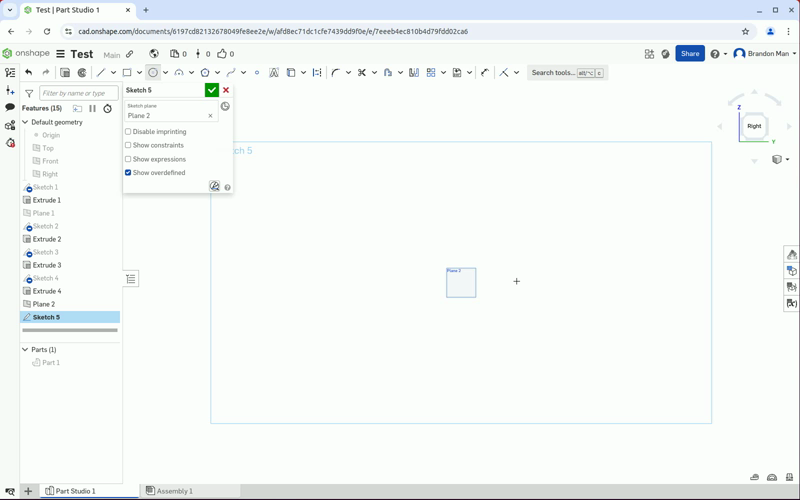
key_up(shift)
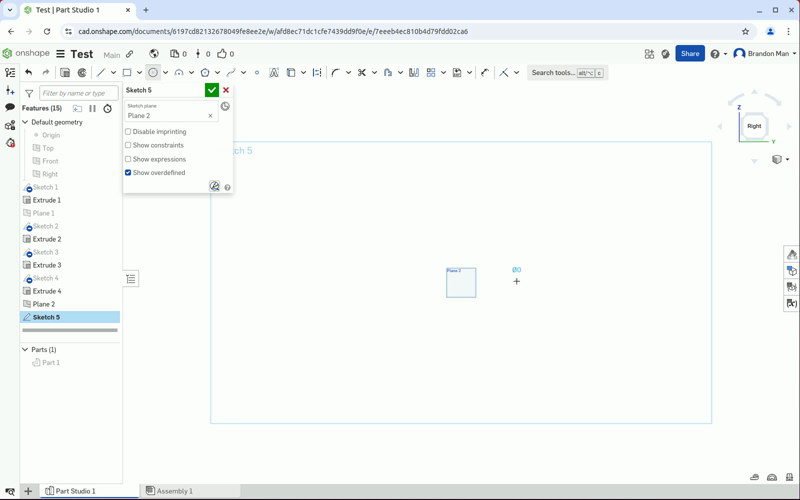
mouse_move(518, 280)
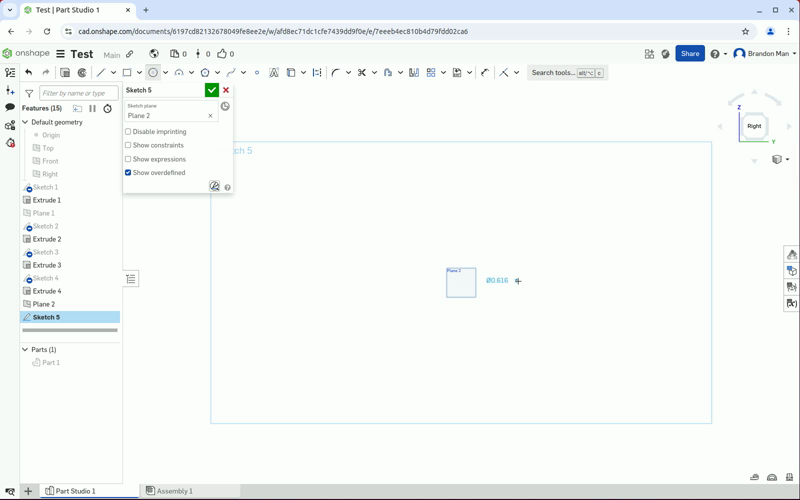
scroll(6)
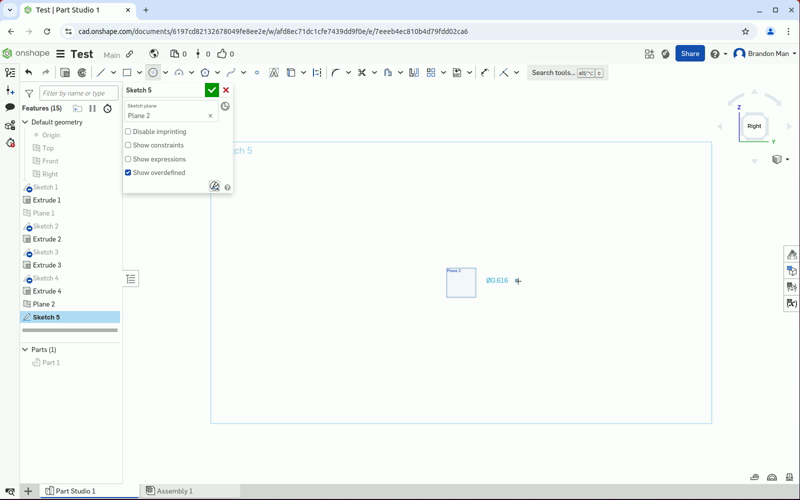
scroll(6)
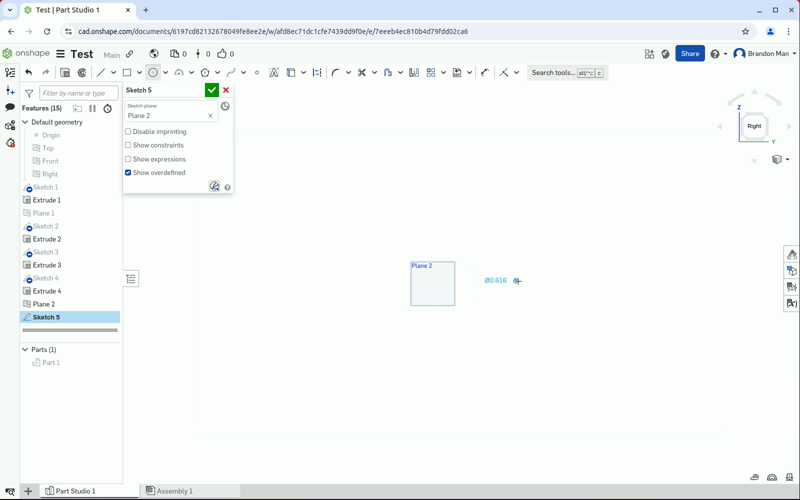
scroll(6)
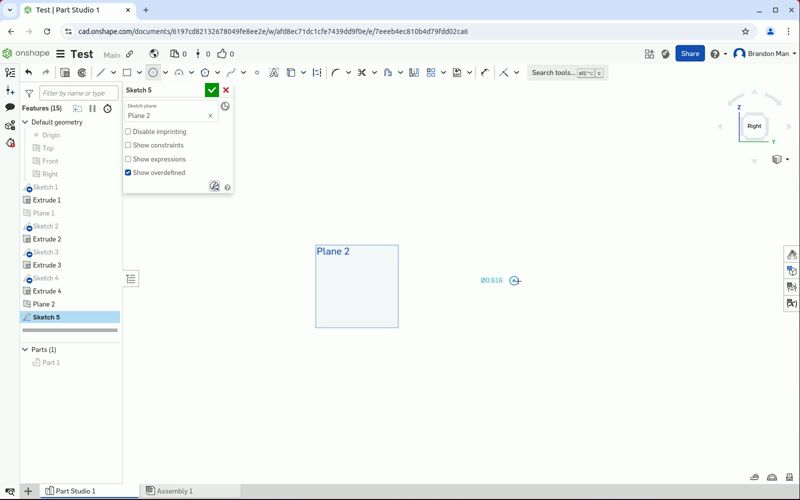
scroll(6)
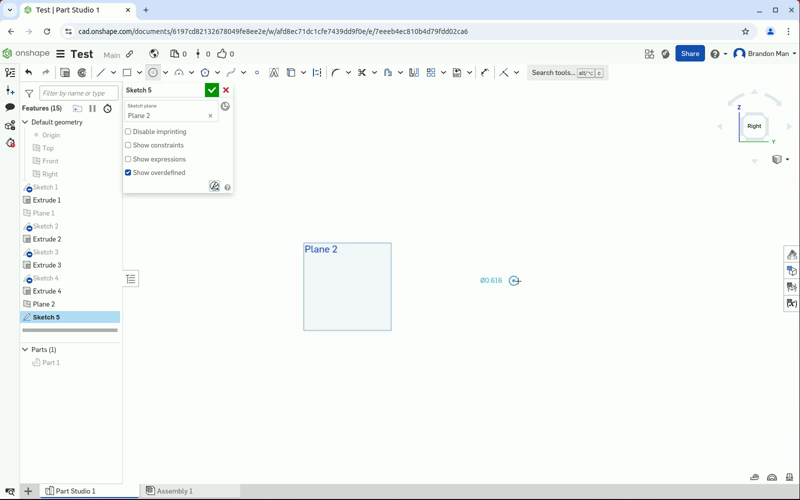
scroll(6)
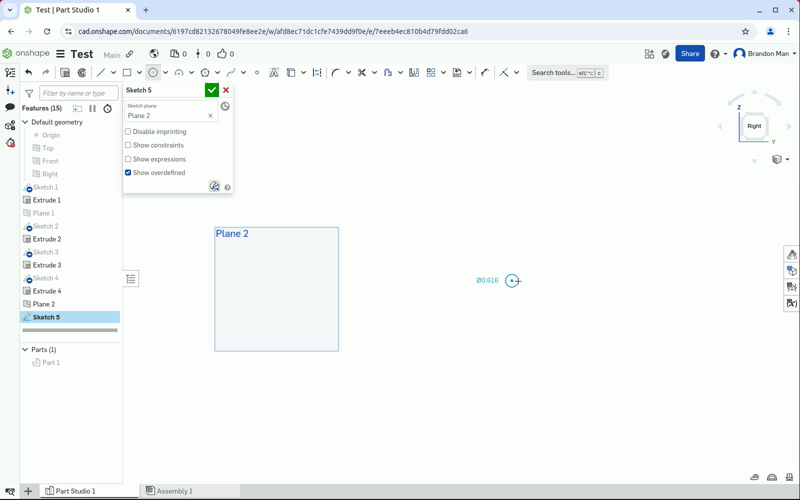
scroll(6)
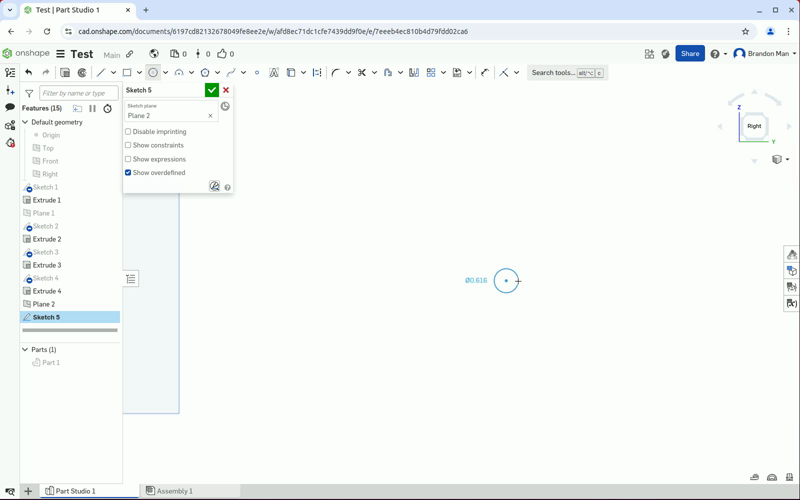
scroll(6)
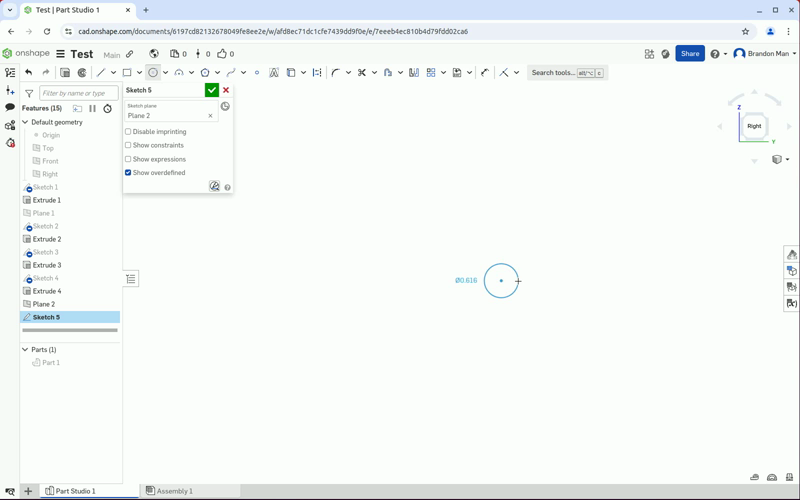
click(518, 280)
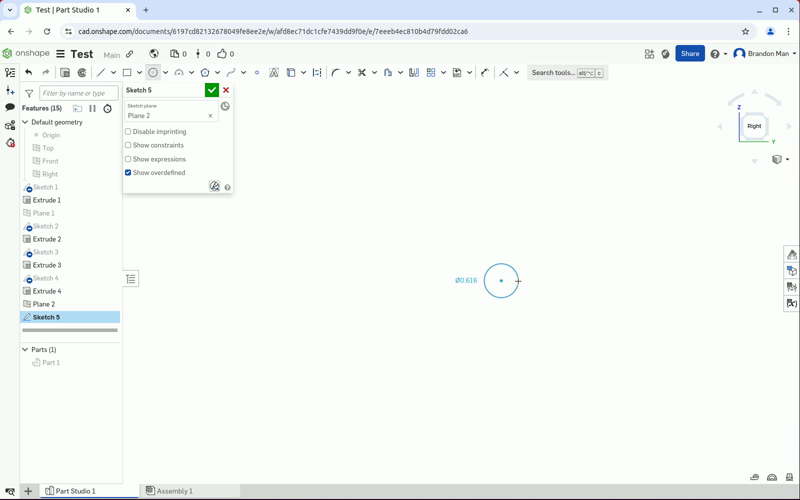
scroll(-6)
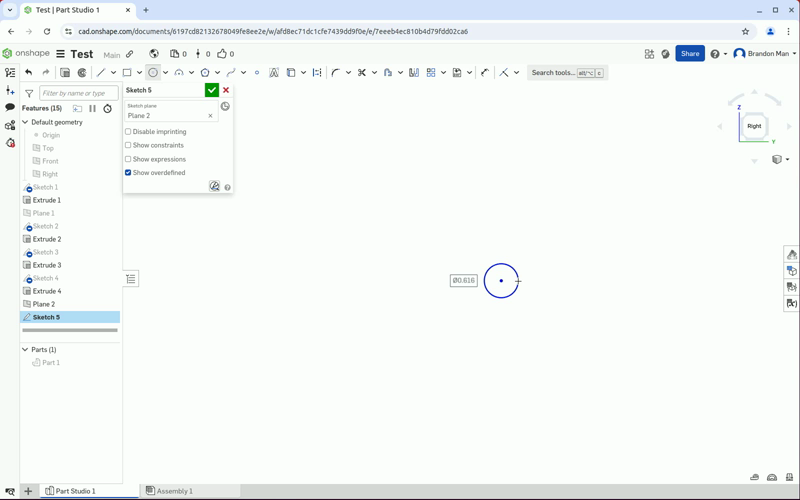
scroll(-6)
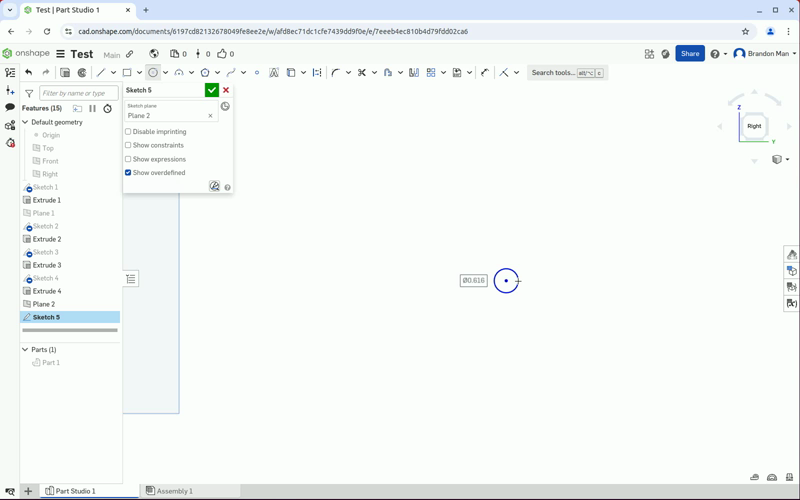
scroll(-6)
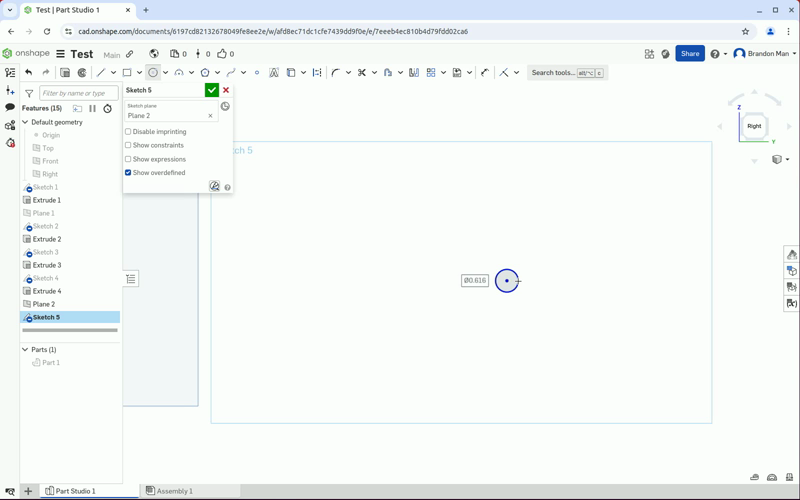
scroll(-6)
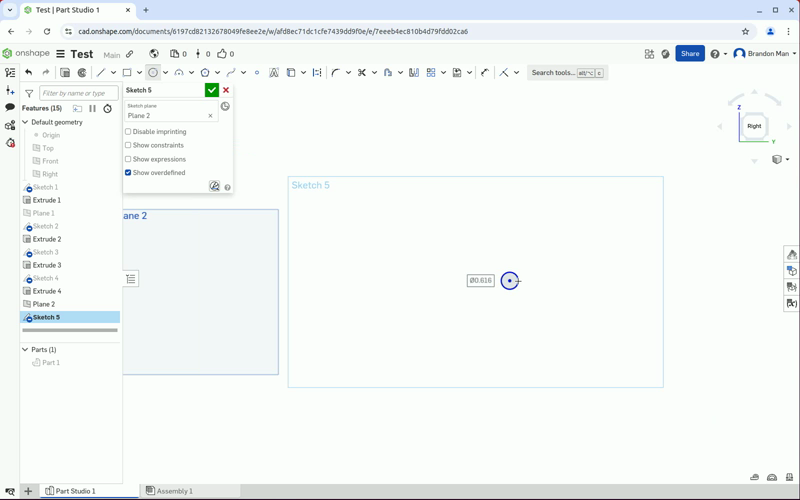
scroll(-6)
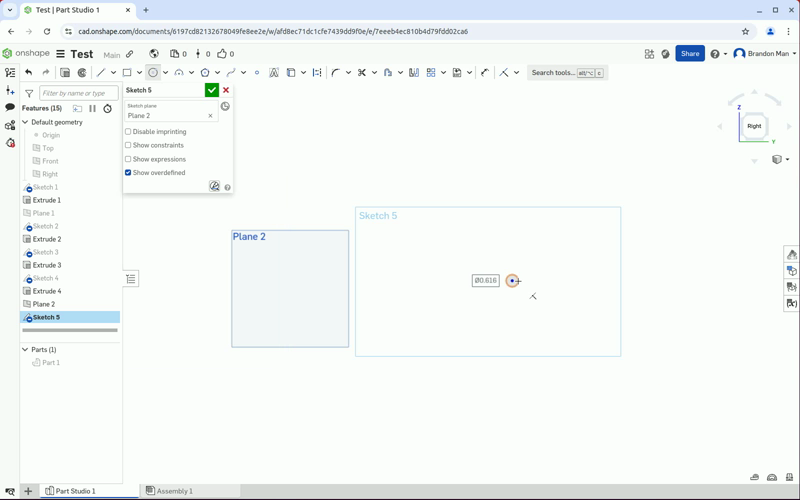
scroll(-6)
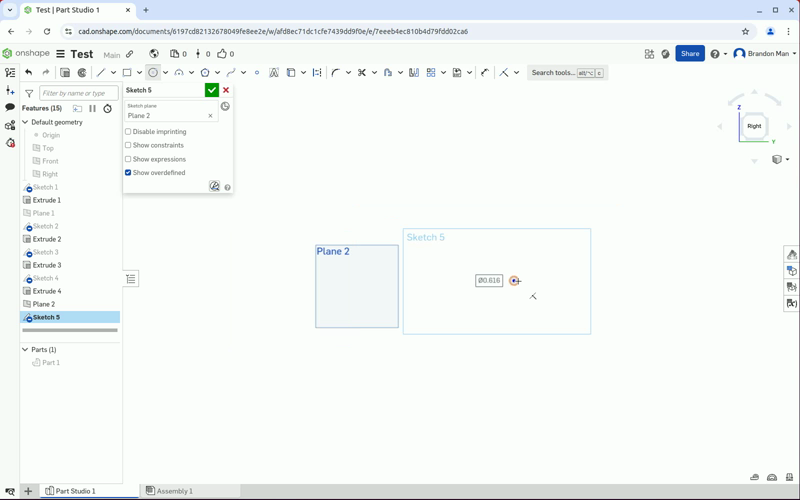
scroll(-6)
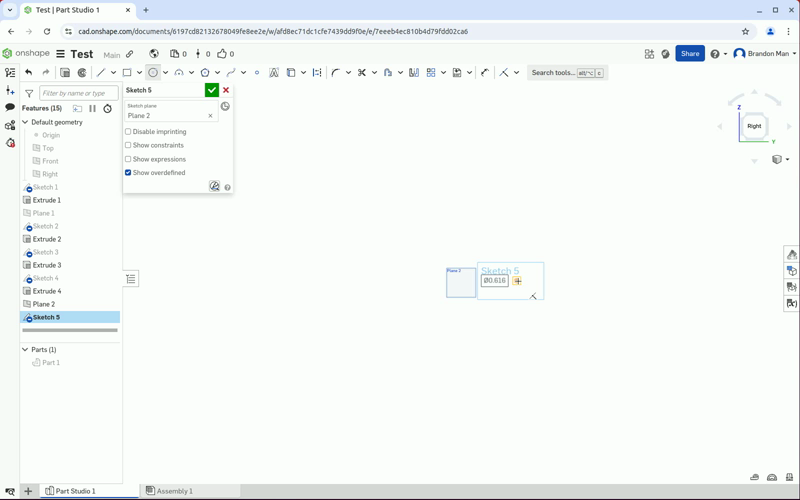
key(esc)
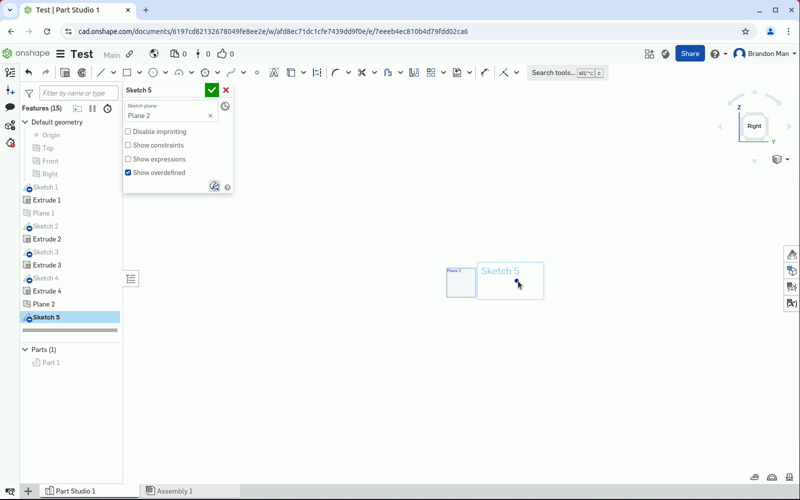
mouse_move(516, 280)
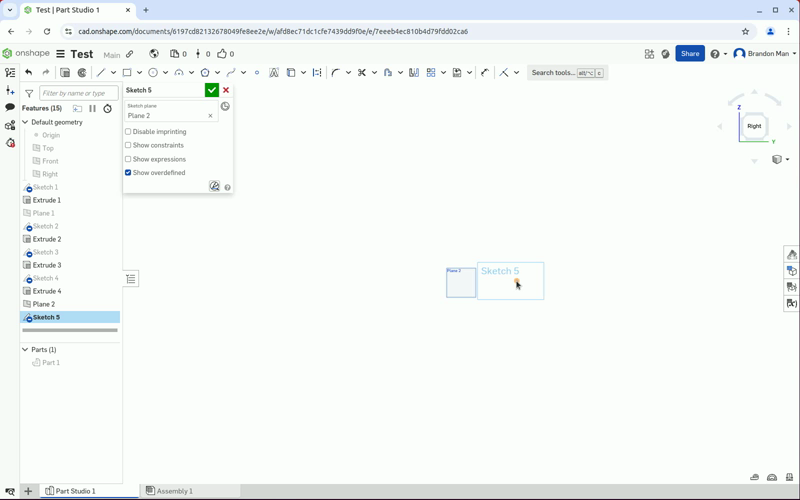
scroll(6)
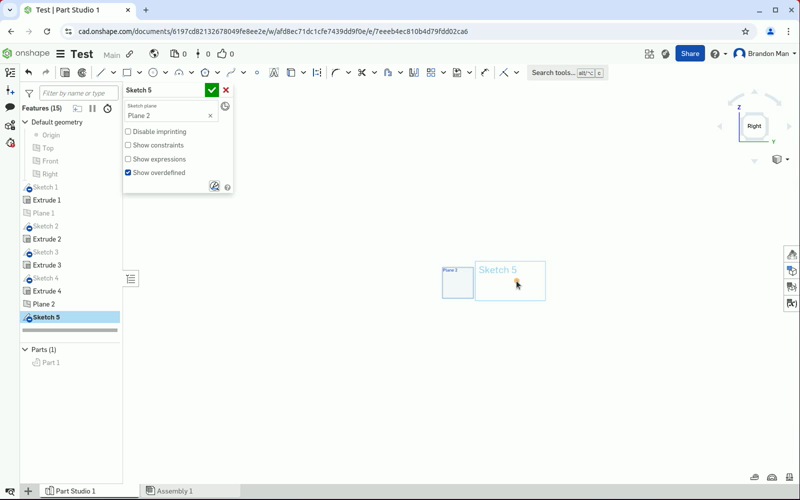
scroll(6)
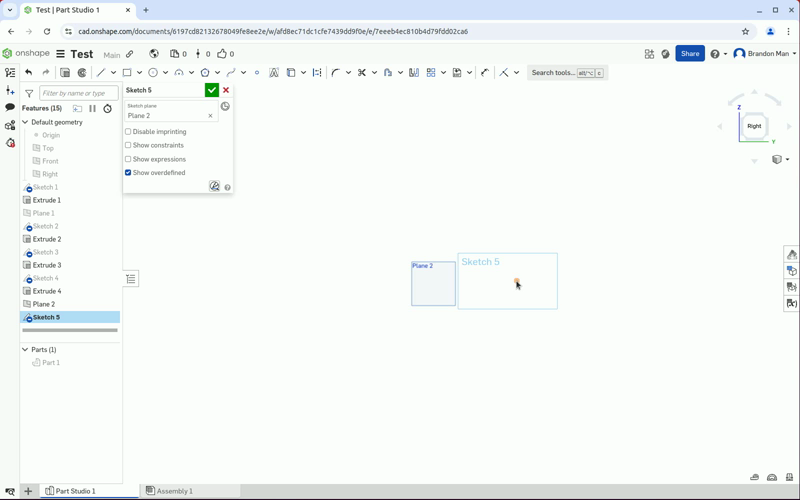
scroll(6)
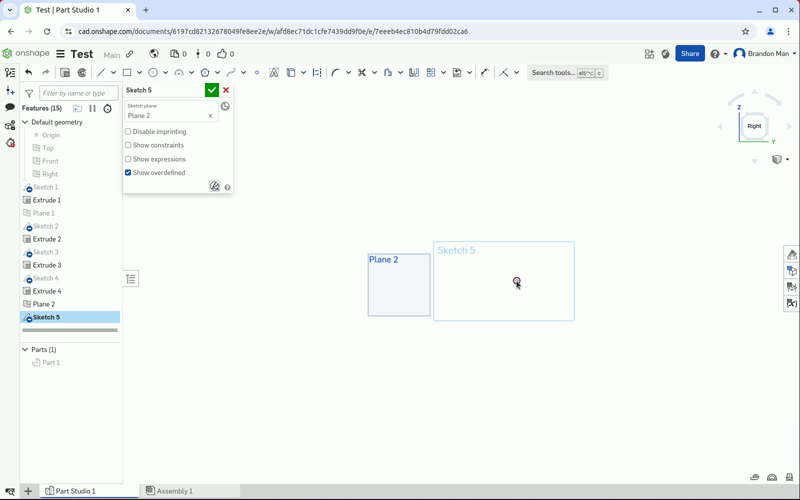
scroll(6)
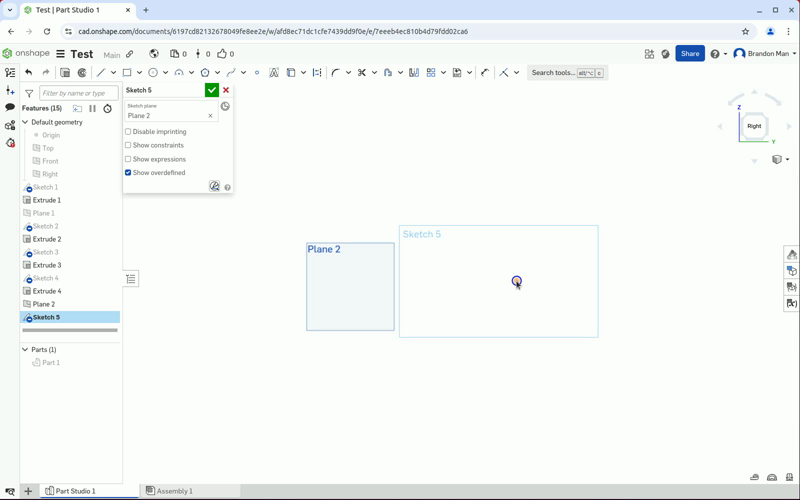
scroll(6)
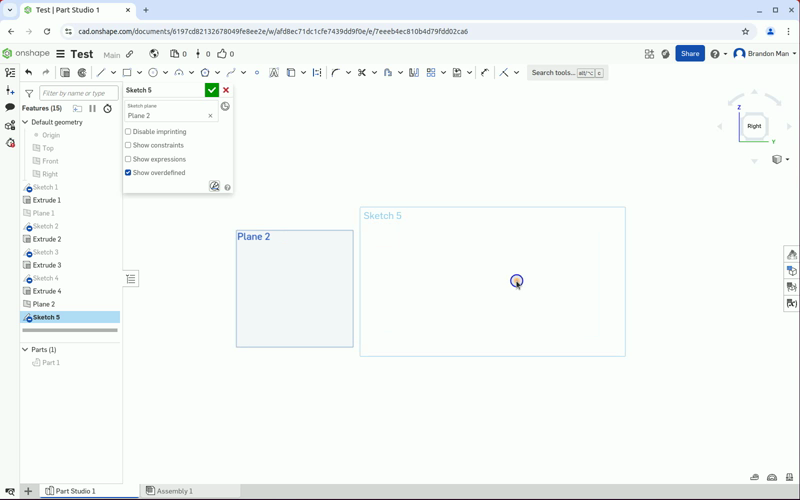
scroll(6)
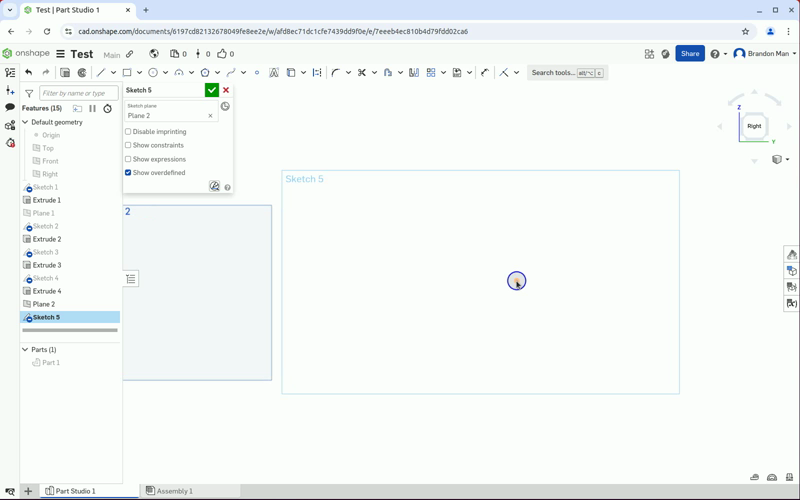
scroll(6)
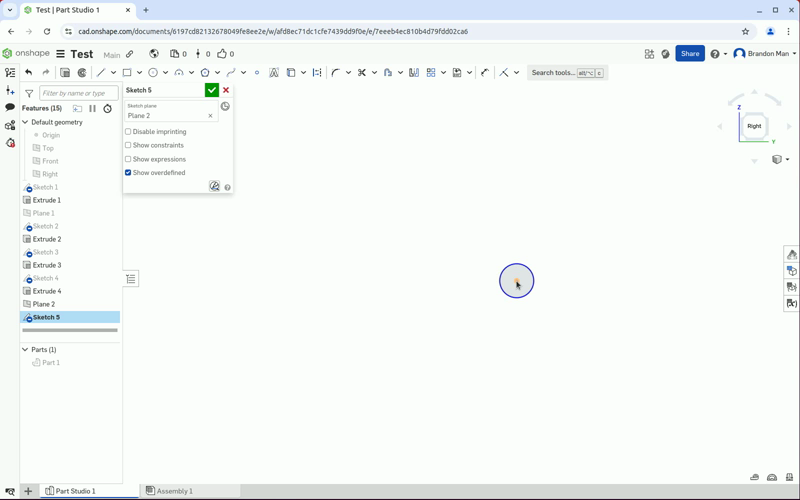
click(516, 280)
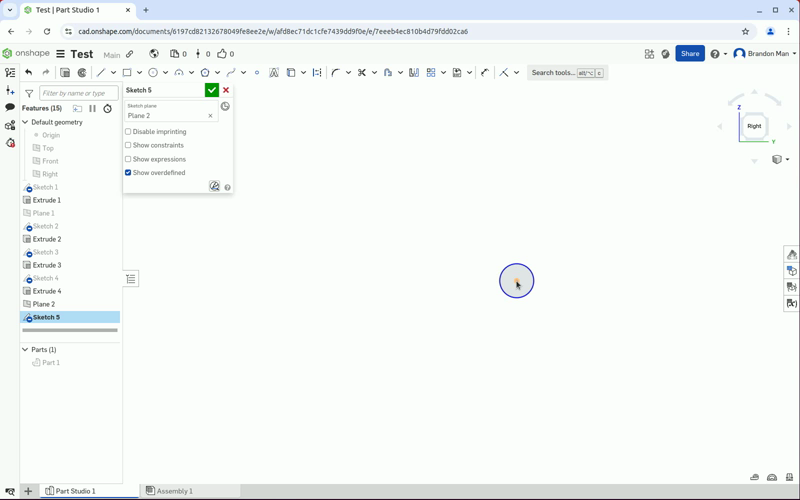
scroll(-6)
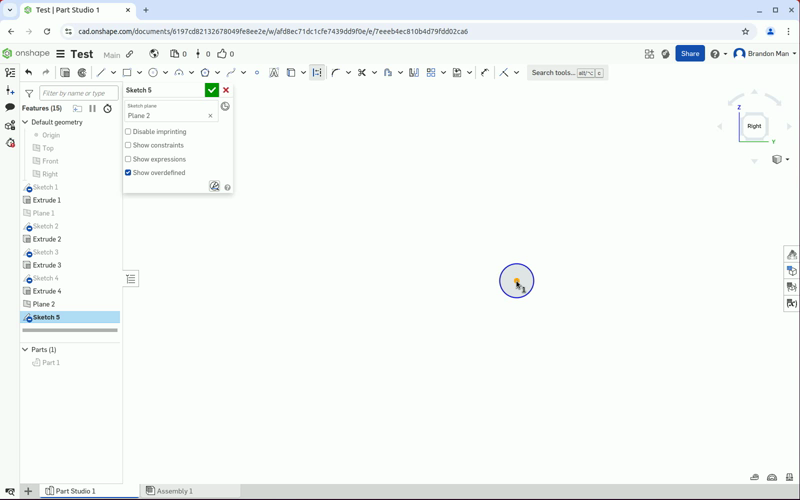
scroll(-6)
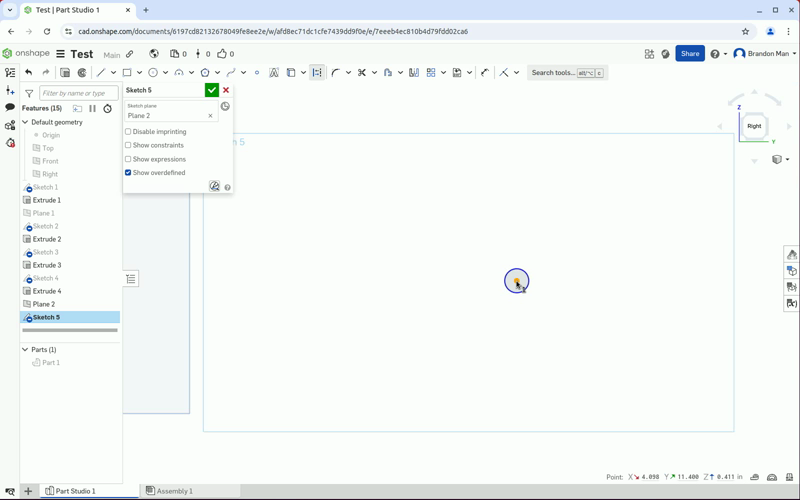
scroll(-6)
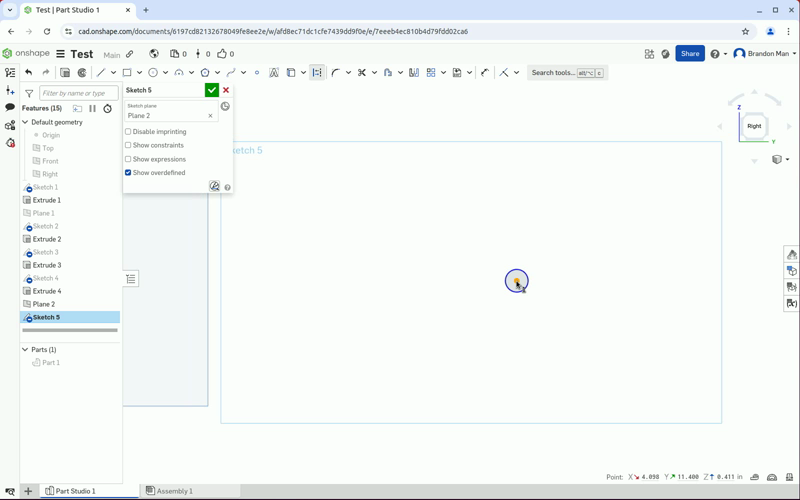
scroll(-6)
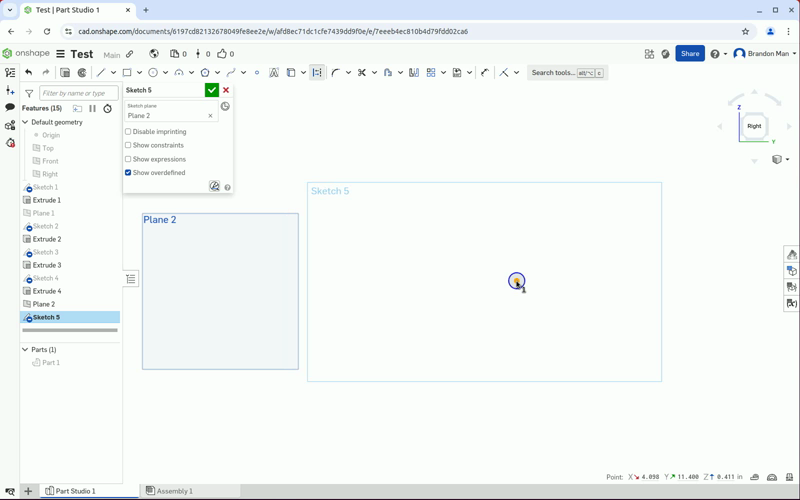
scroll(-6)
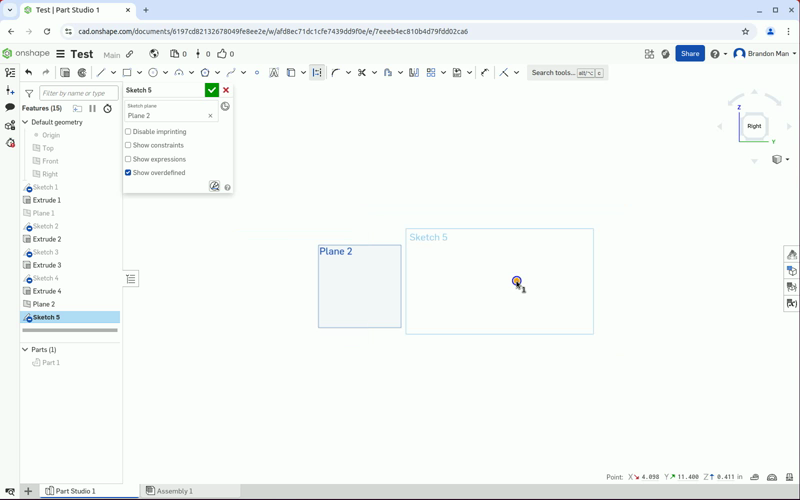
scroll(-6)
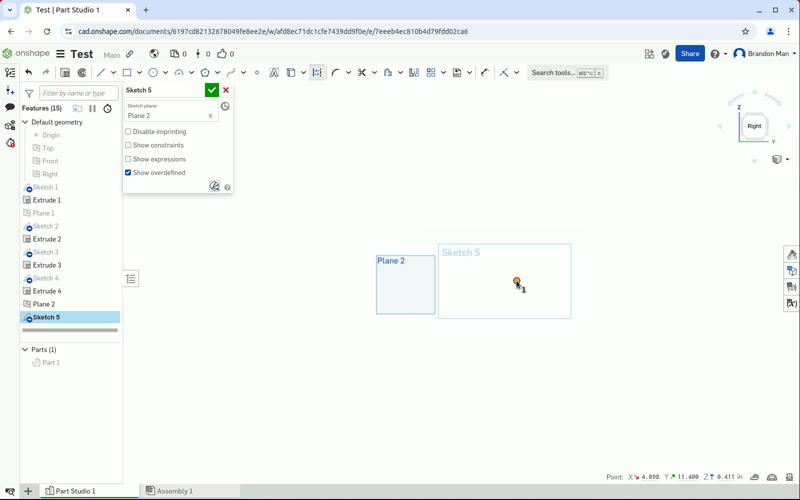
scroll(-6)
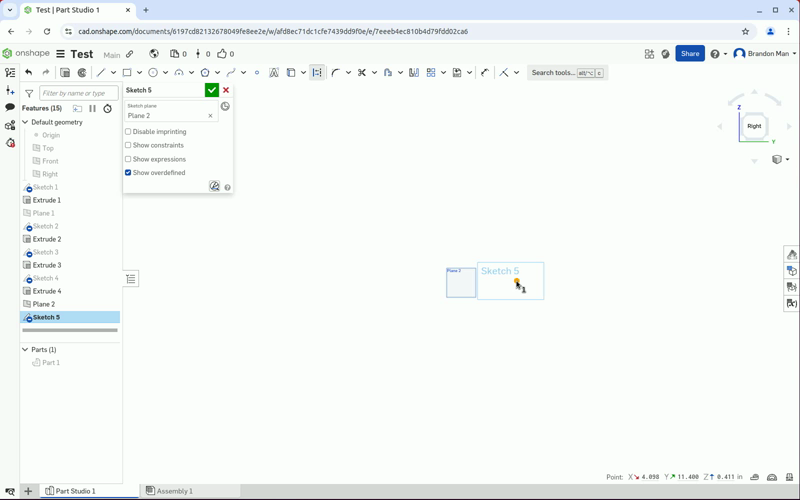
mouse_move(73, 352)
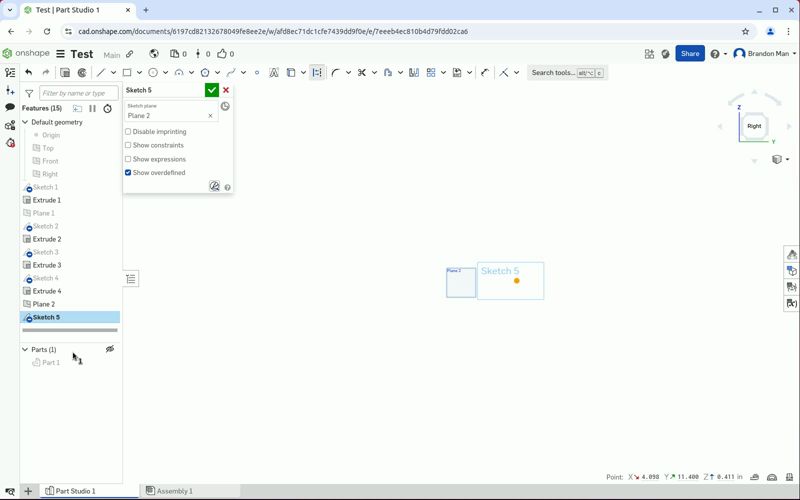
key(shift+y)
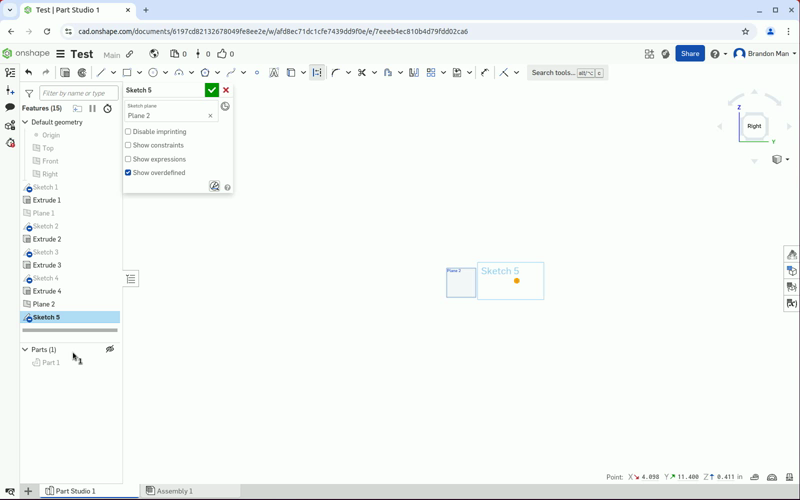
key(shift+e)
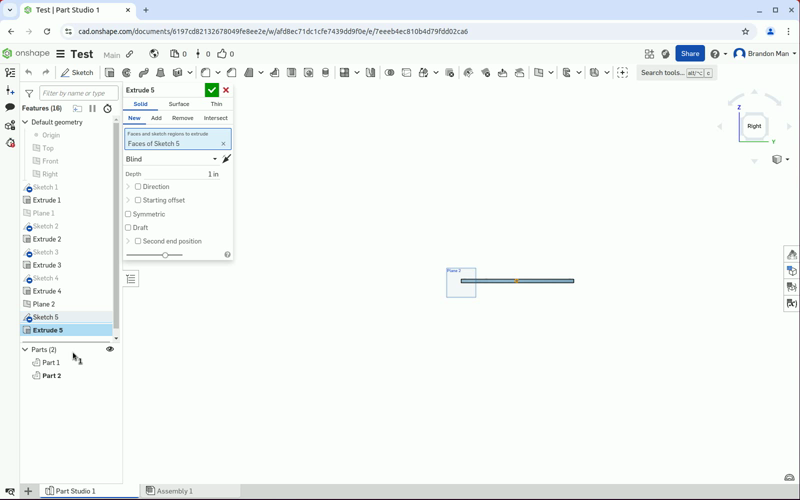
mouse_move(143, 106)
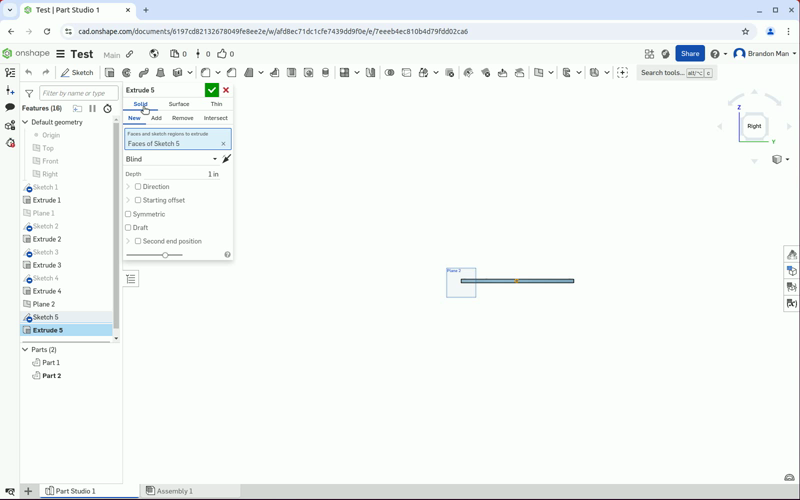
click(143, 106)
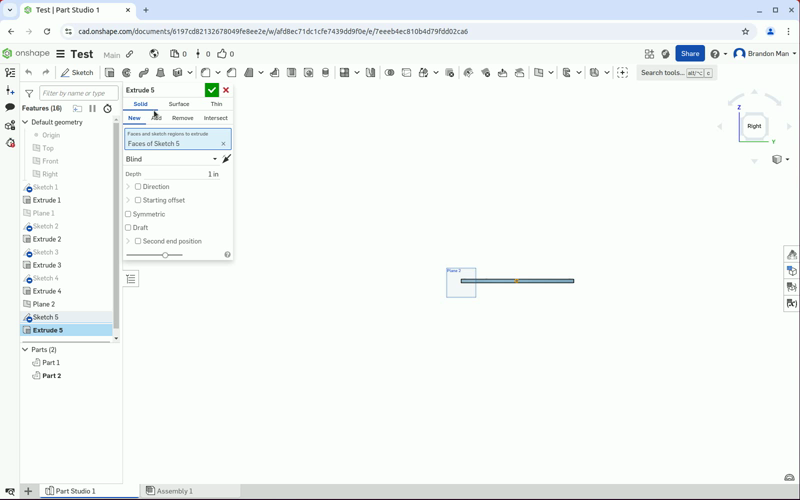
mouse_move(186, 120)
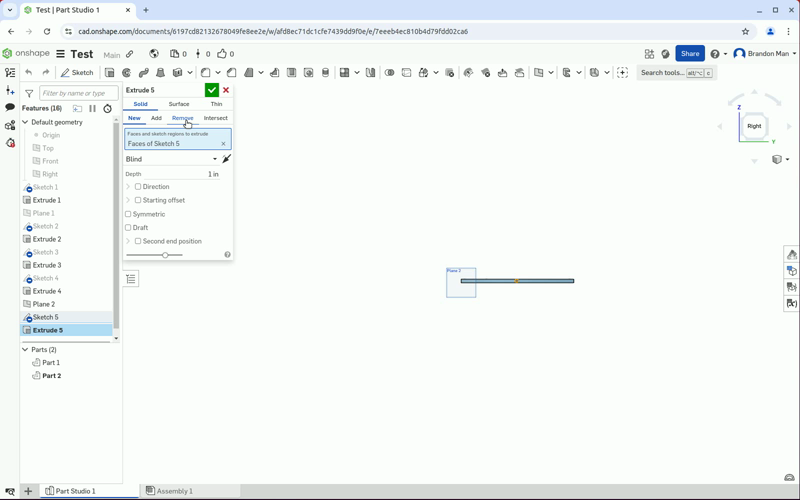
click(186, 120)
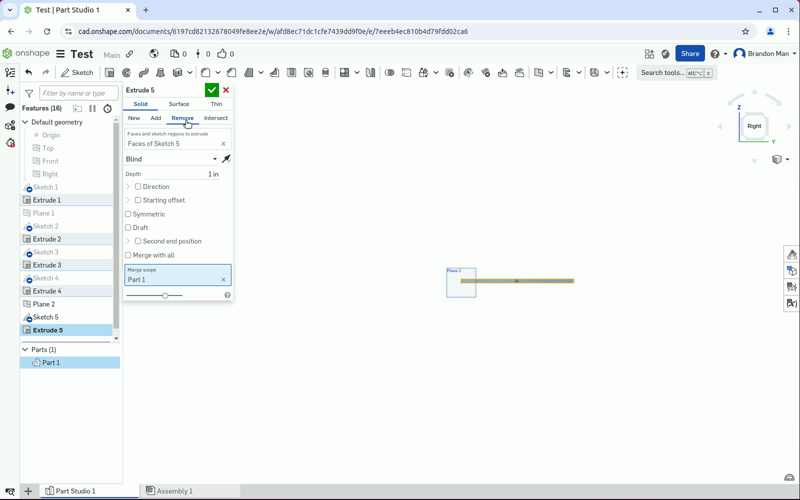
key(tab, 4)
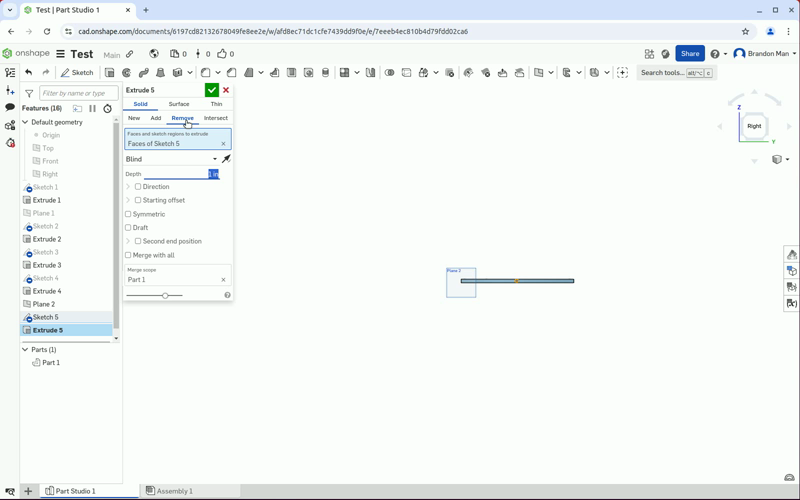
text(0.481)
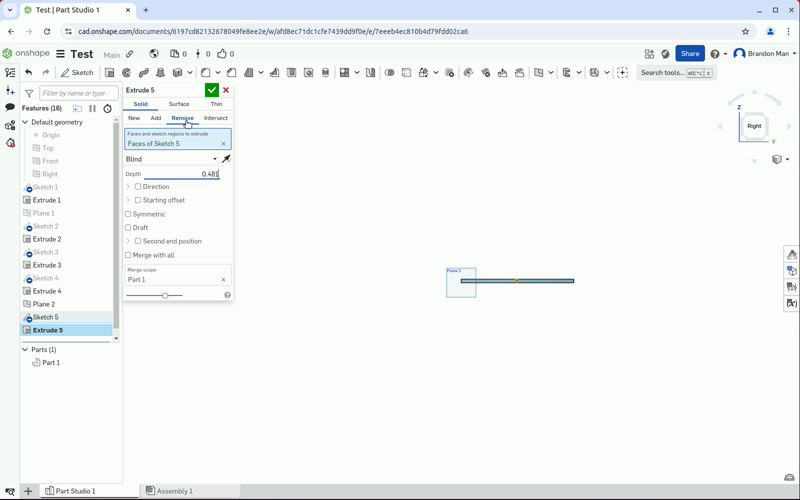
key(tab, 6)
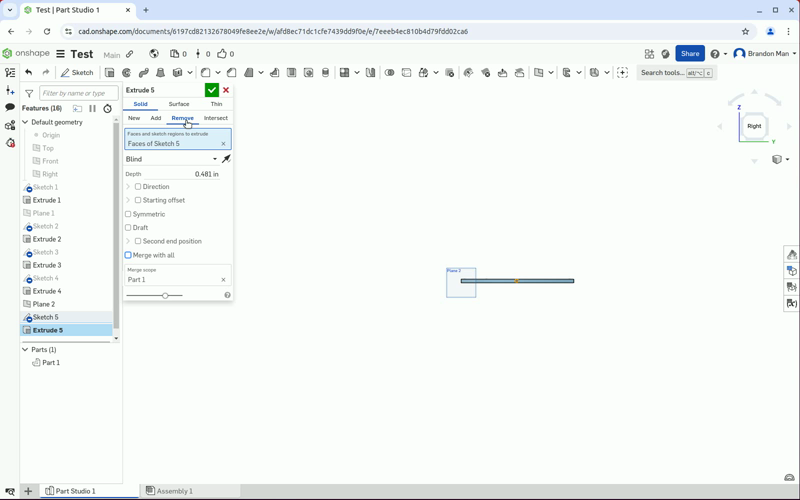
key(space)
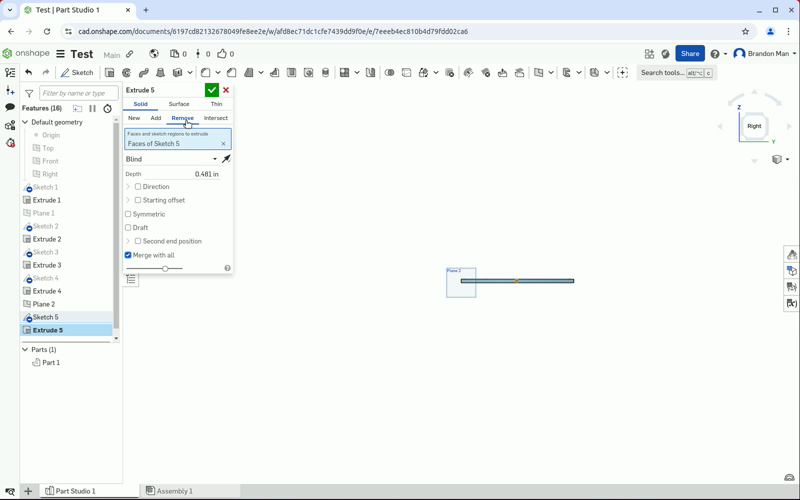
key(enter)
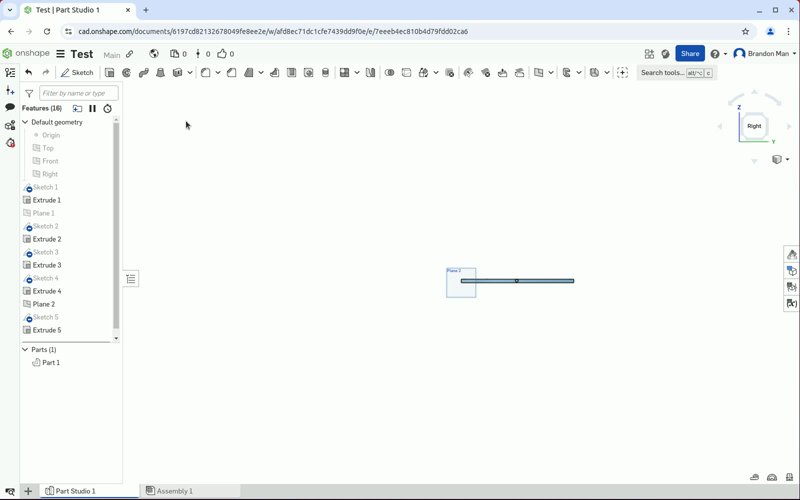
key(shift+h)
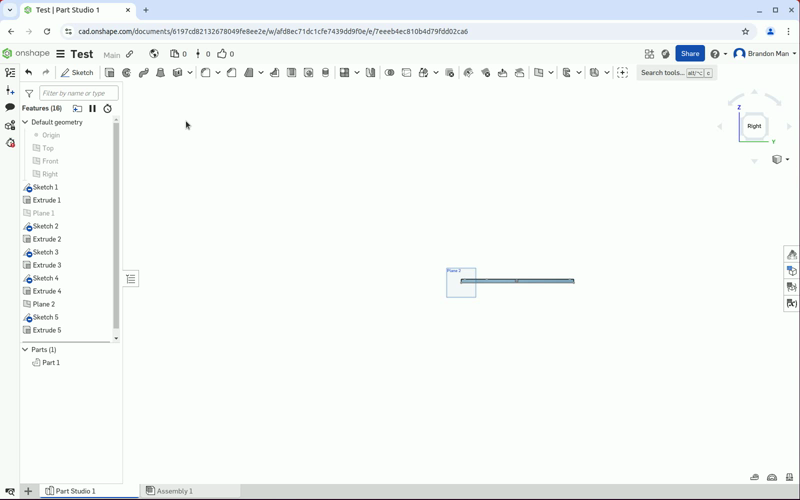
key(shift+h)
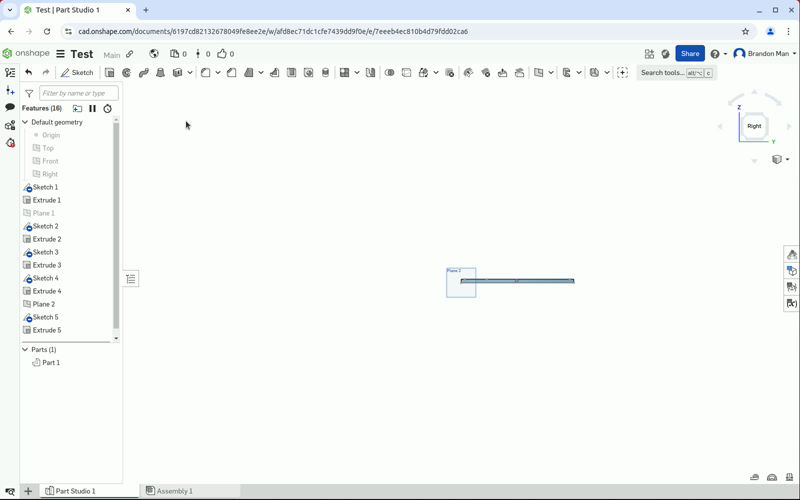
key(shift+7)
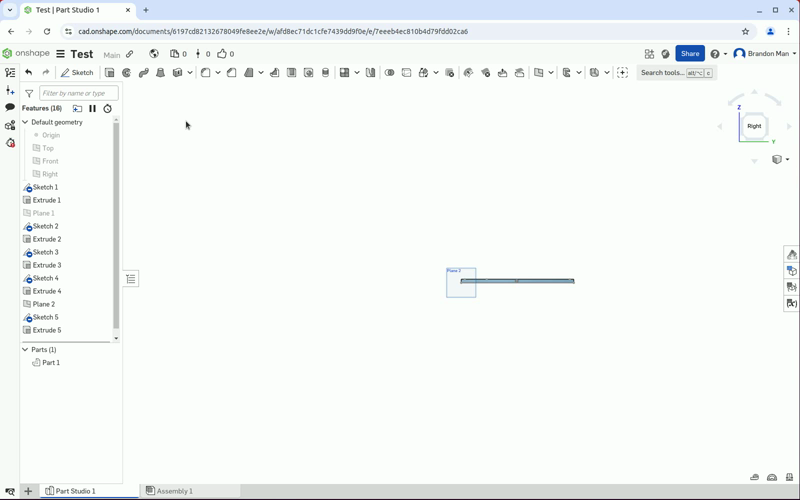
key(right, 2)
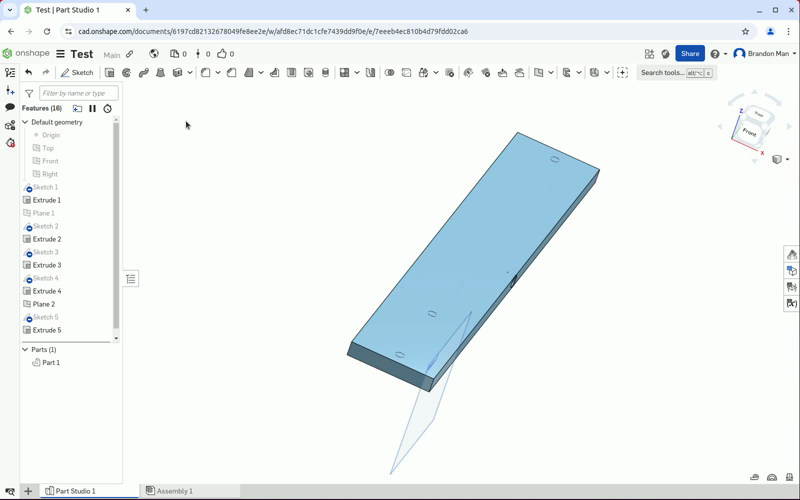
key(down, 2)
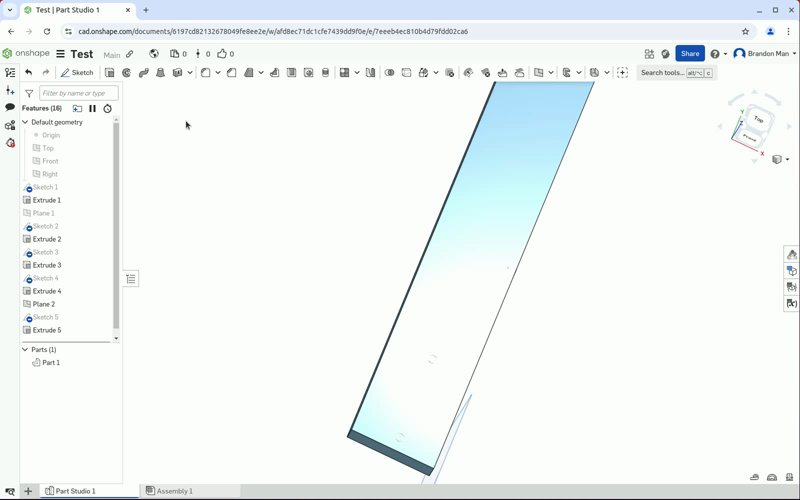
key(up, 2)
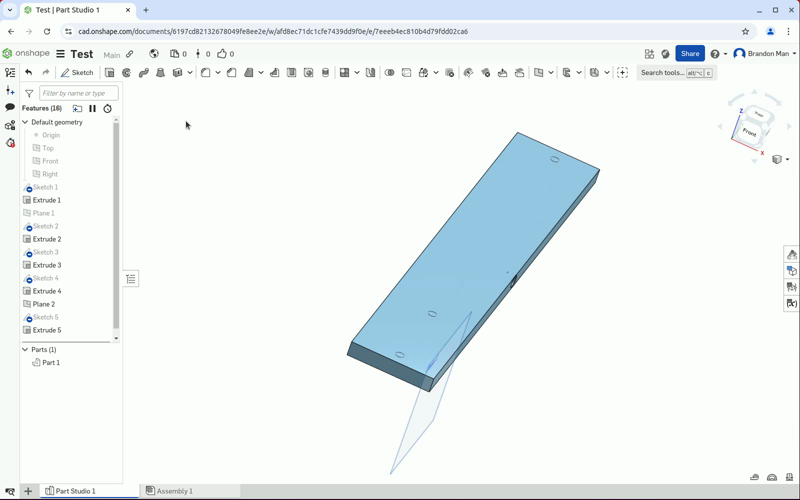
key(left, 2)
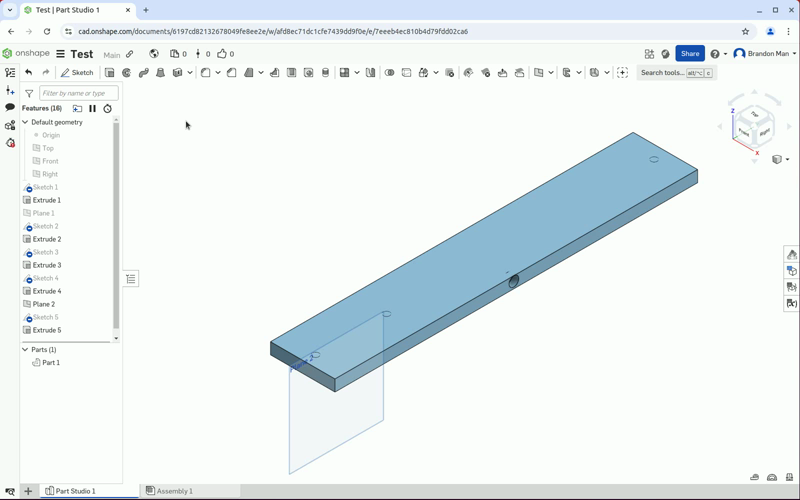
mouse_move(69, 189)
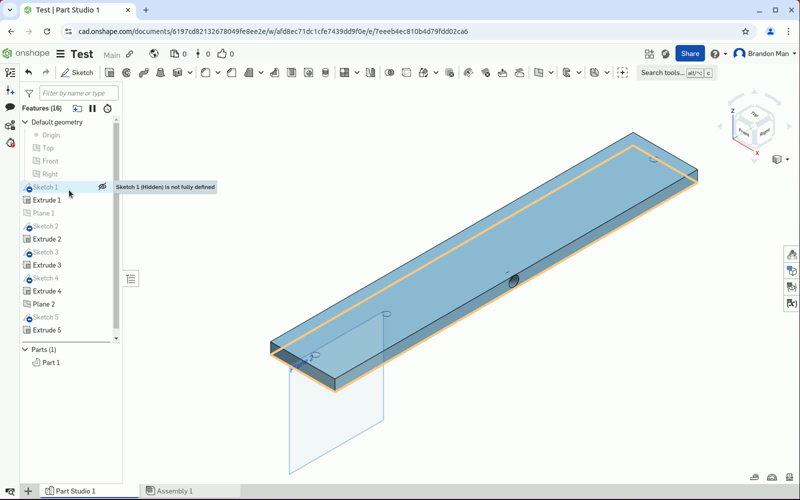
click(69, 189)